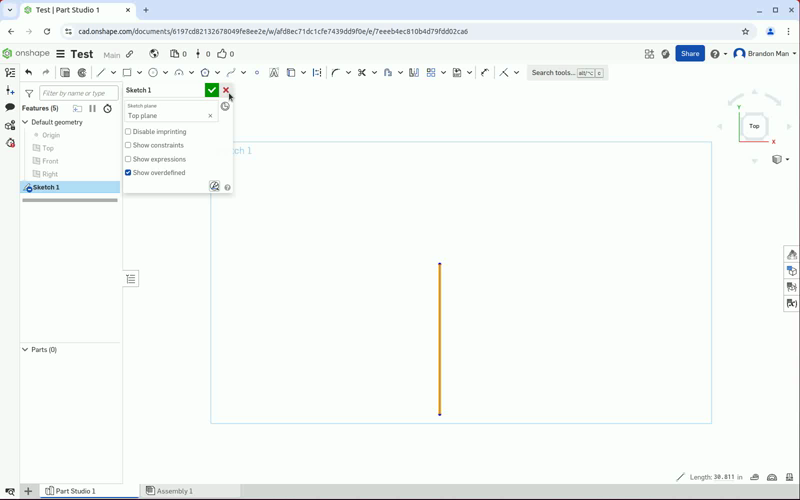
key(shift+h)
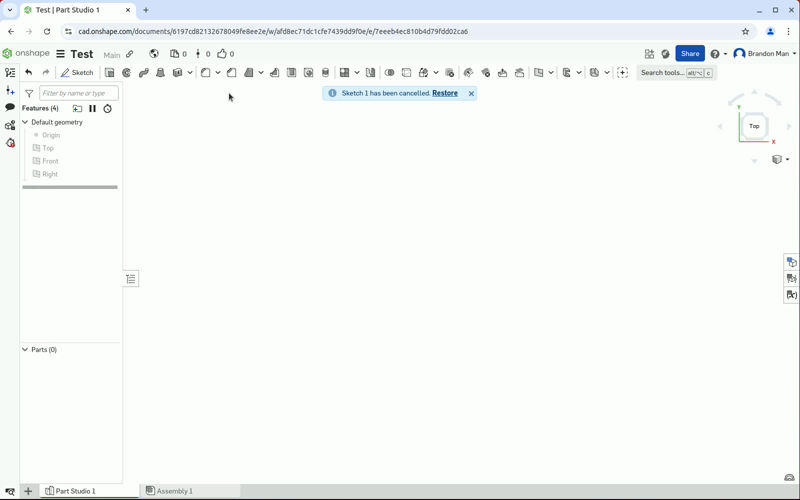
mouse_move(73, 352)
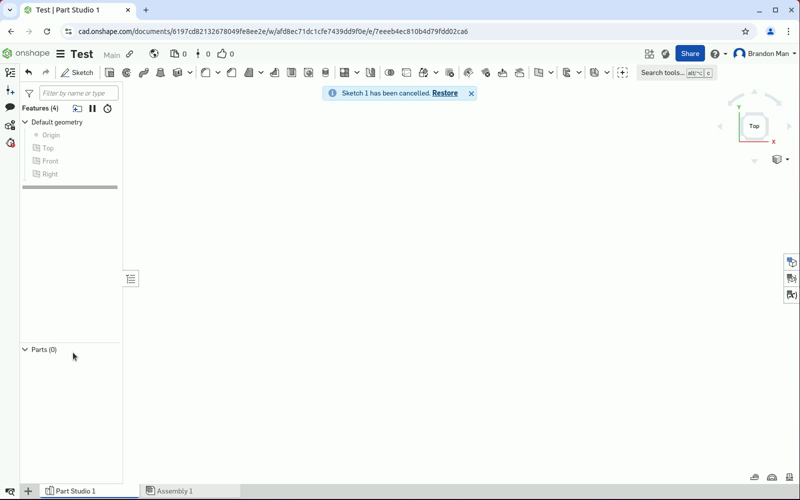
key(y)
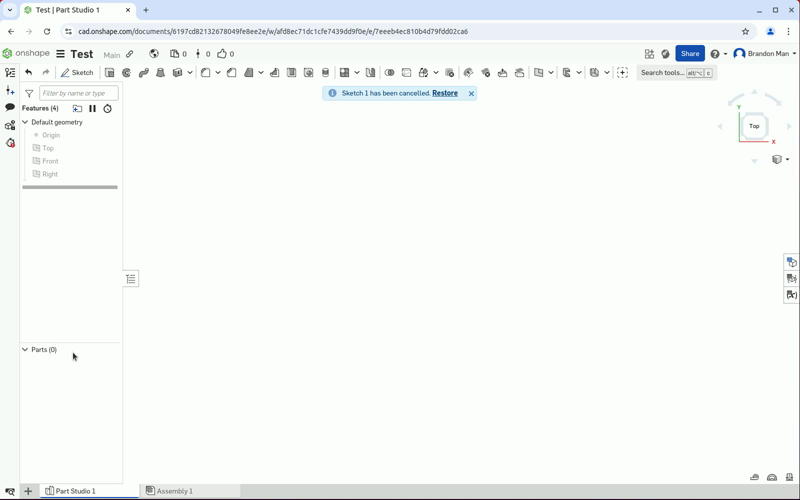
key(shift+p)
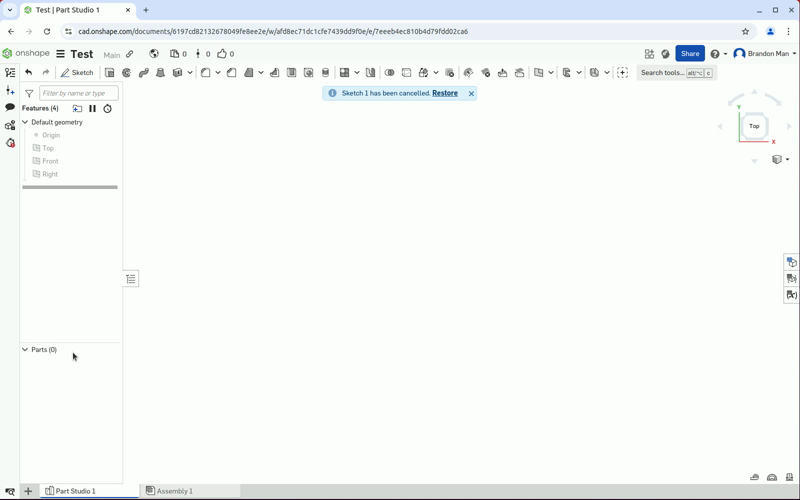
key(space)
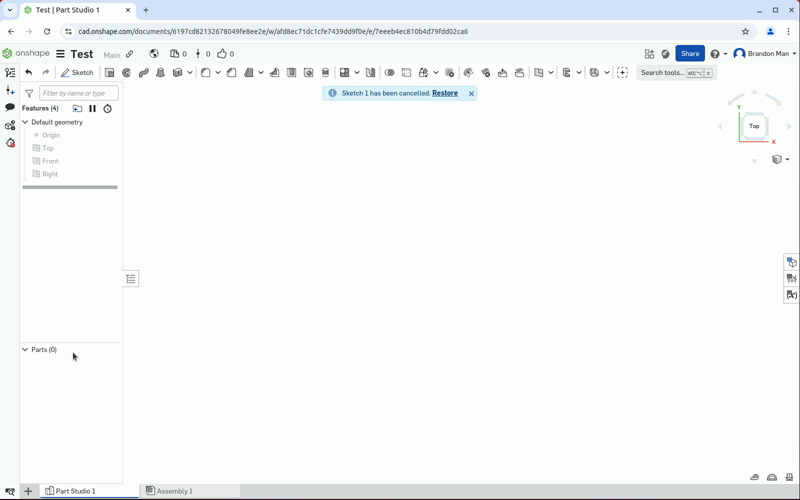
key_down(shift)
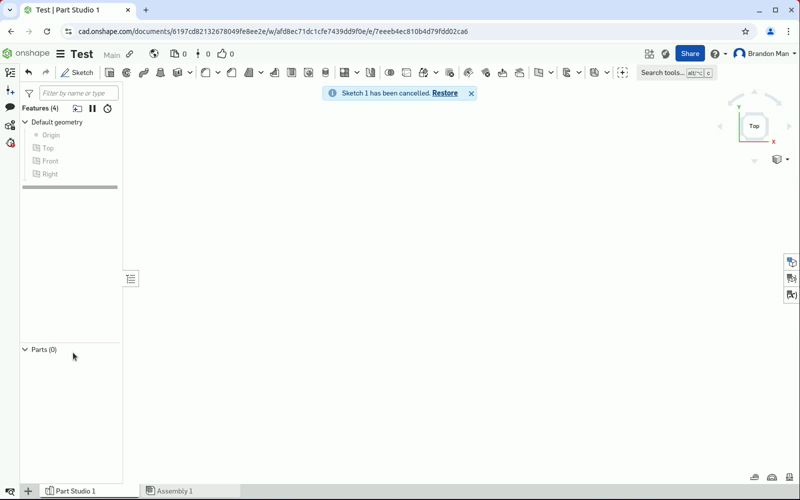
key(up)
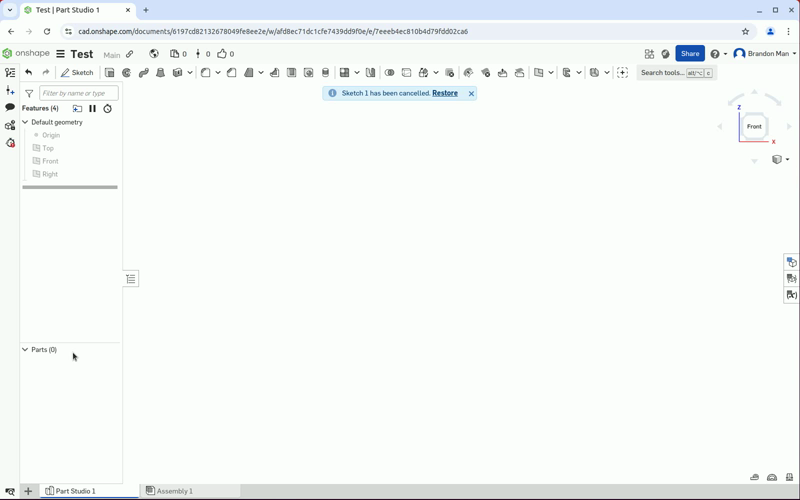
key_up(shift)
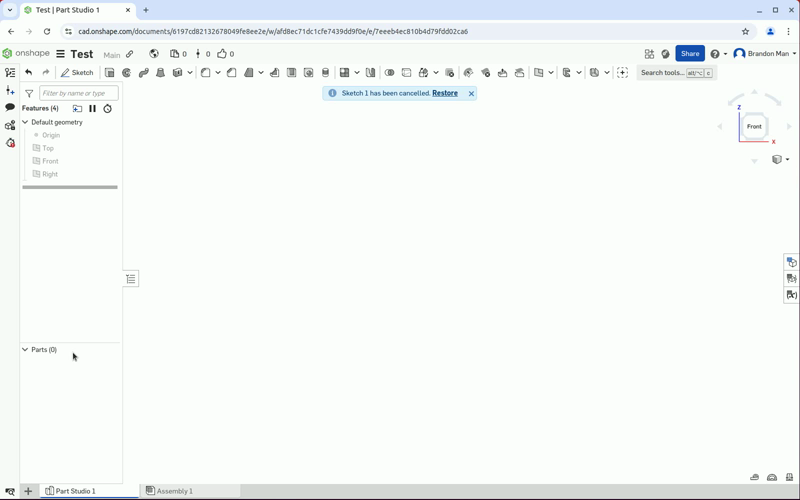
key(space)
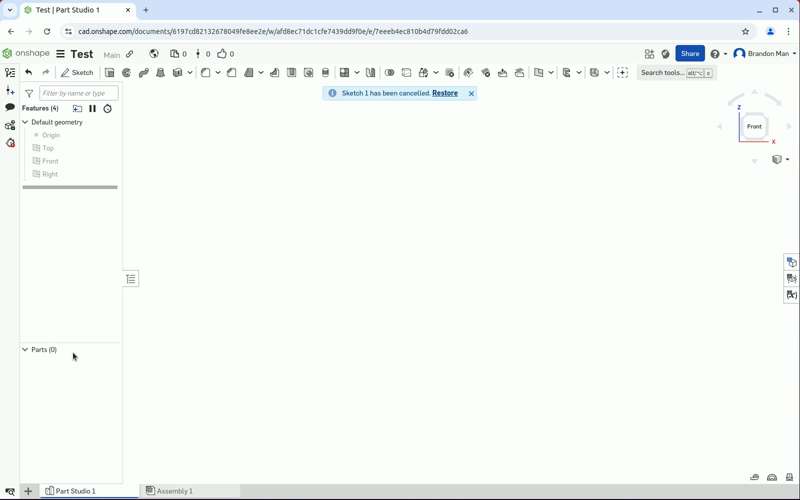
key_down(shift)
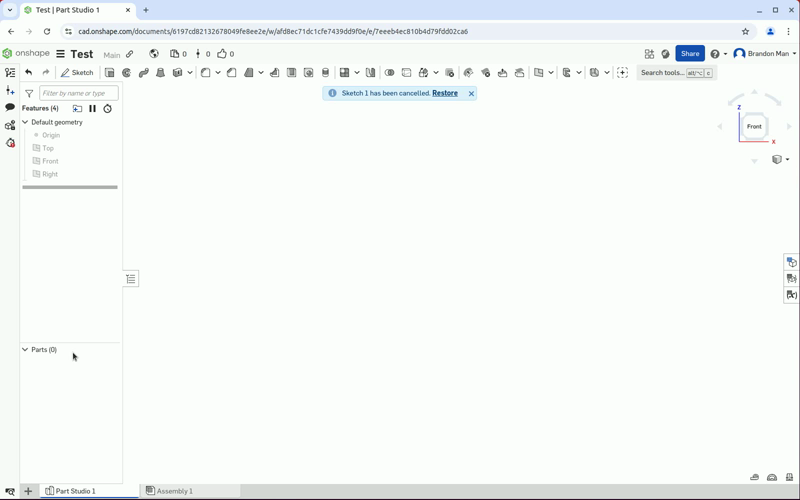
key(left)
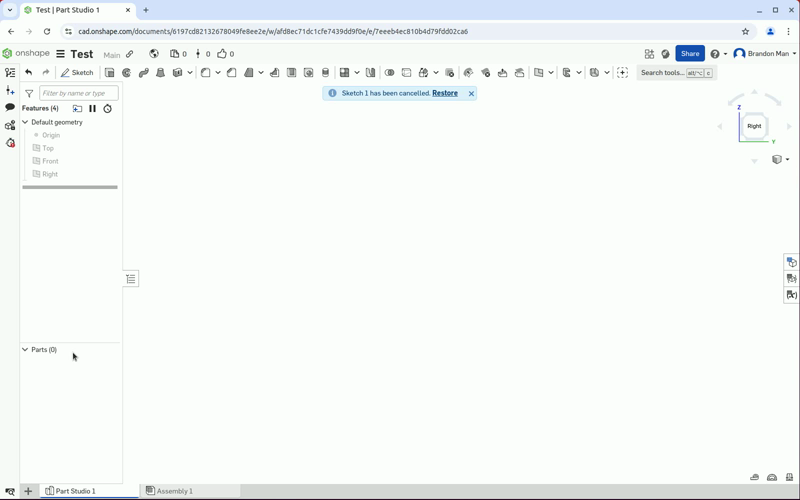
key_up(shift)
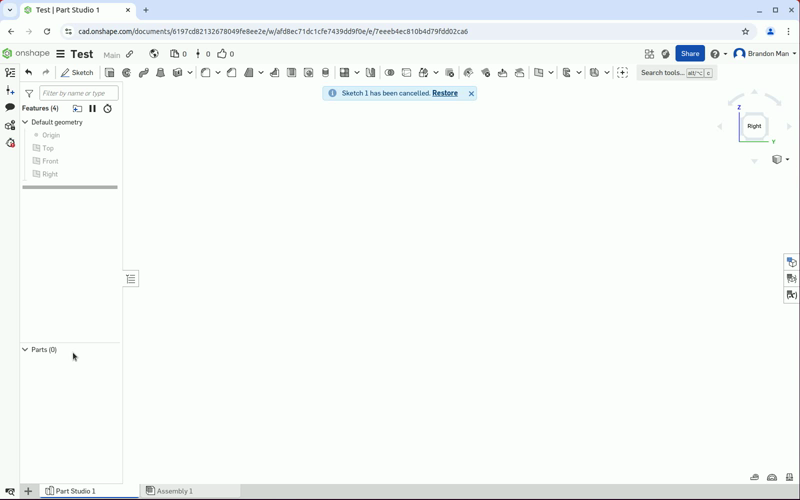
mouse_move(73, 352)
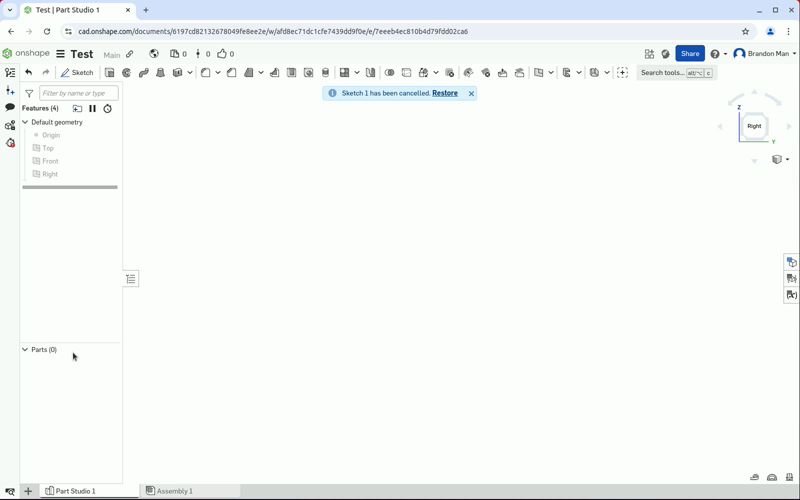
key(shift+y)
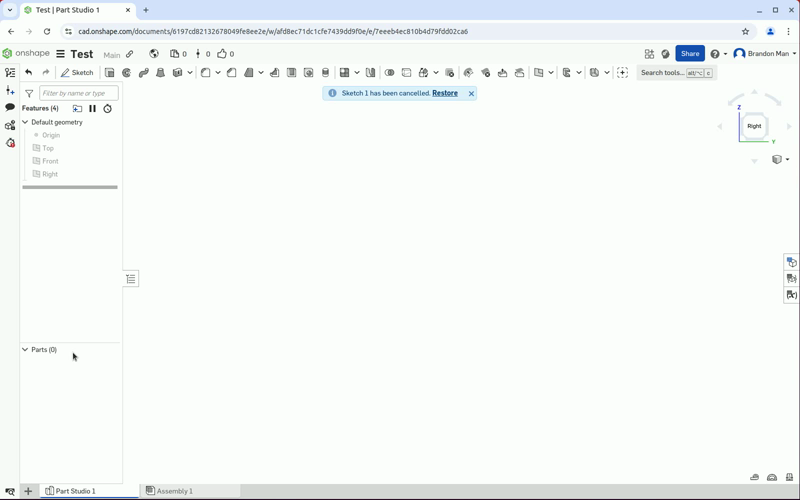
key(shift+s)
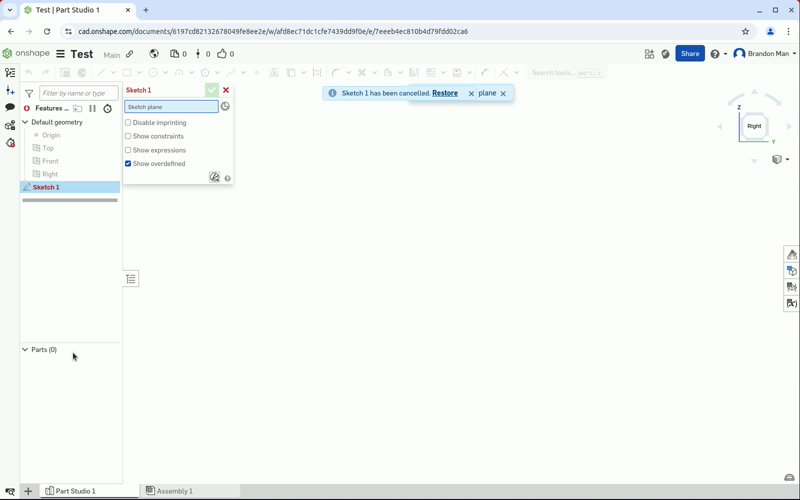
mouse_move(73, 176)
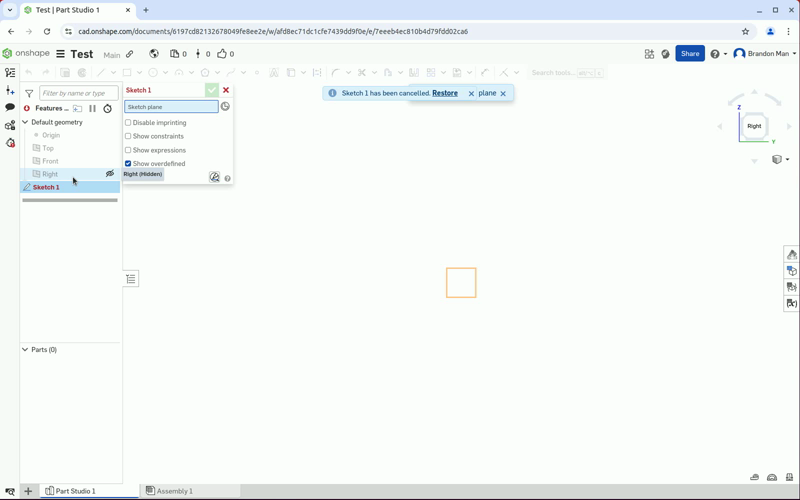
click(73, 176)
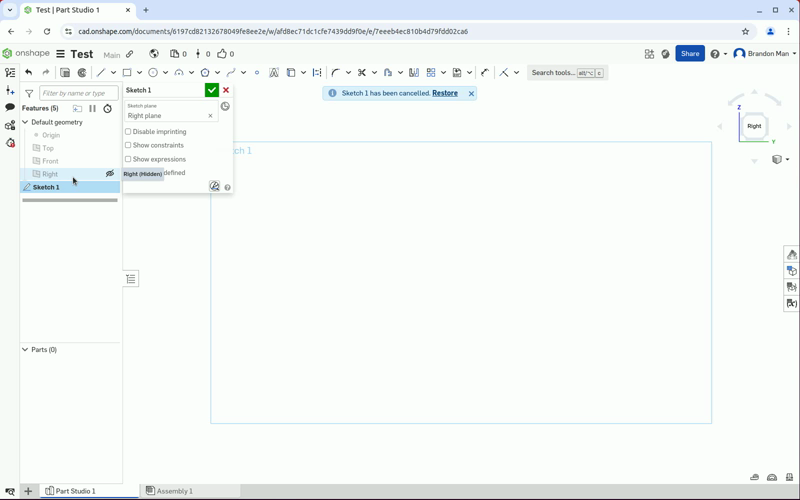
mouse_move(73, 352)
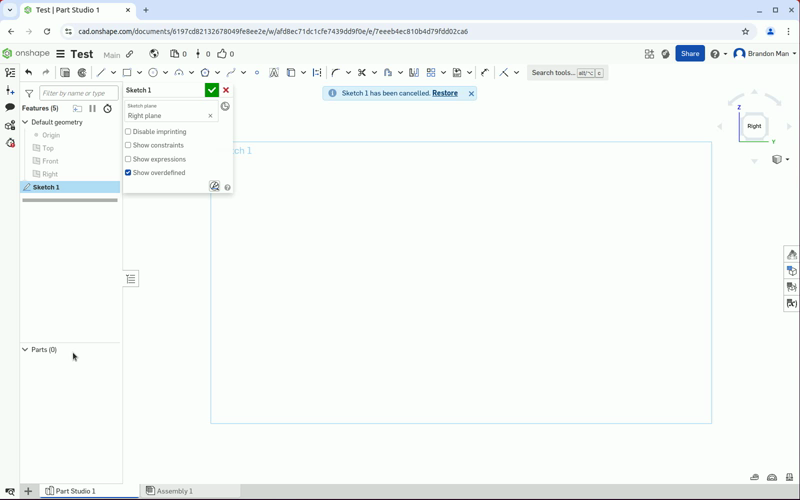
key(y)
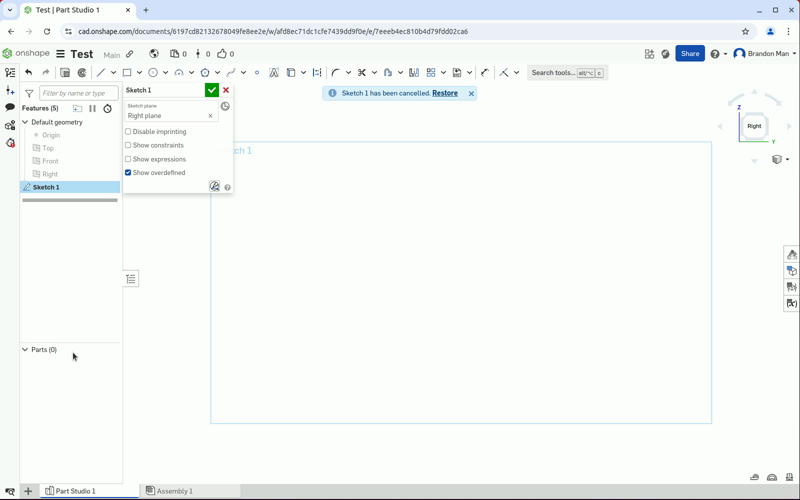
key(l)
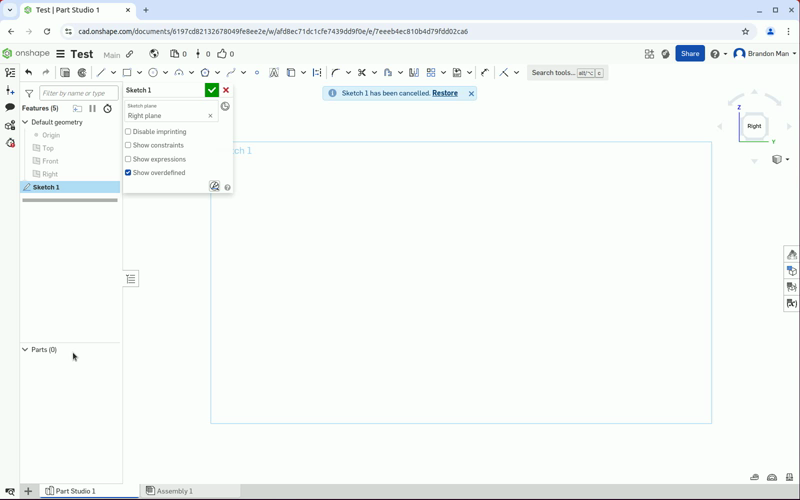
key_down(shift)
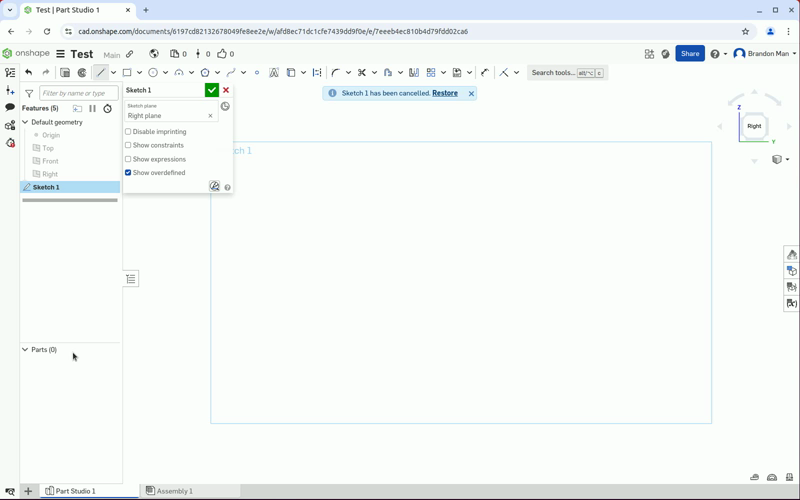
mouse_move(461, 282)
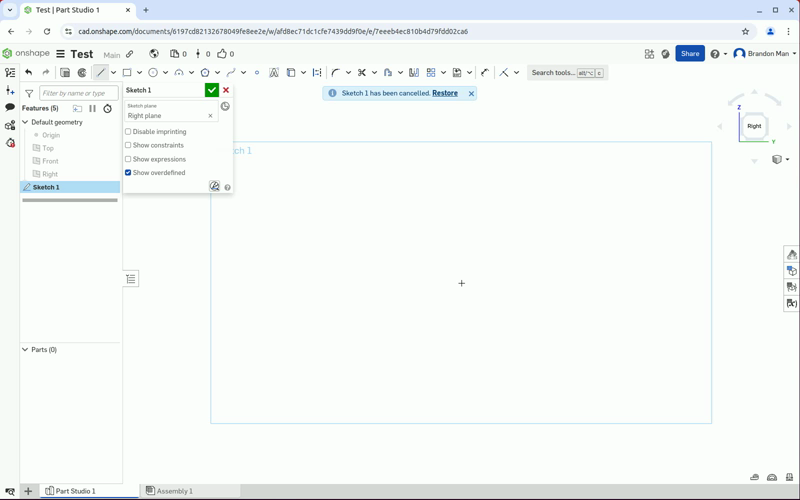
click(461, 282)
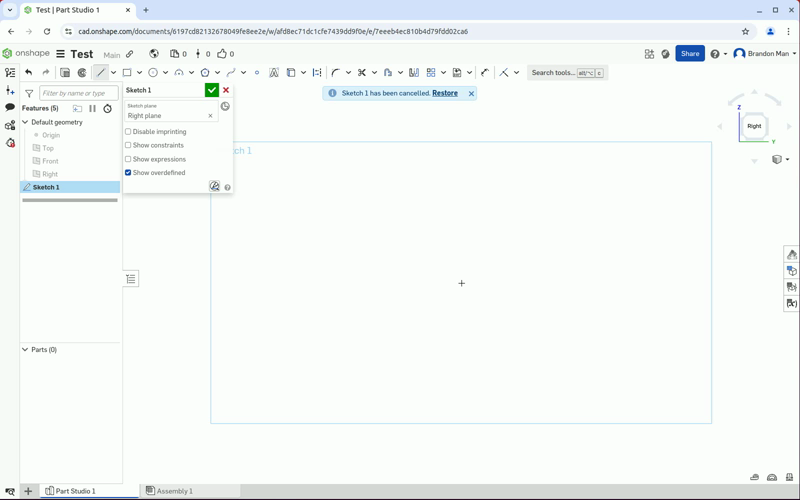
key_up(shift)
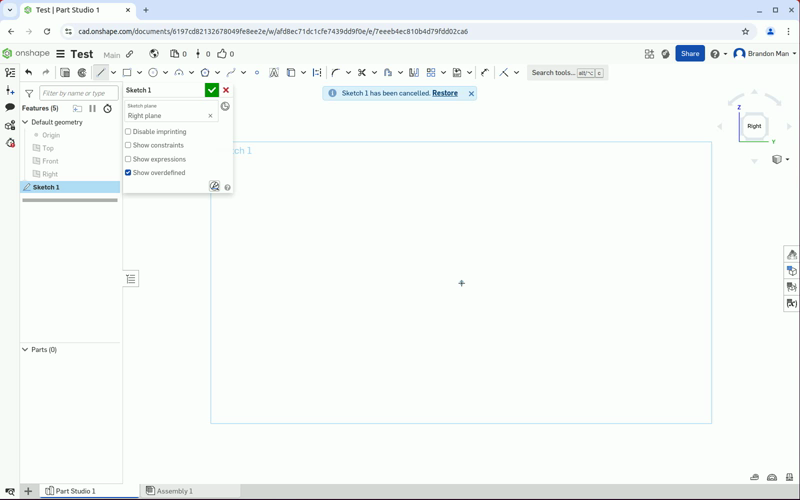
key_down(shift)
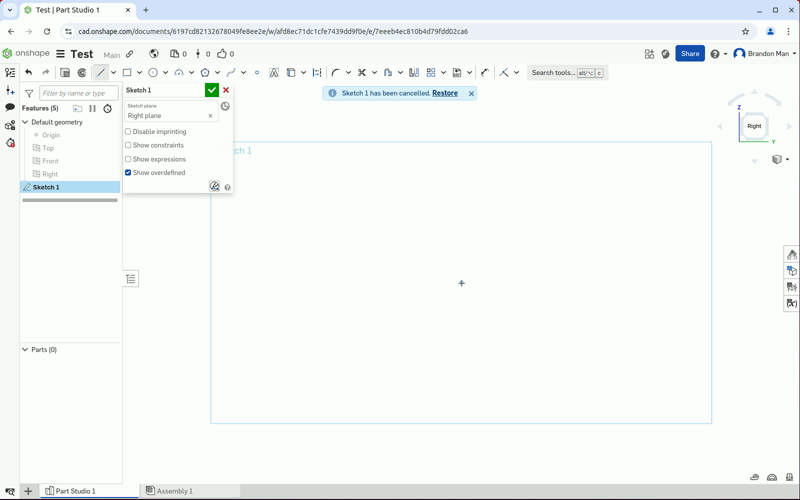
mouse_move(492, 282)
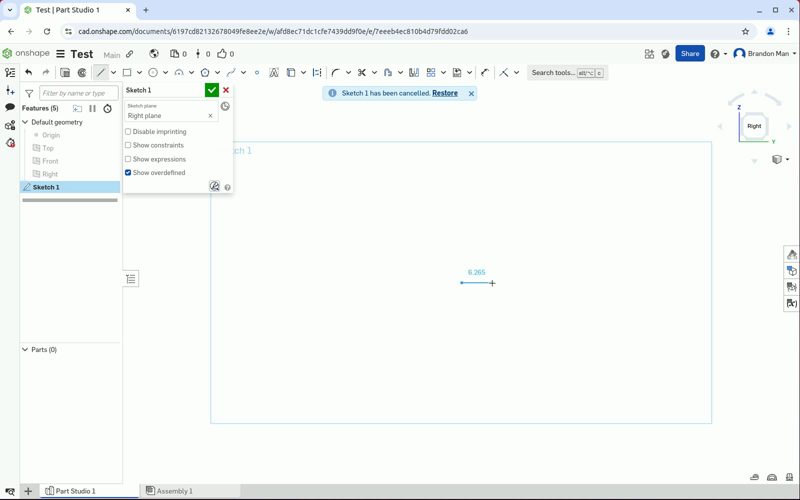
mouse_move(470, 282)
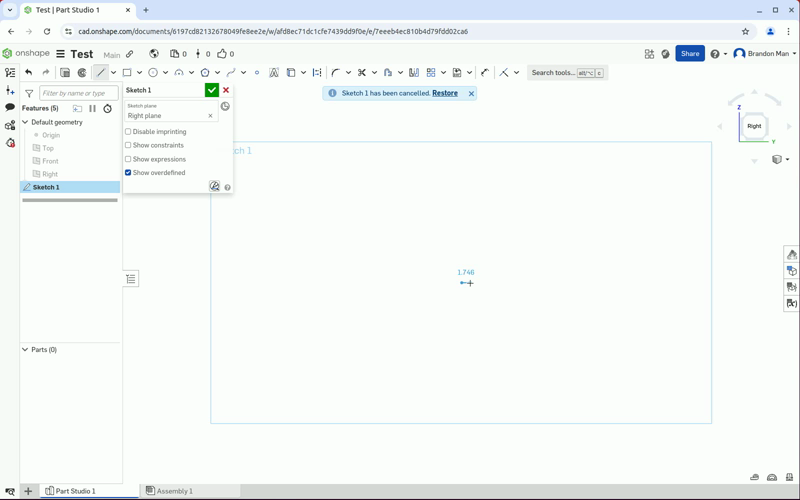
click(470, 282)
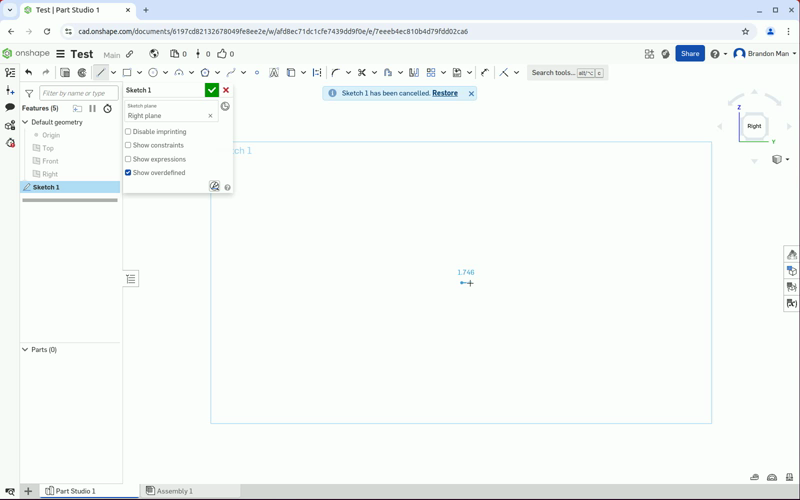
key_up(shift)
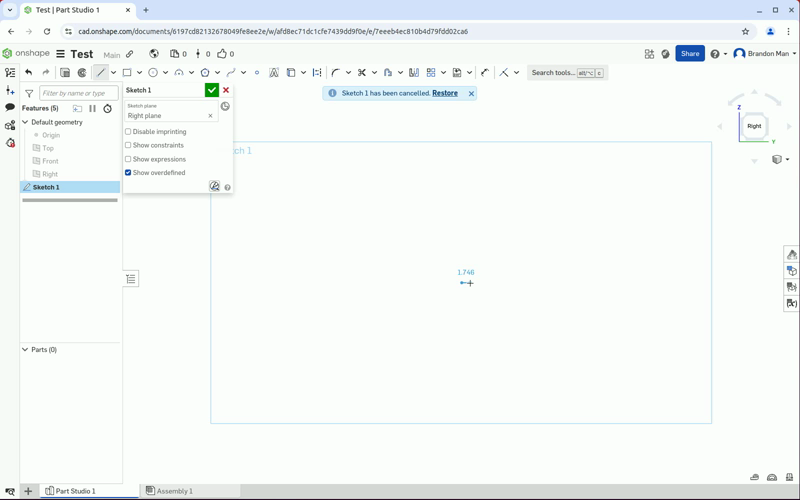
key_down(shift)
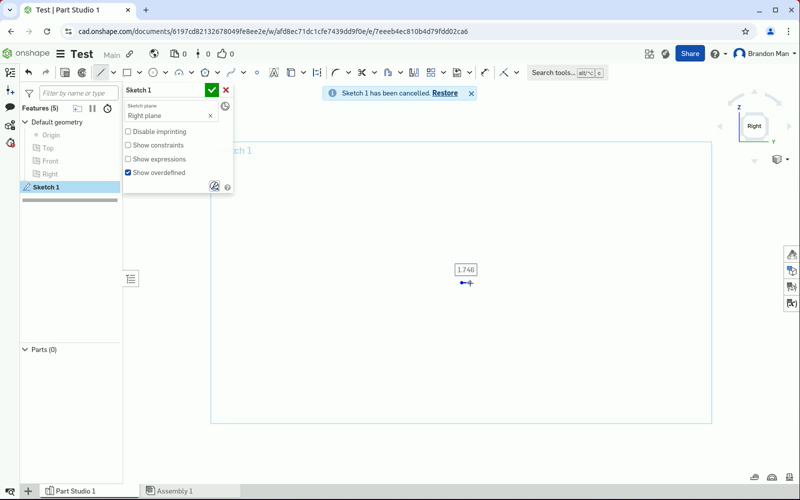
mouse_move(500, 282)
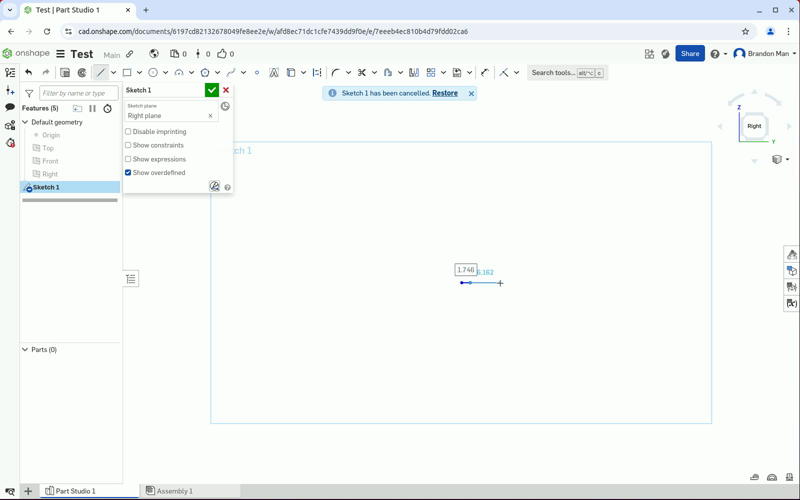
mouse_move(470, 281)
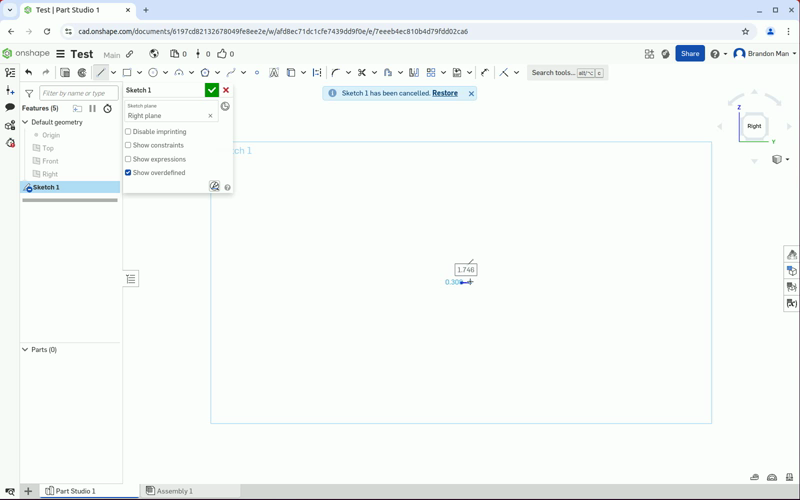
scroll(6)
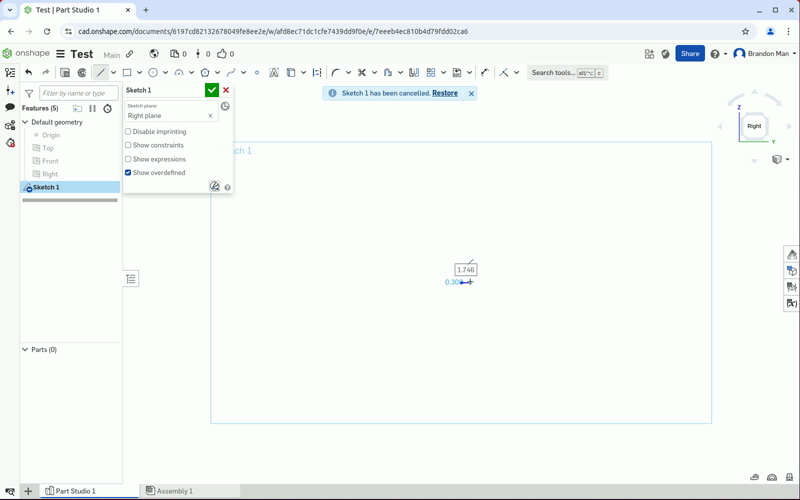
scroll(6)
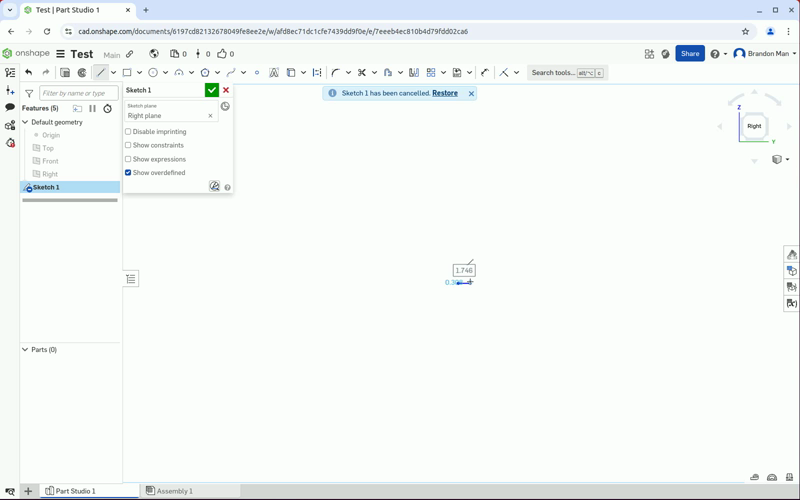
scroll(6)
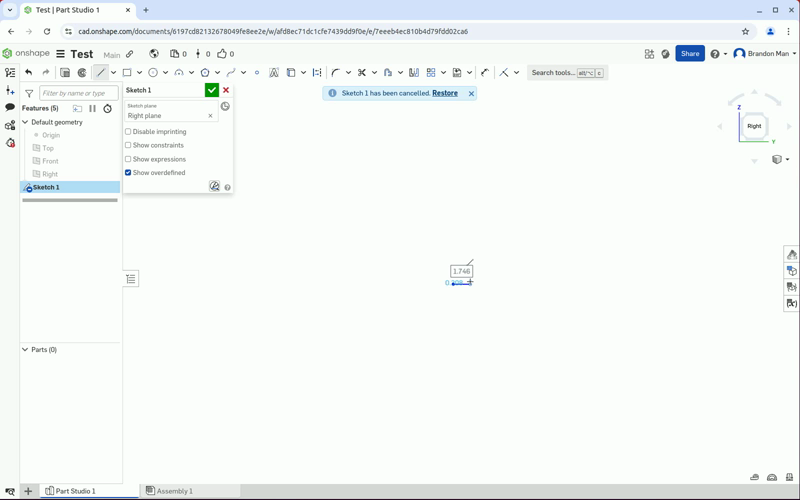
scroll(6)
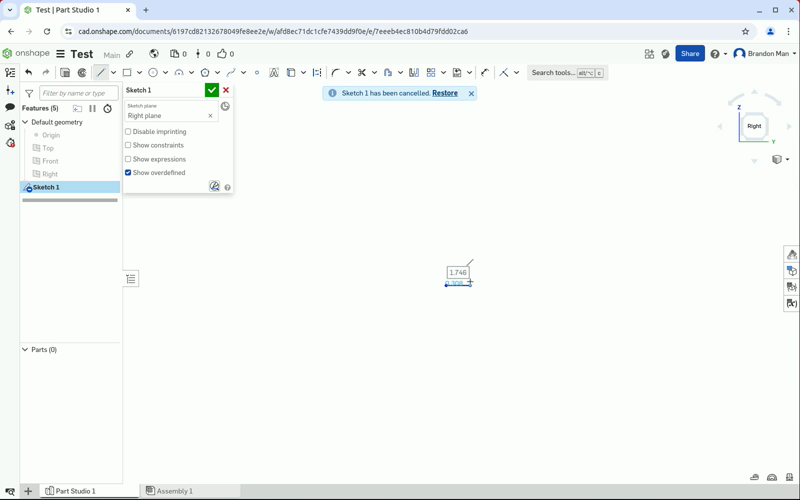
scroll(6)
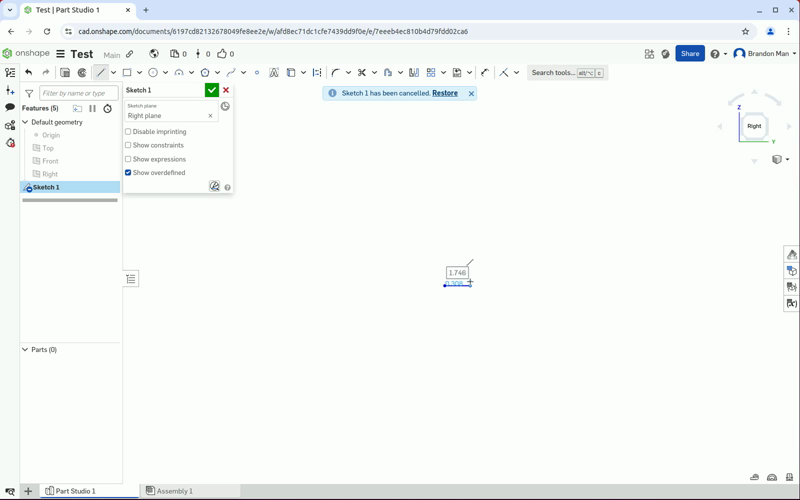
scroll(6)
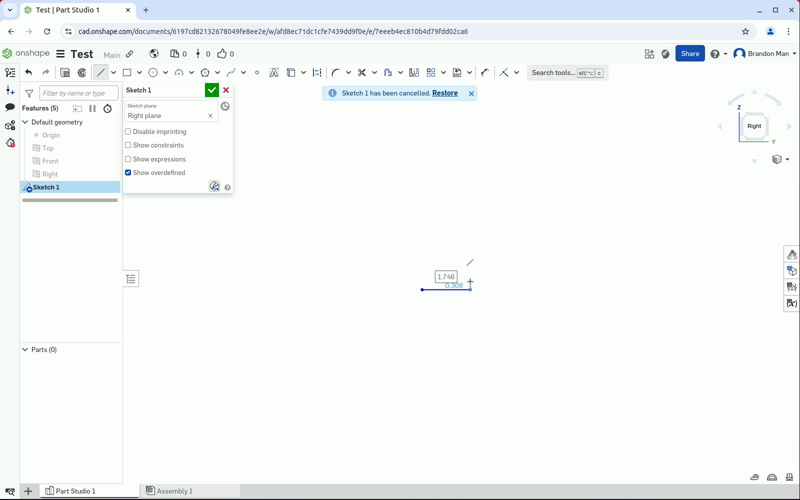
scroll(6)
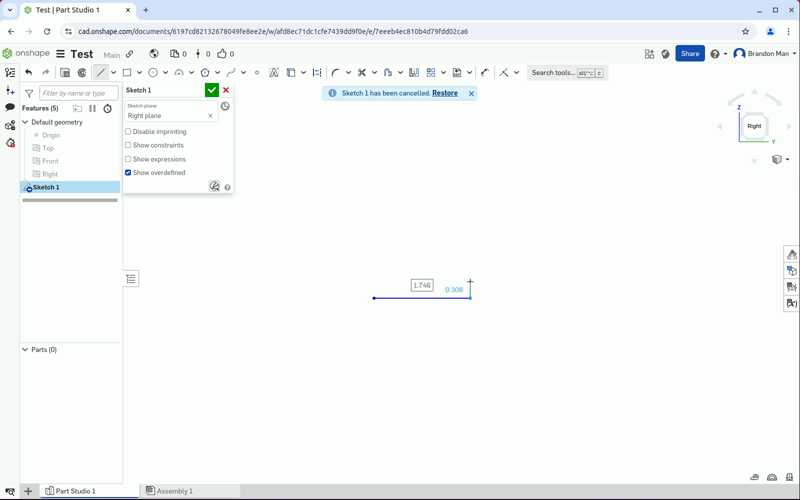
click(470, 281)
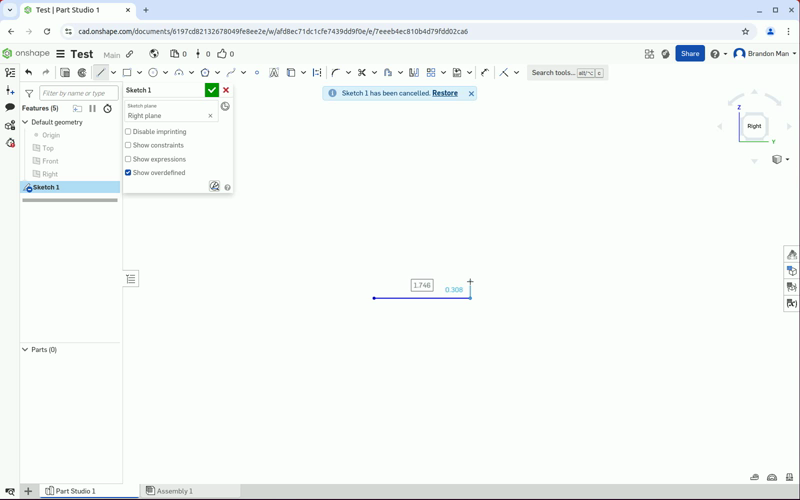
scroll(-6)
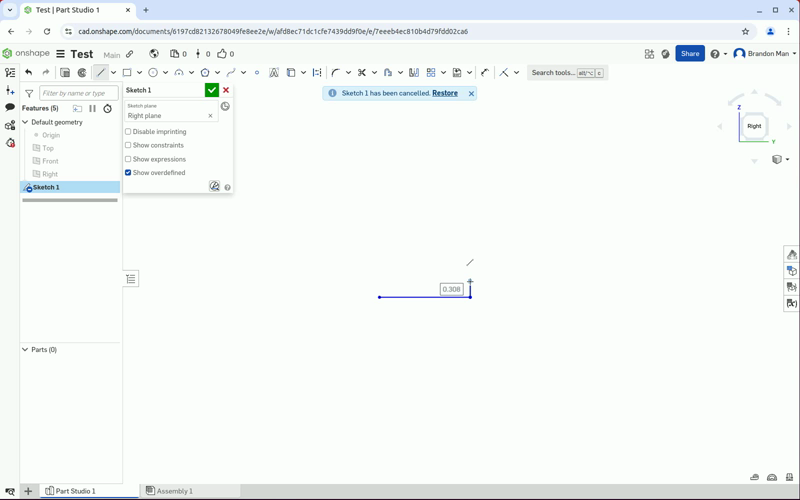
scroll(-6)
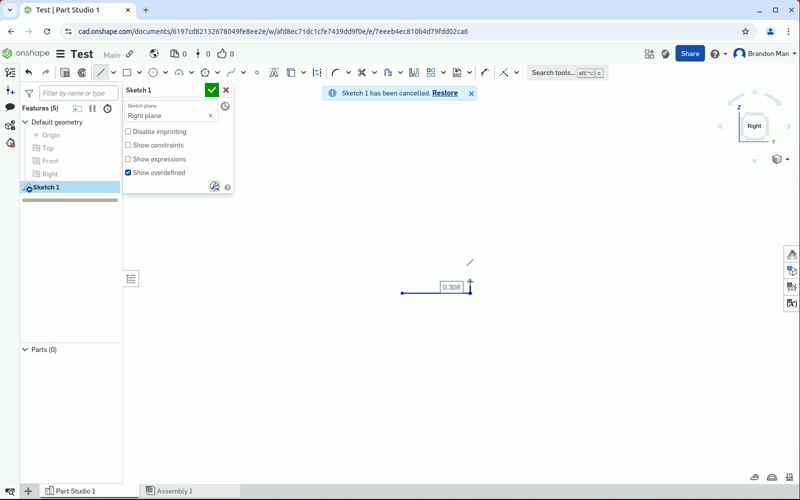
scroll(-6)
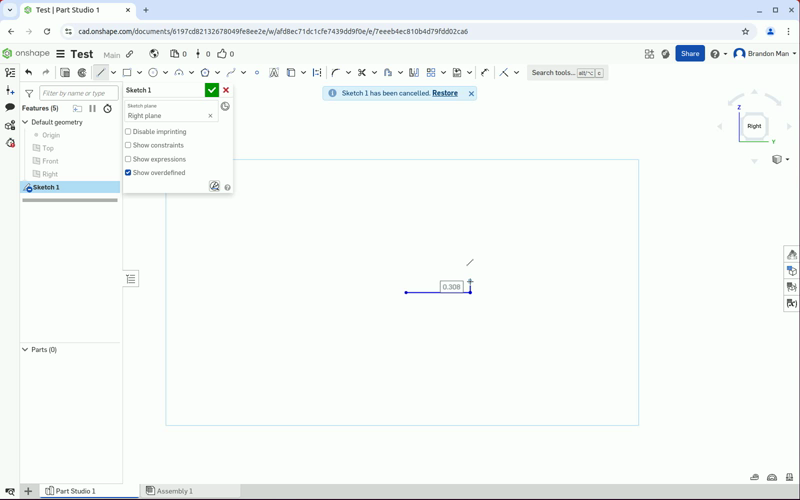
scroll(-6)
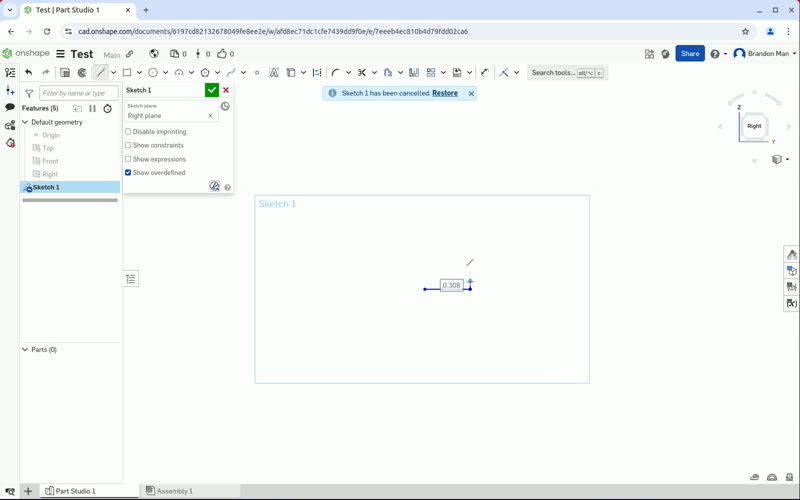
scroll(-6)
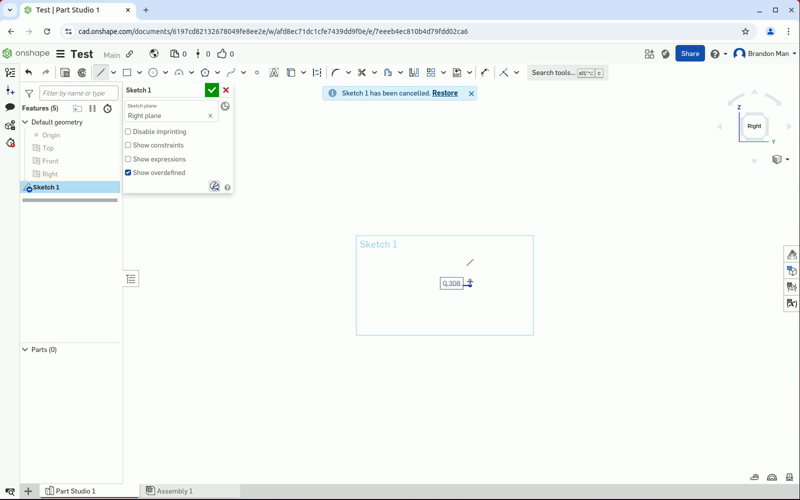
scroll(-6)
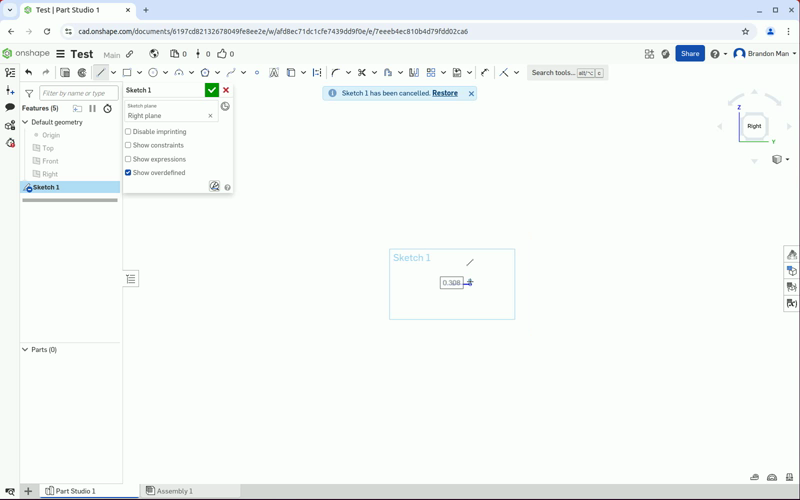
scroll(-6)
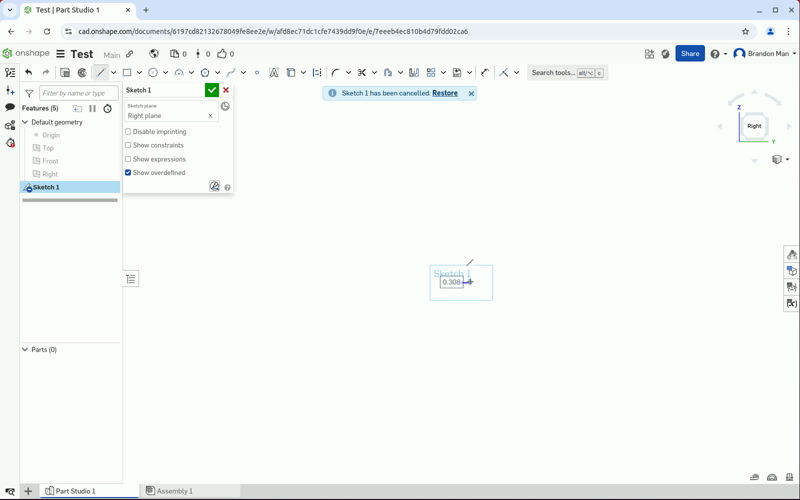
key_up(shift)
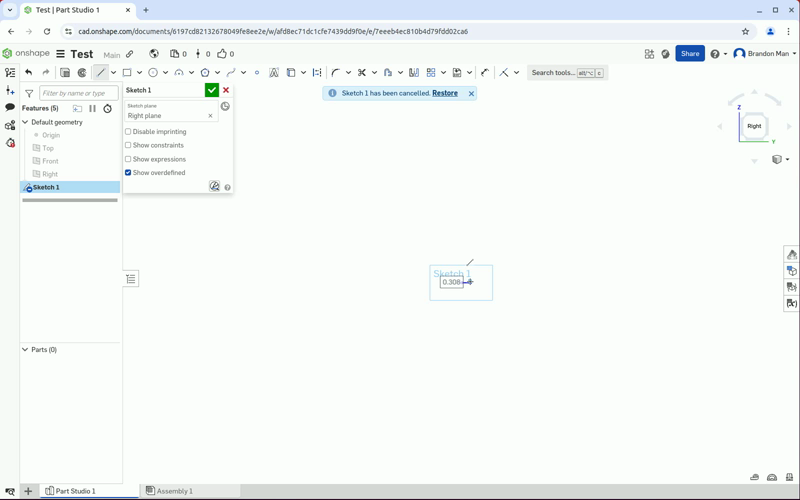
key_down(shift)
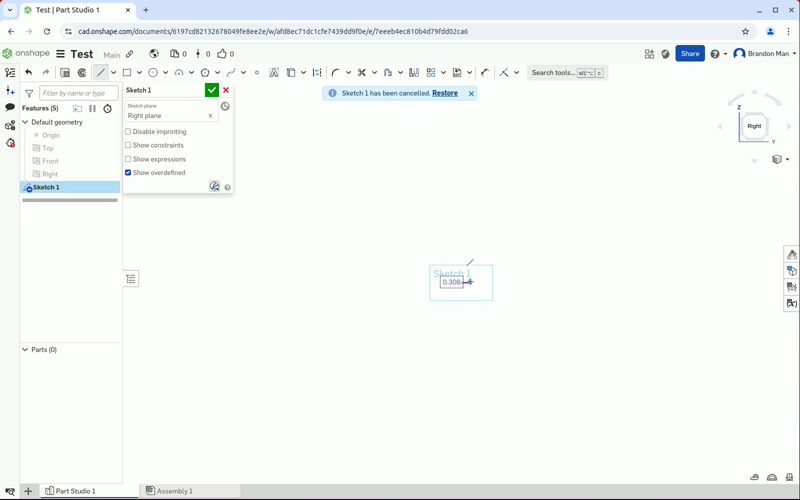
mouse_move(500, 281)
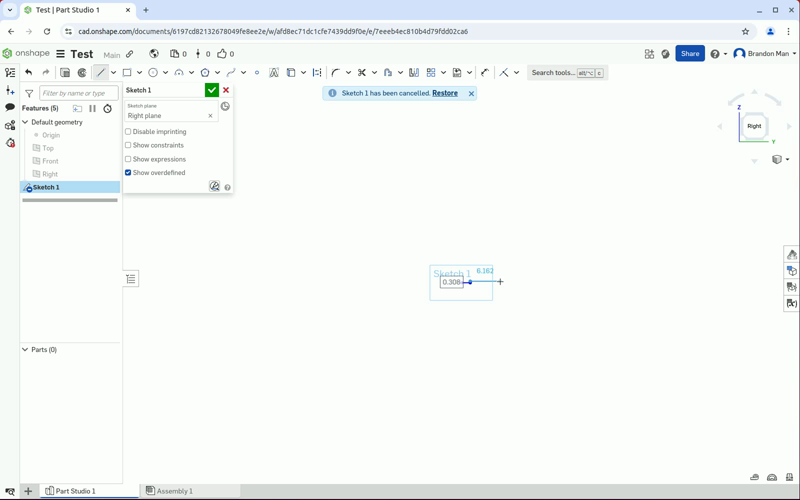
mouse_move(461, 281)
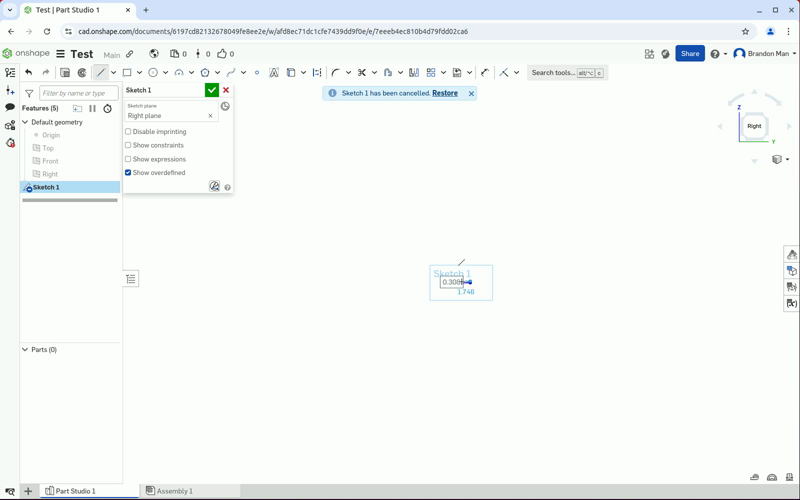
scroll(6)
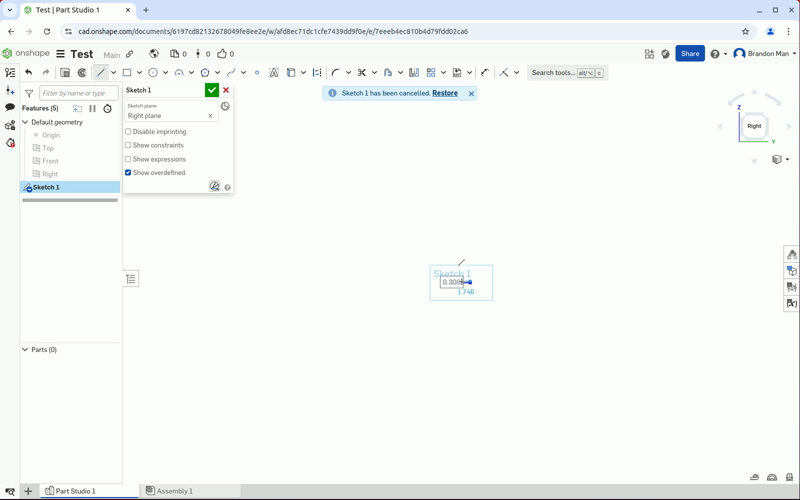
scroll(6)
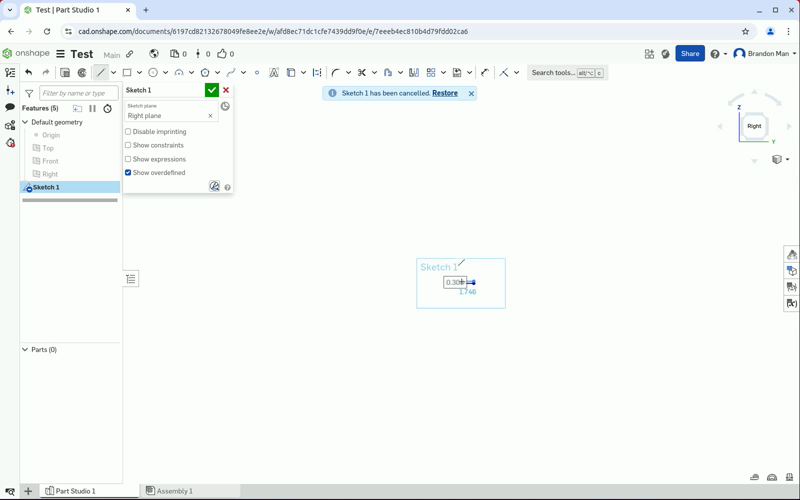
scroll(6)
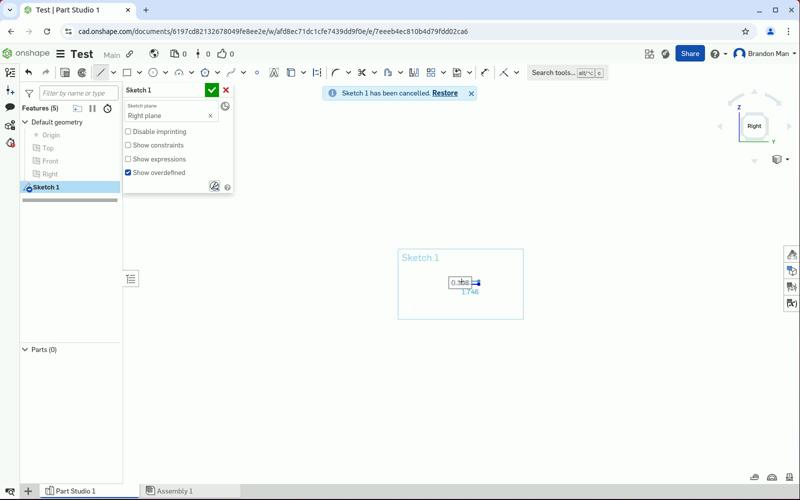
scroll(6)
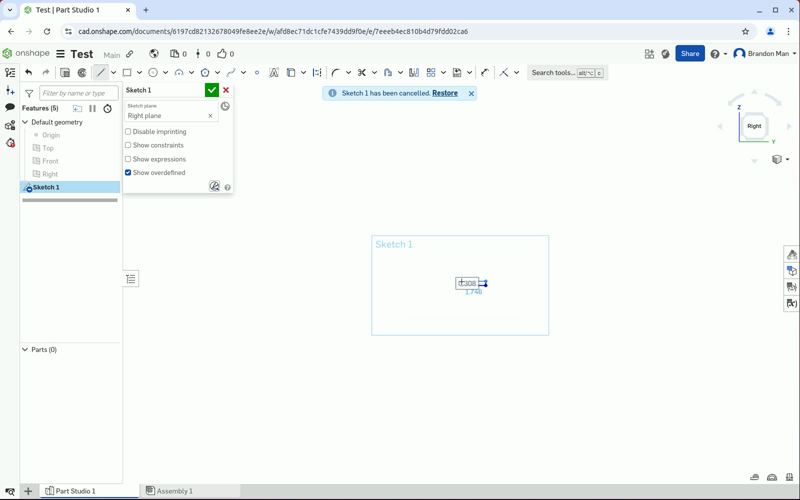
scroll(6)
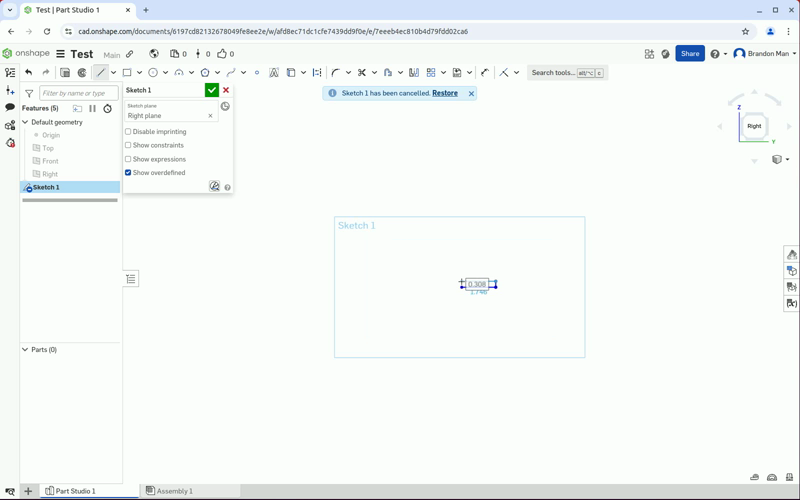
scroll(6)
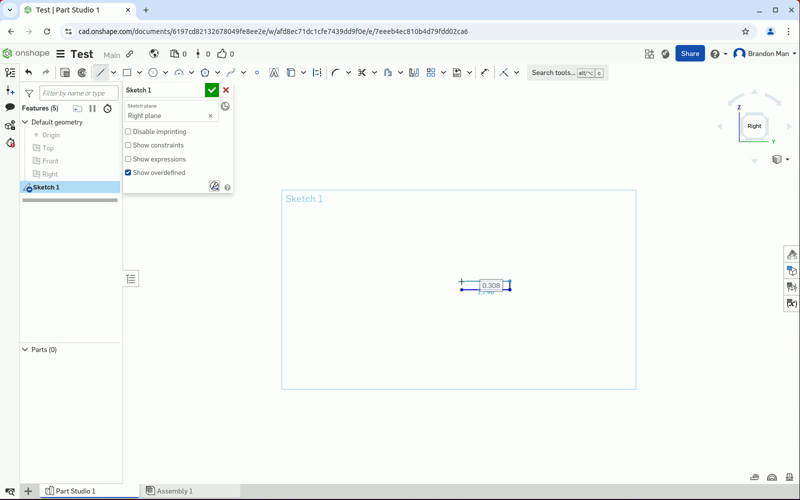
scroll(6)
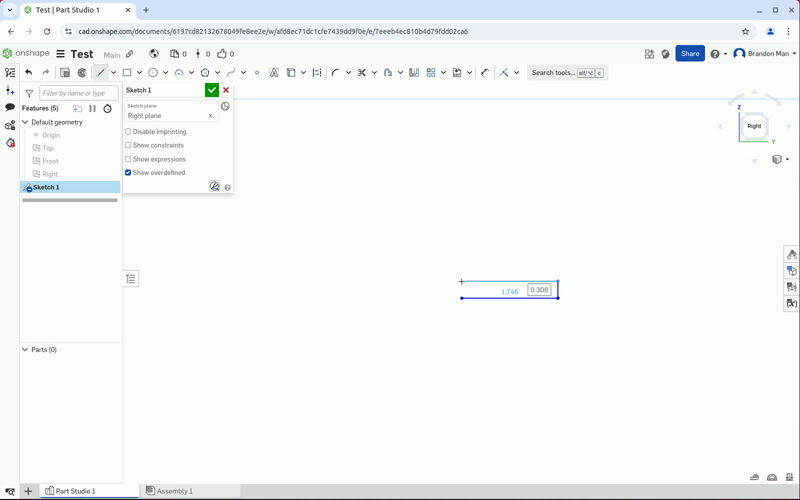
click(461, 281)
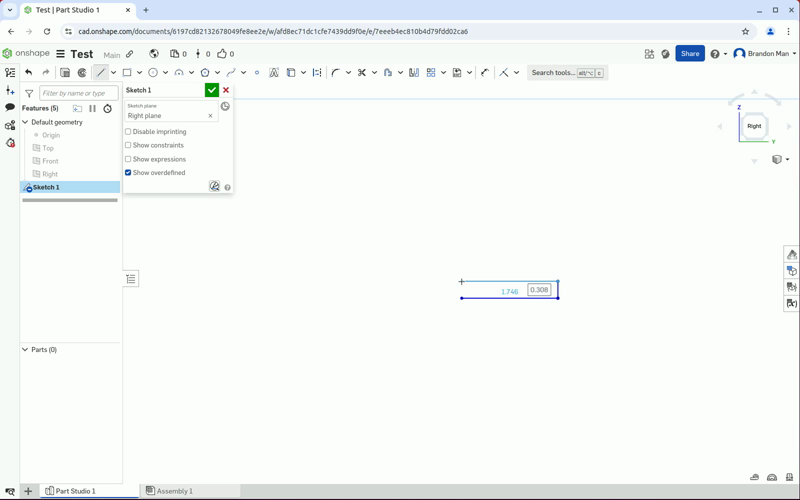
scroll(-6)
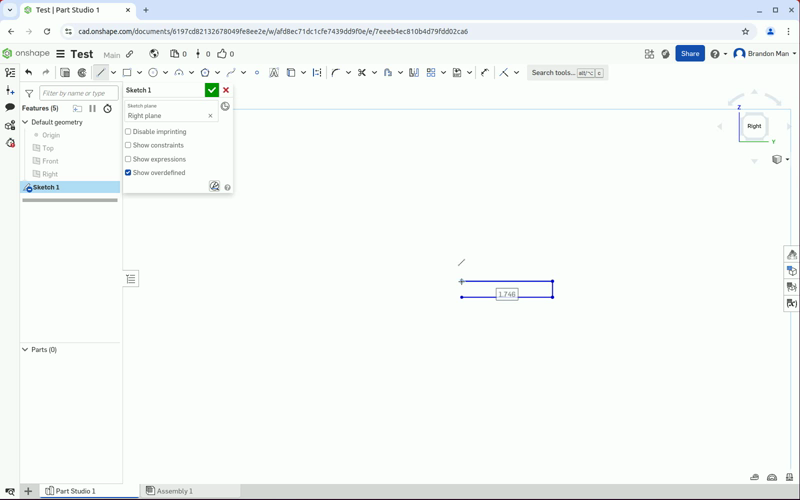
scroll(-6)
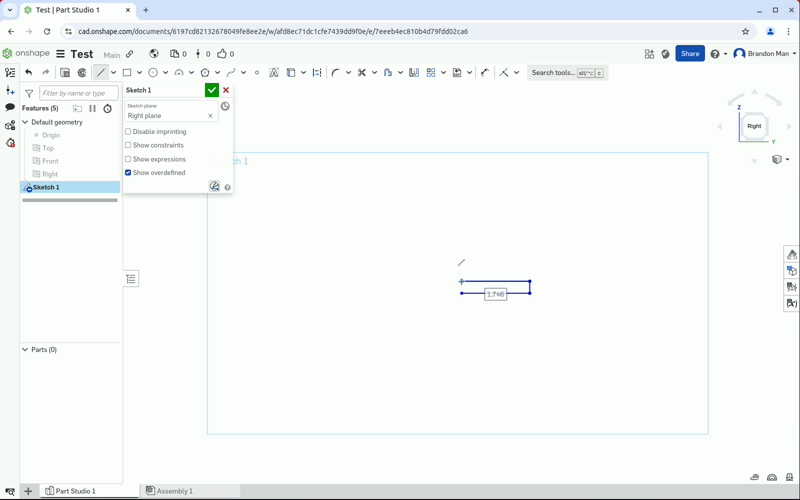
scroll(-6)
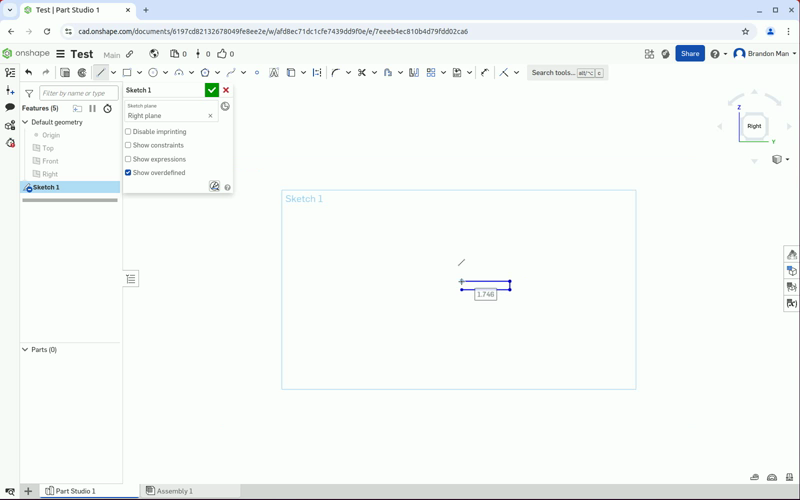
scroll(-6)
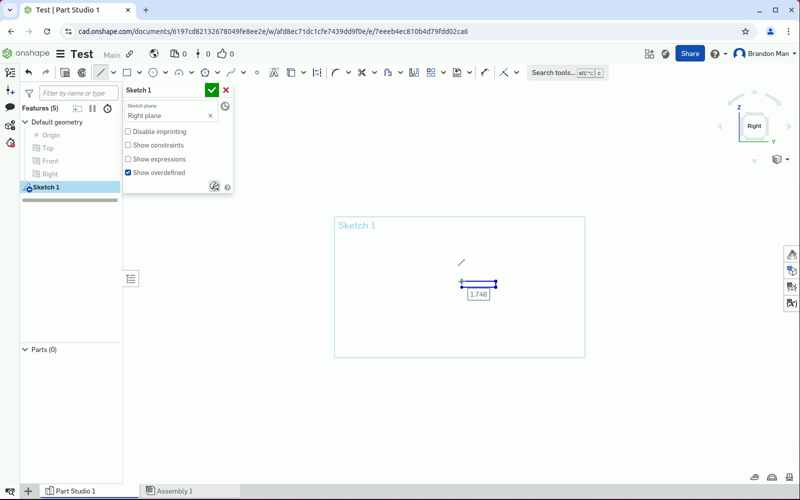
scroll(-6)
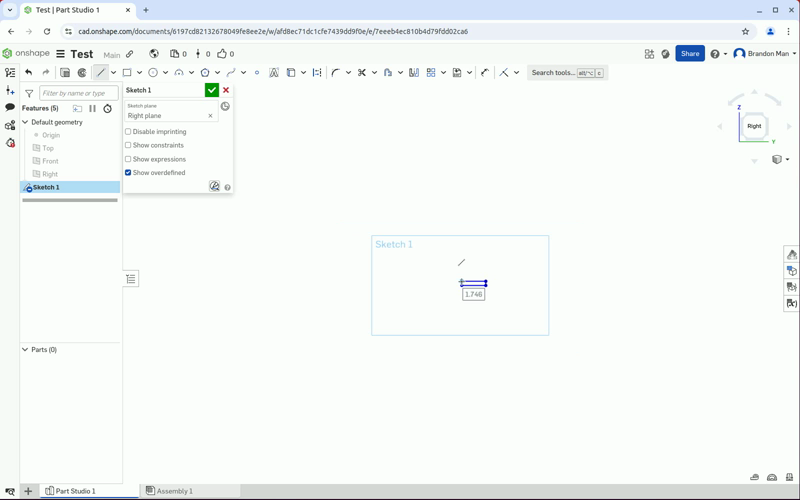
scroll(-6)
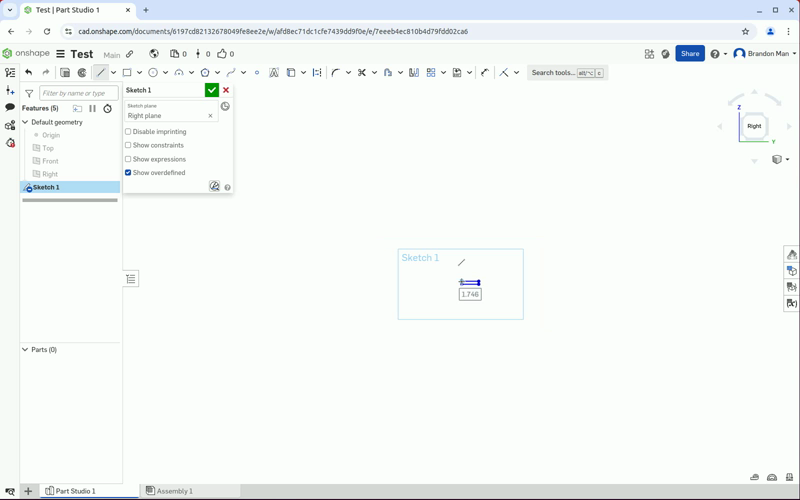
scroll(-6)
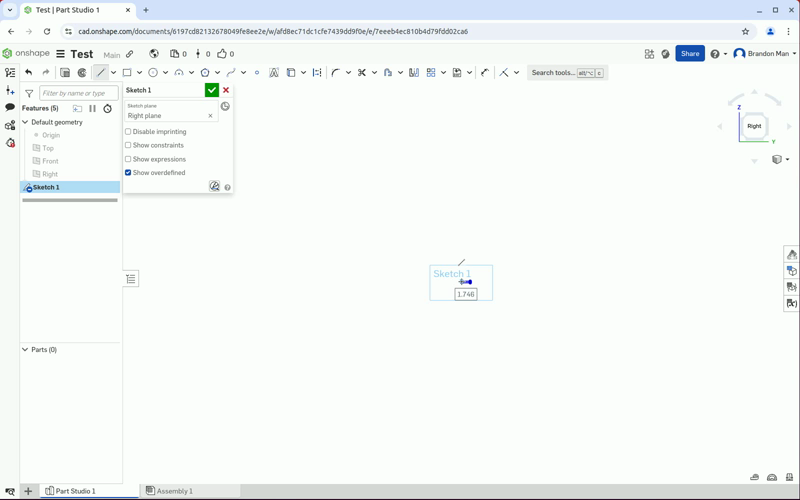
key_up(shift)
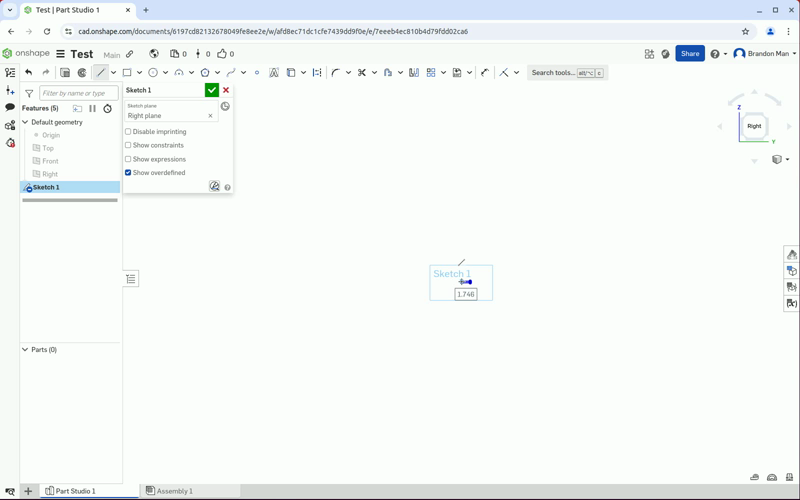
mouse_move(492, 281)
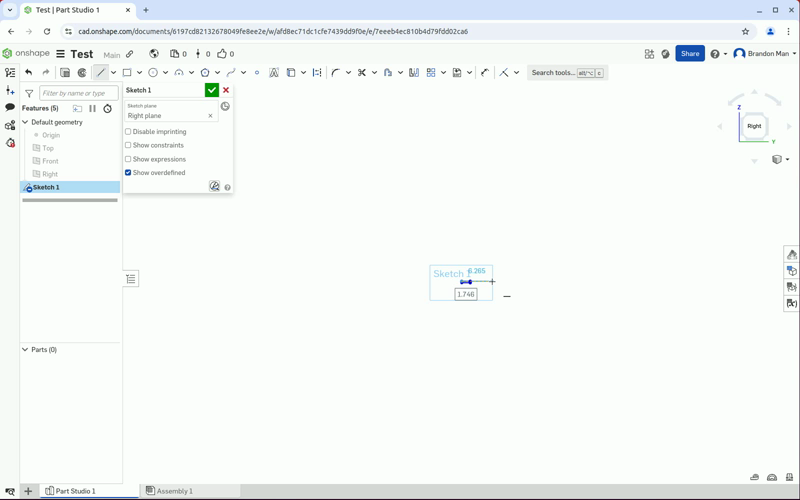
key_down(shift)
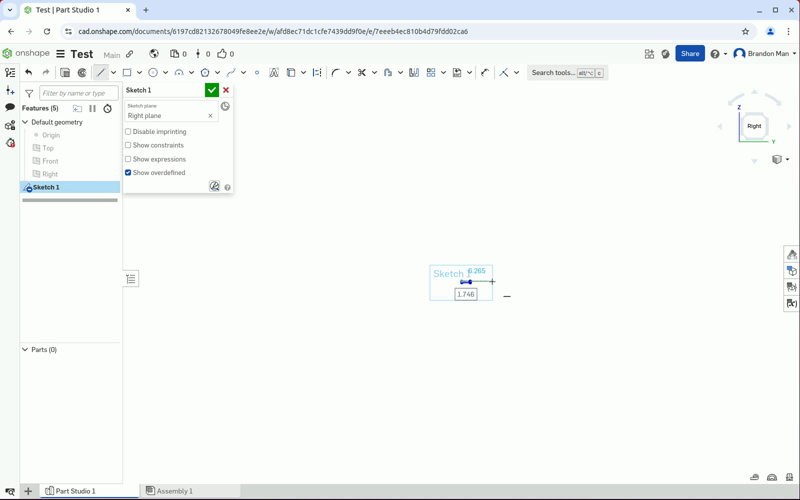
mouse_move(461, 282)
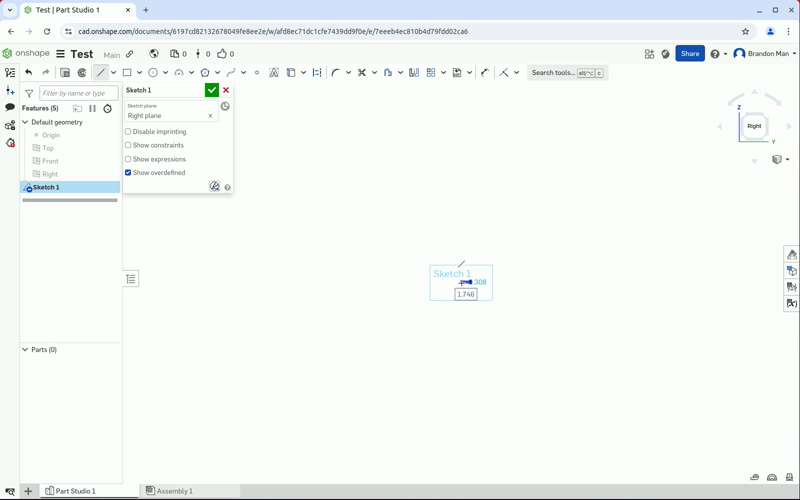
scroll(6)
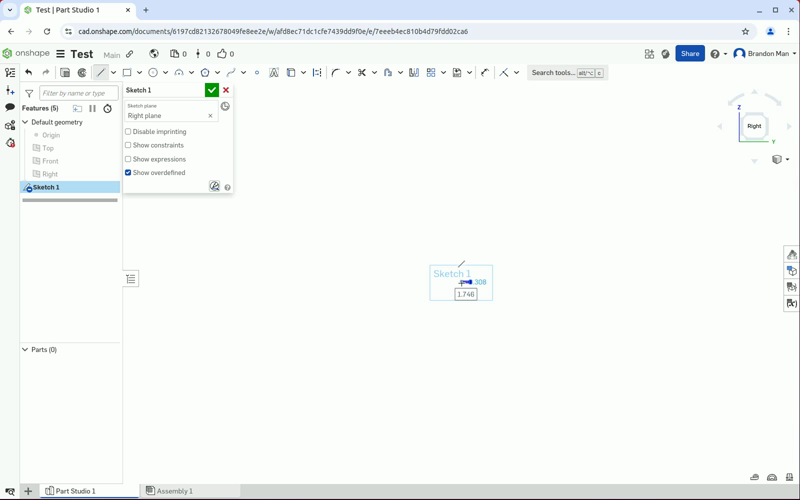
scroll(6)
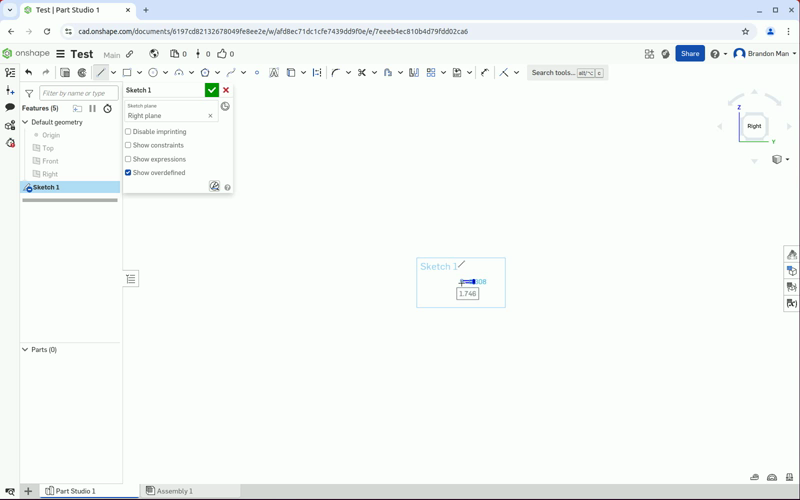
scroll(6)
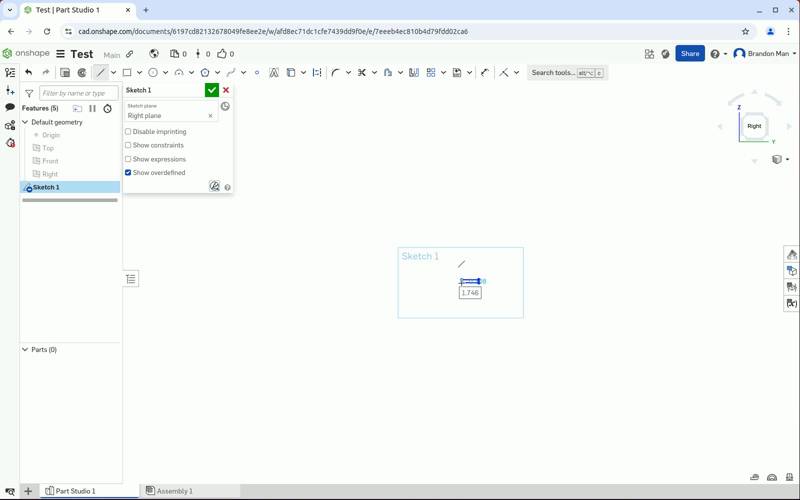
scroll(6)
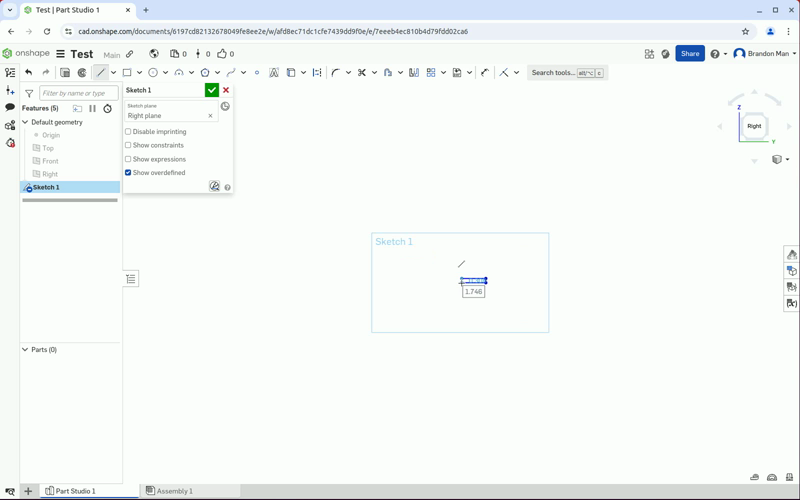
scroll(6)
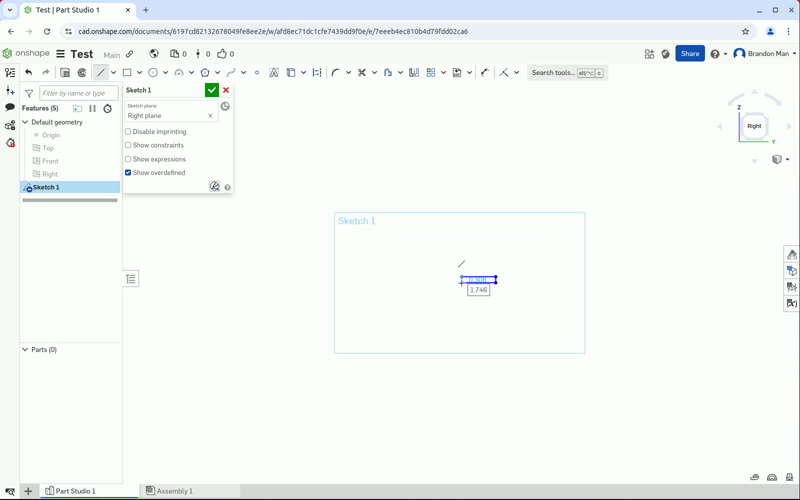
scroll(6)
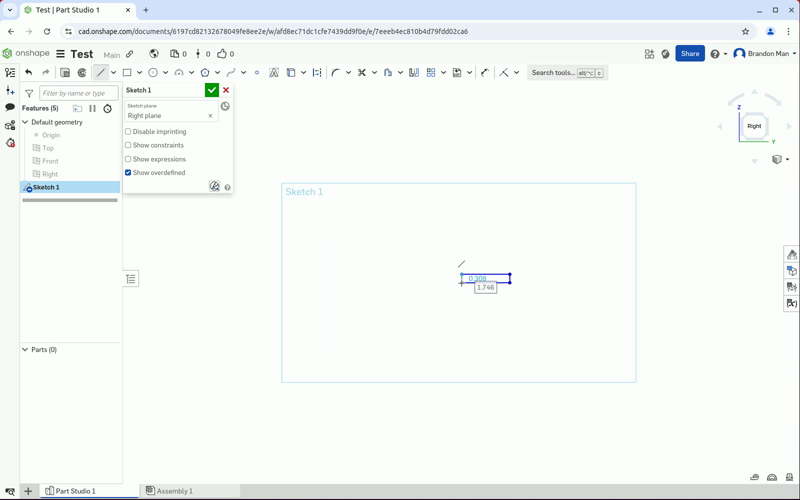
scroll(6)
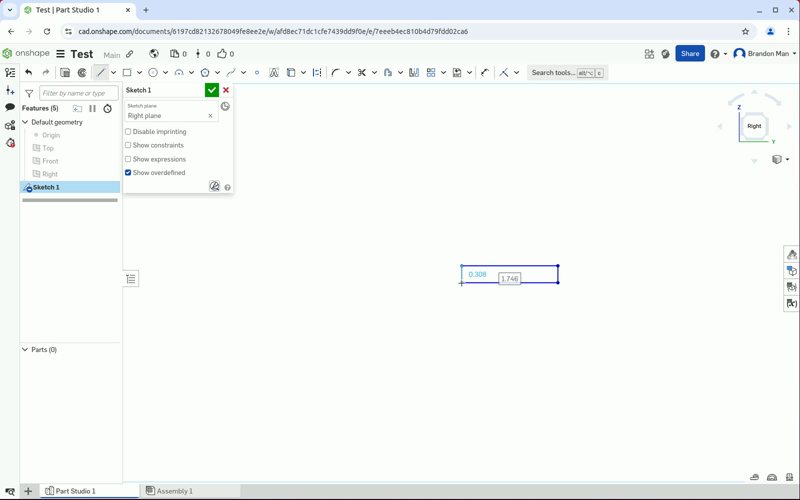
key_up(shift)
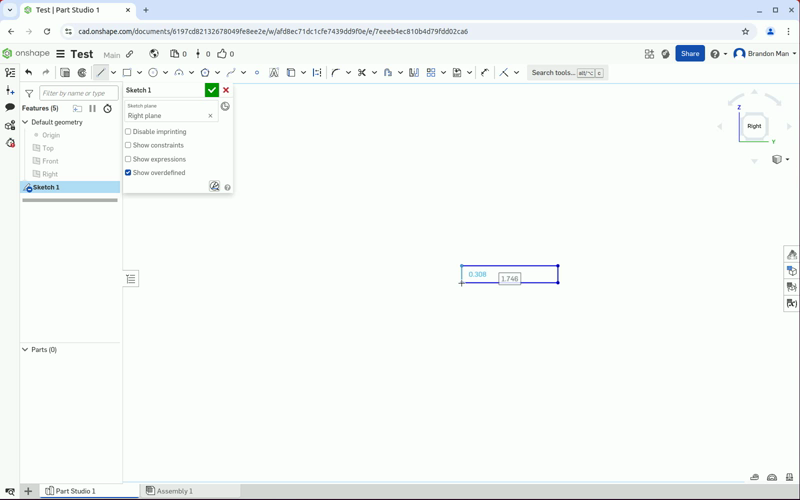
click(461, 282)
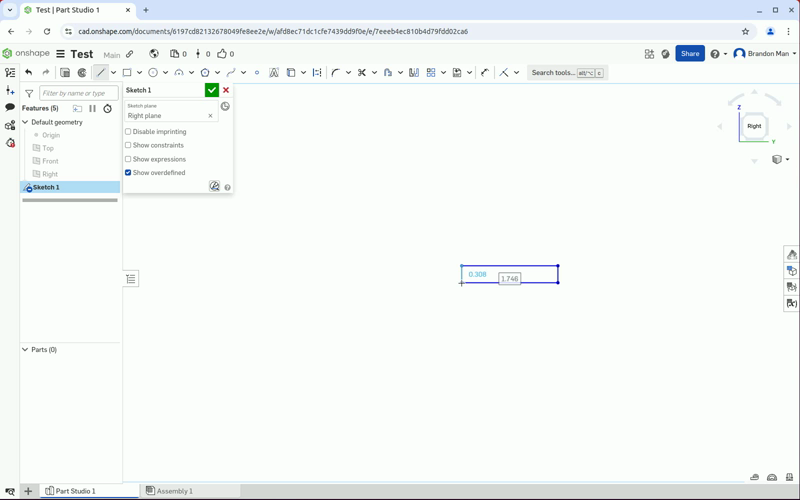
scroll(-6)
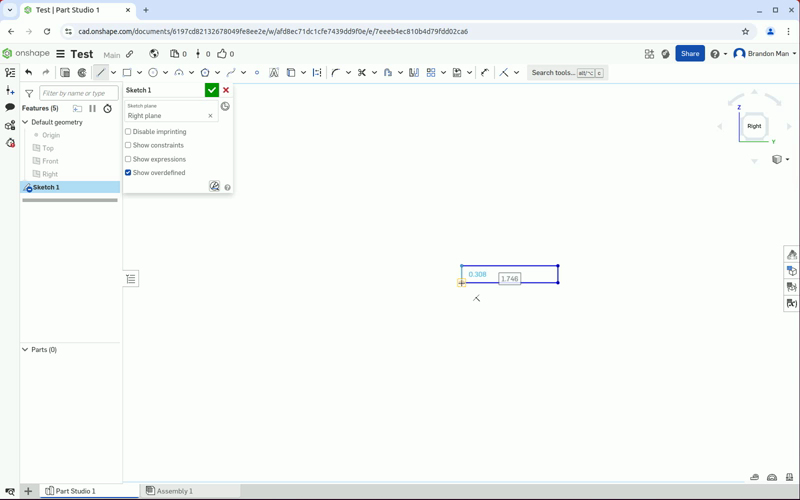
scroll(-6)
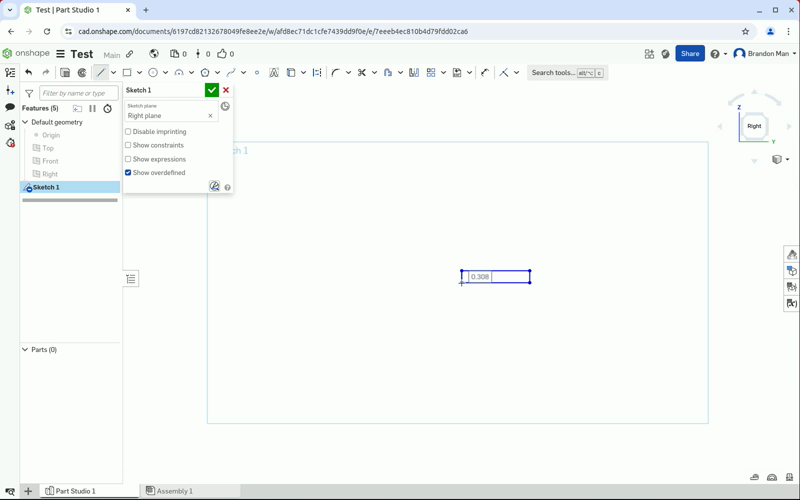
scroll(-6)
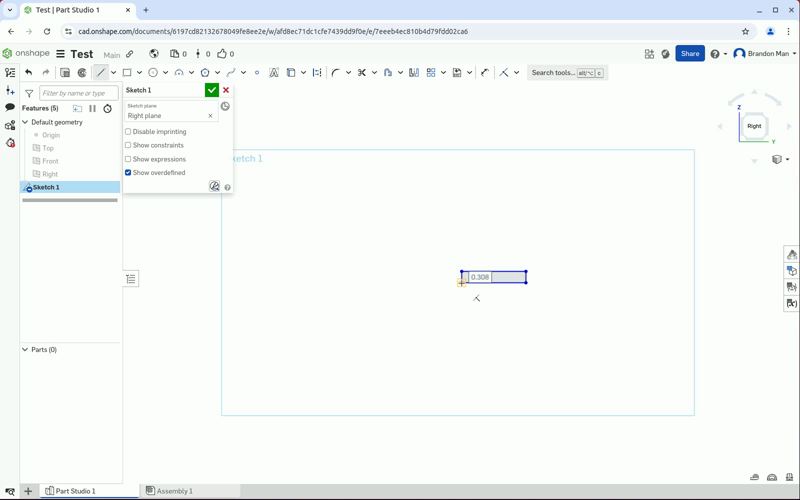
scroll(-6)
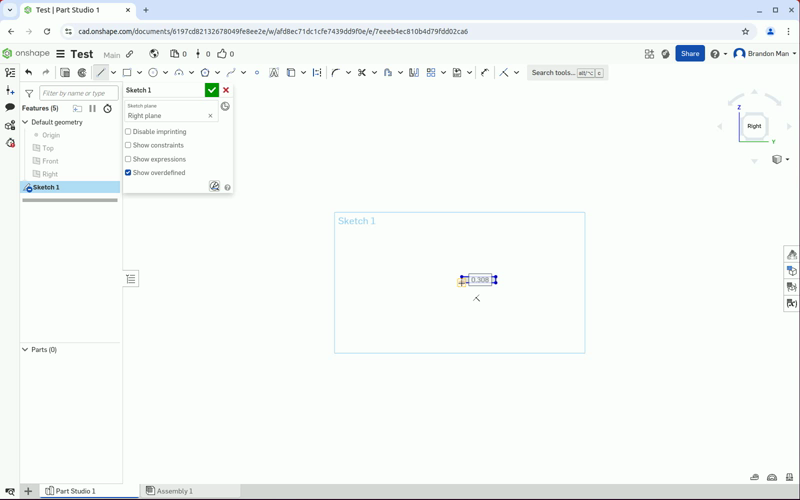
scroll(-6)
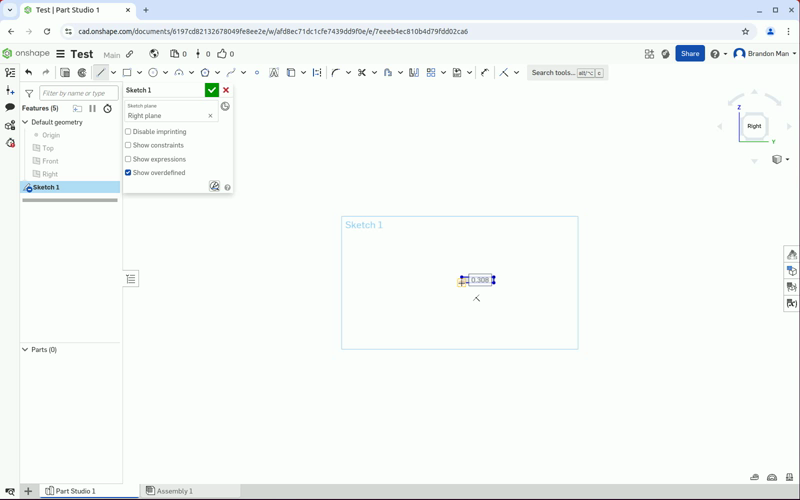
scroll(-6)
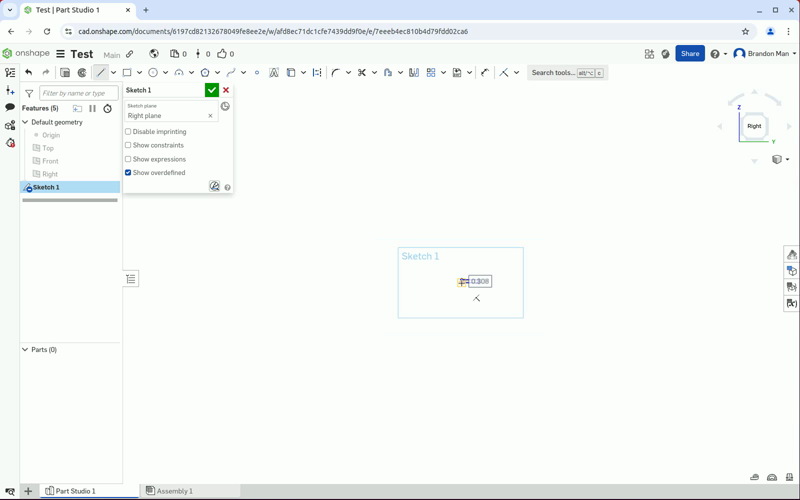
scroll(-6)
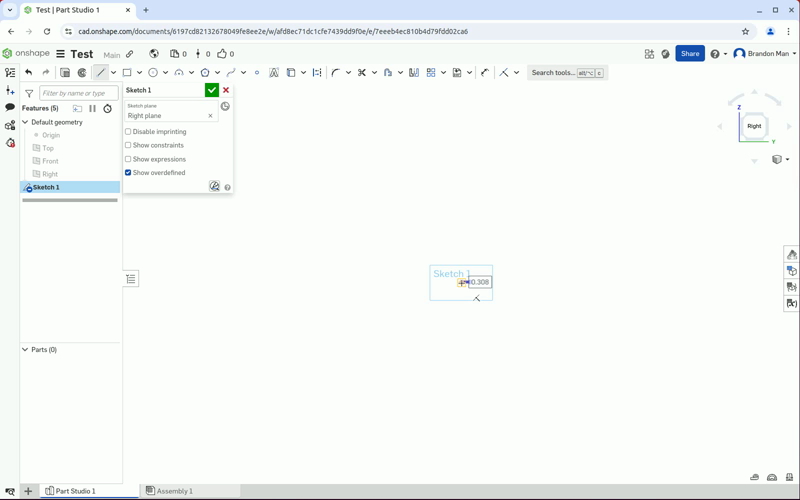
key(esc)
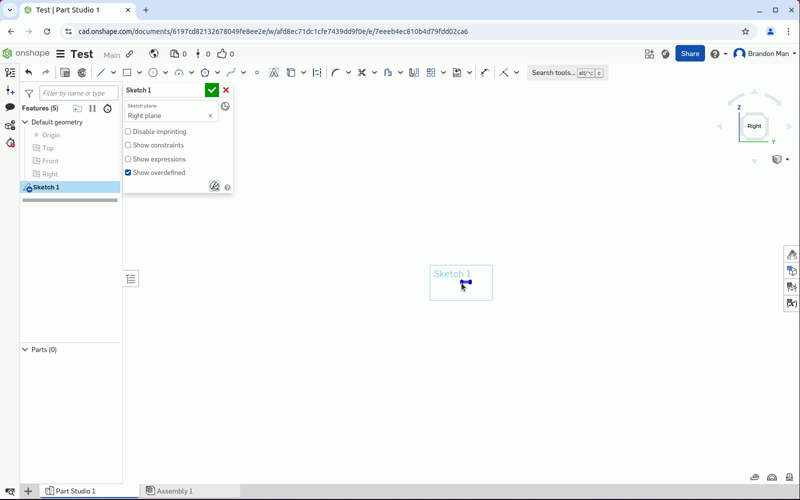
mouse_move(465, 282)
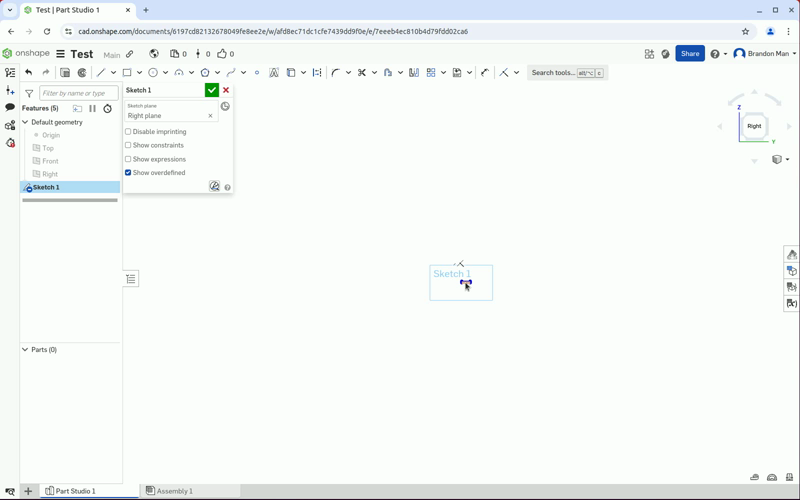
scroll(6)
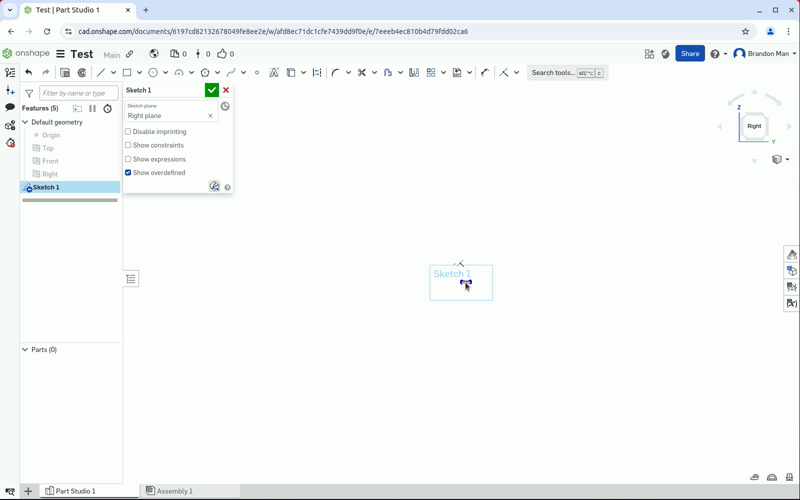
scroll(6)
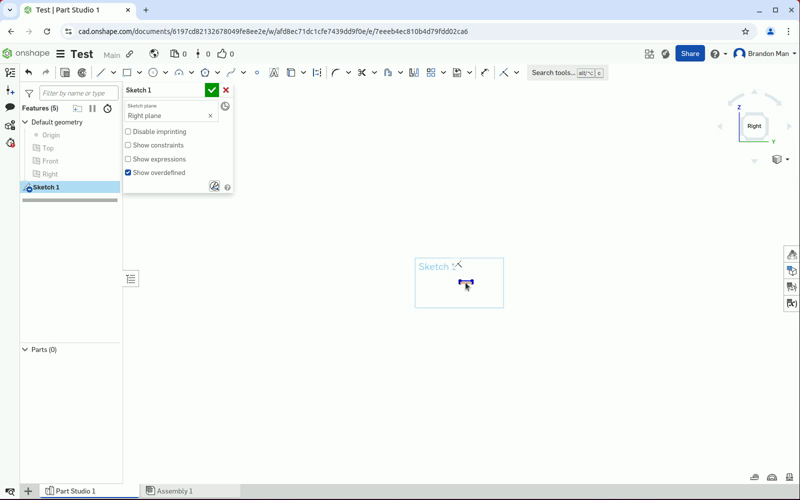
scroll(6)
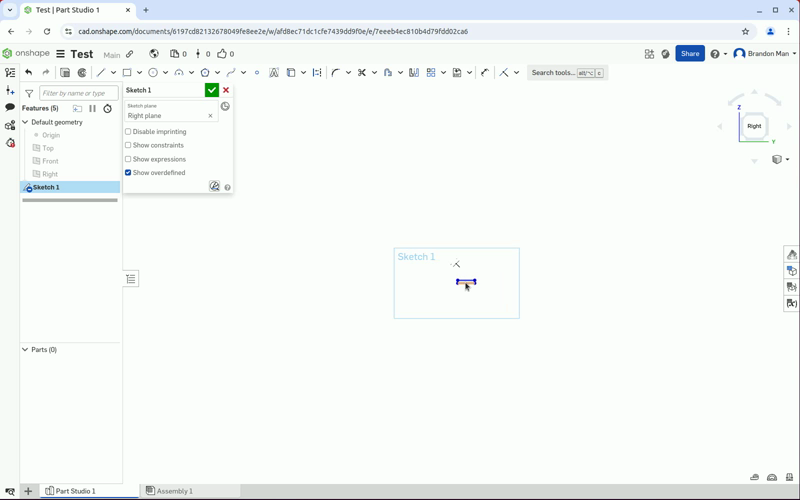
scroll(6)
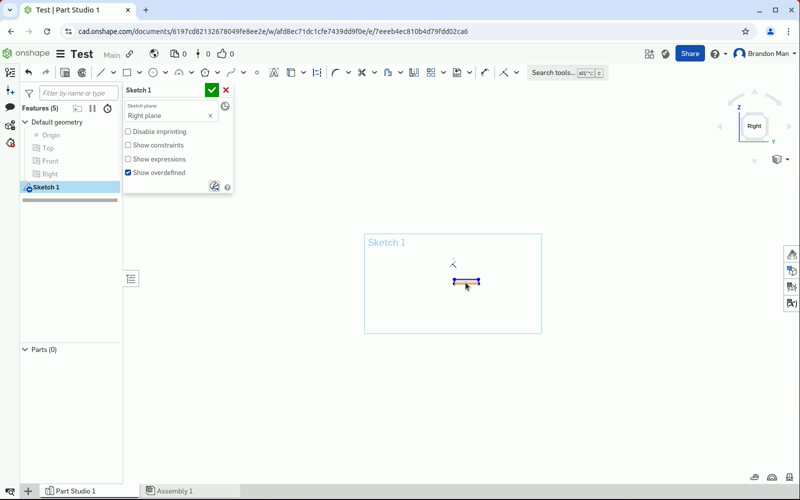
scroll(6)
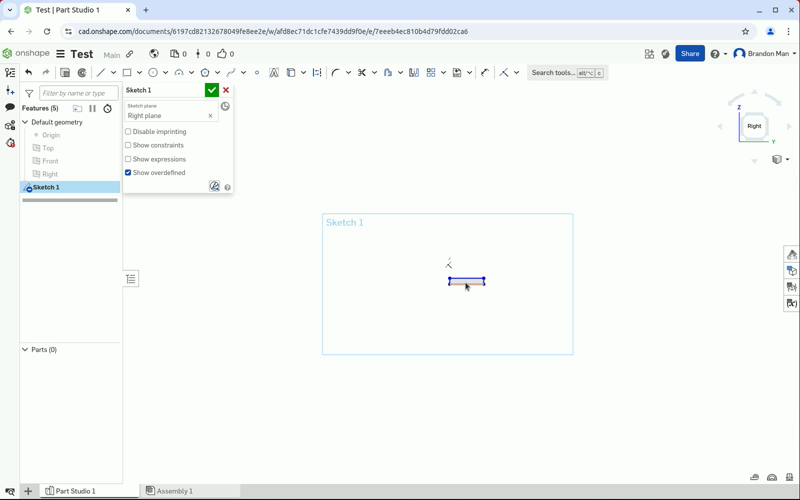
scroll(6)
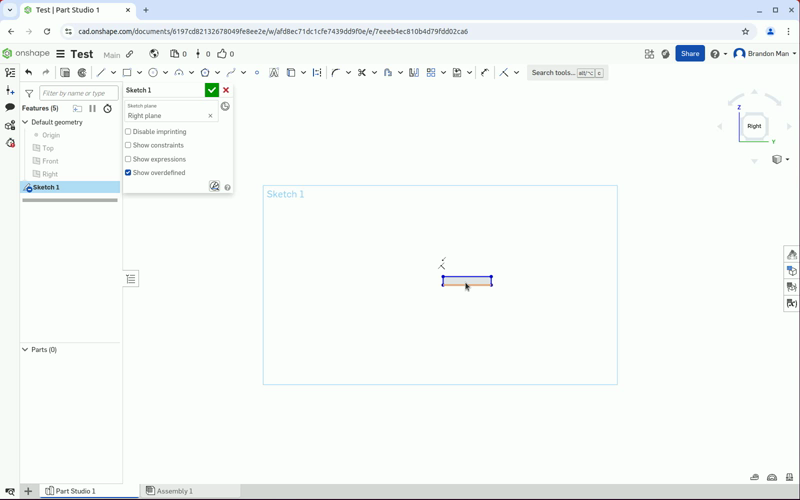
scroll(6)
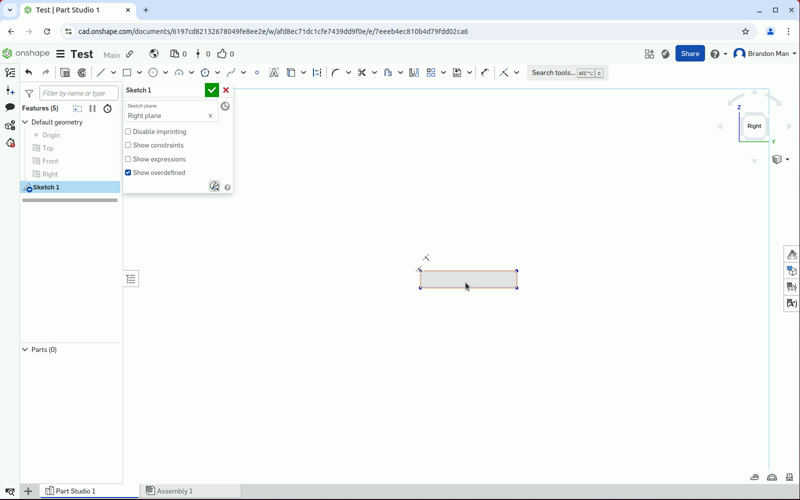
click(465, 282)
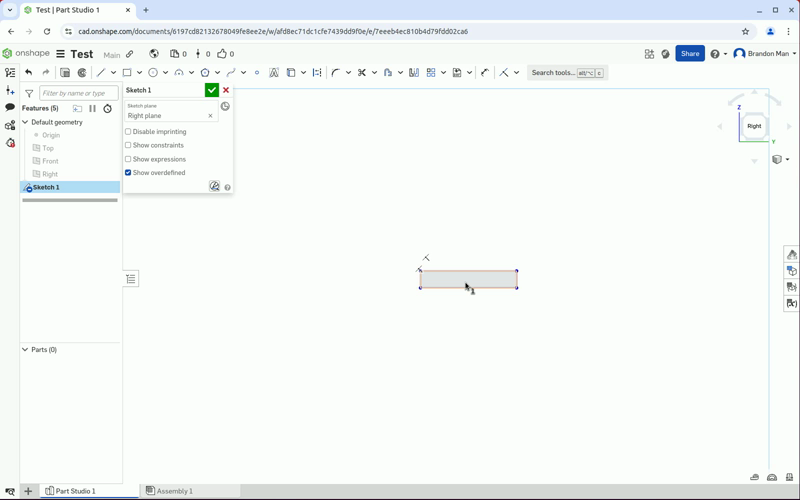
scroll(-6)
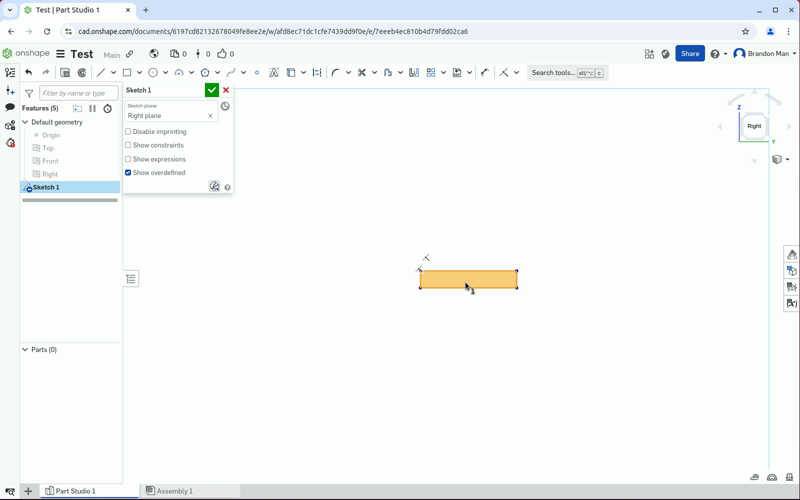
scroll(-6)
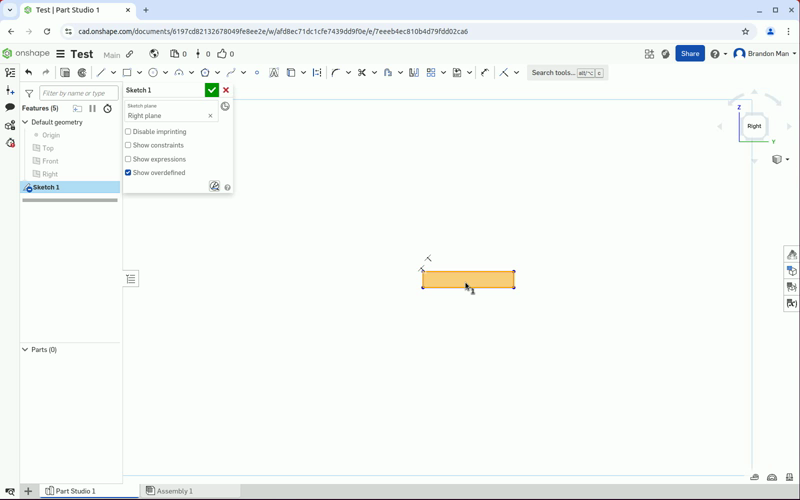
scroll(-6)
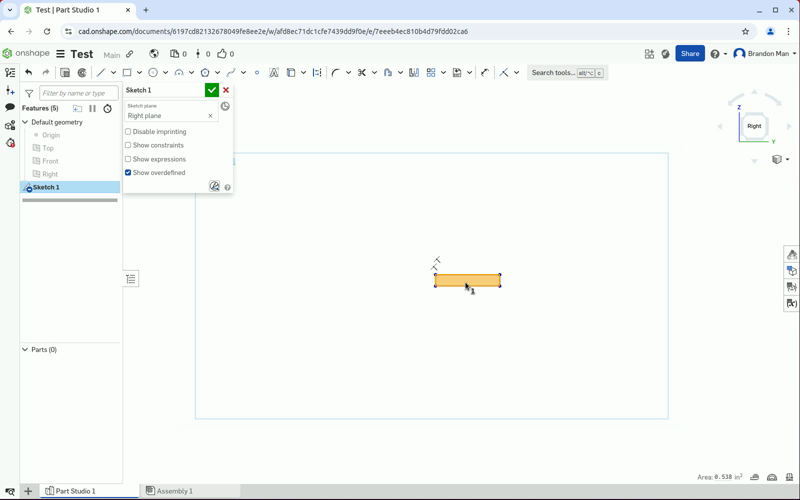
scroll(-6)
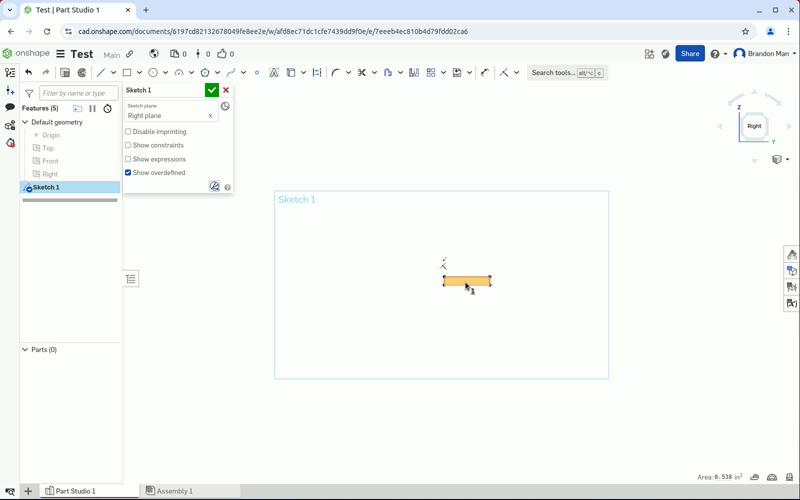
scroll(-6)
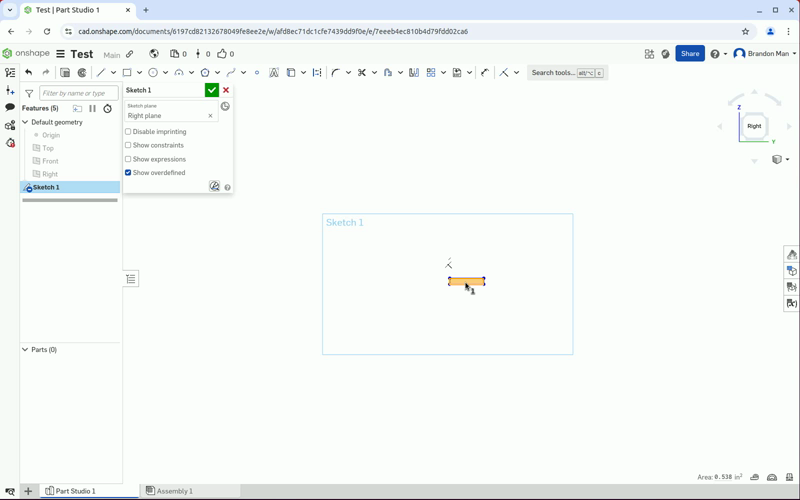
scroll(-6)
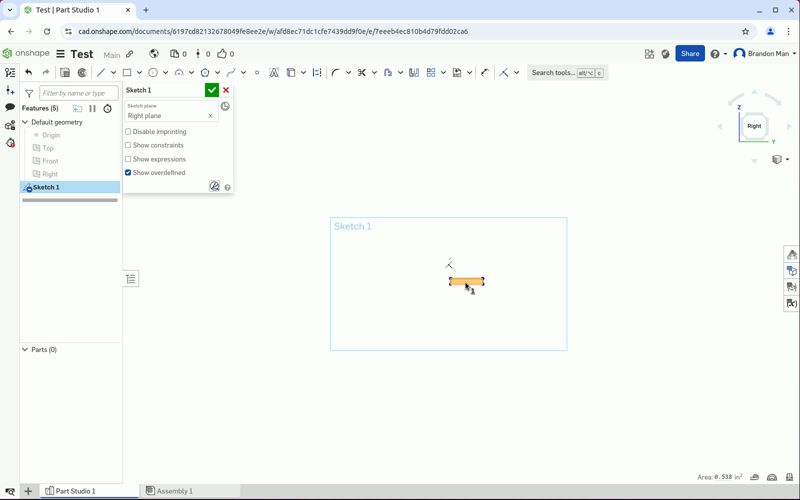
scroll(-6)
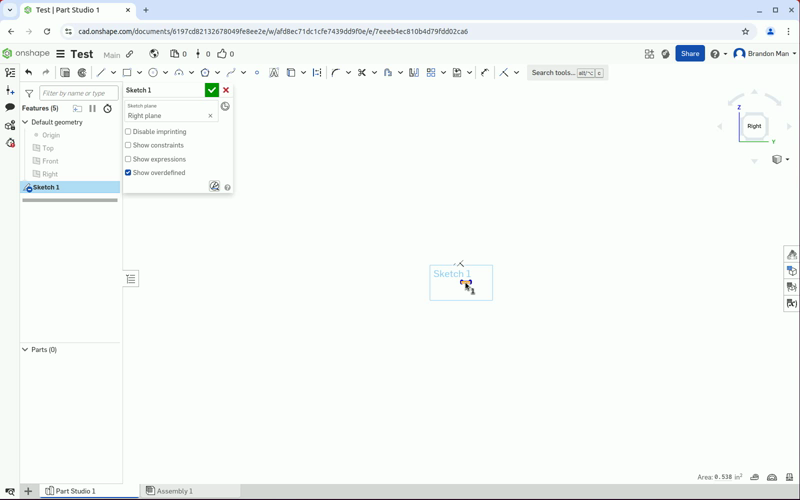
mouse_move(73, 352)
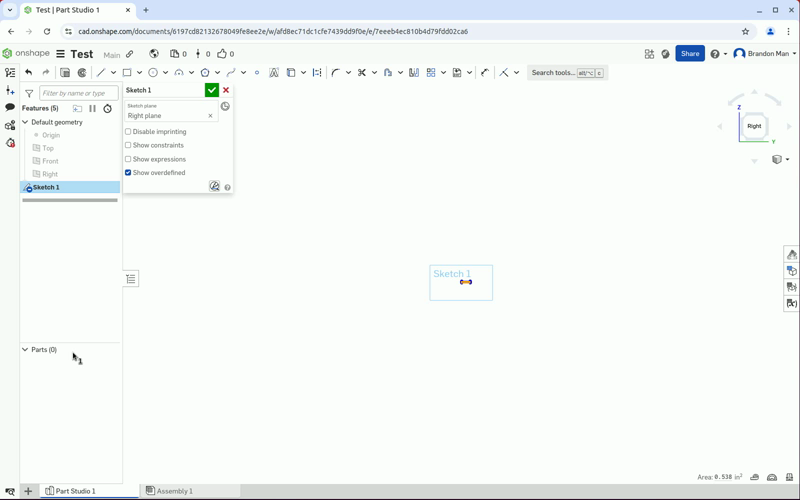
key(shift+y)
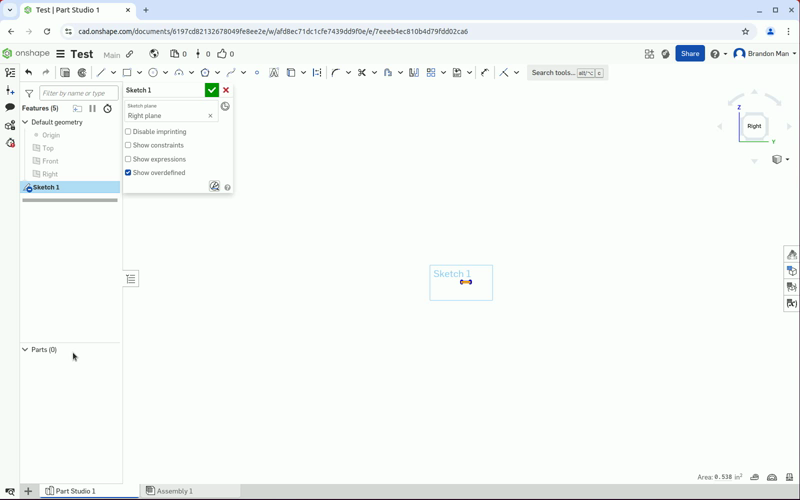
key(shift+e)
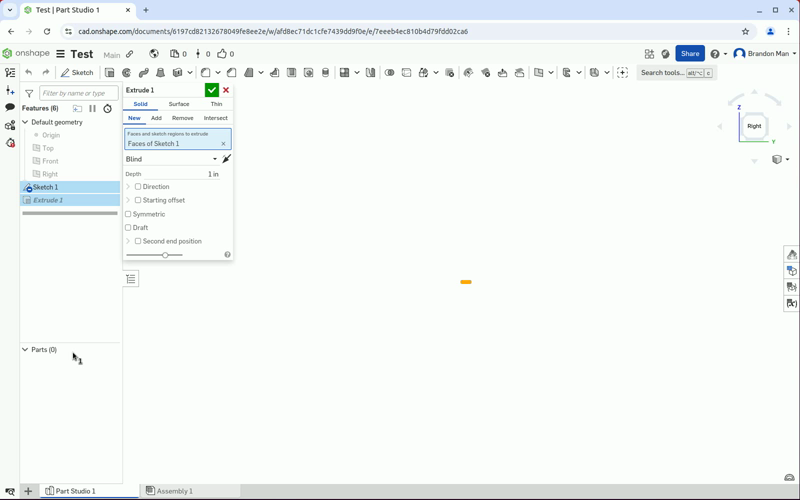
mouse_move(143, 106)
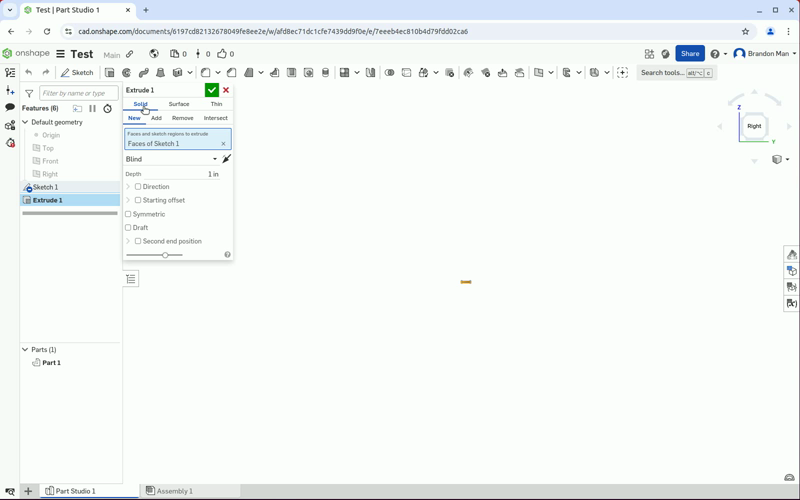
click(143, 106)
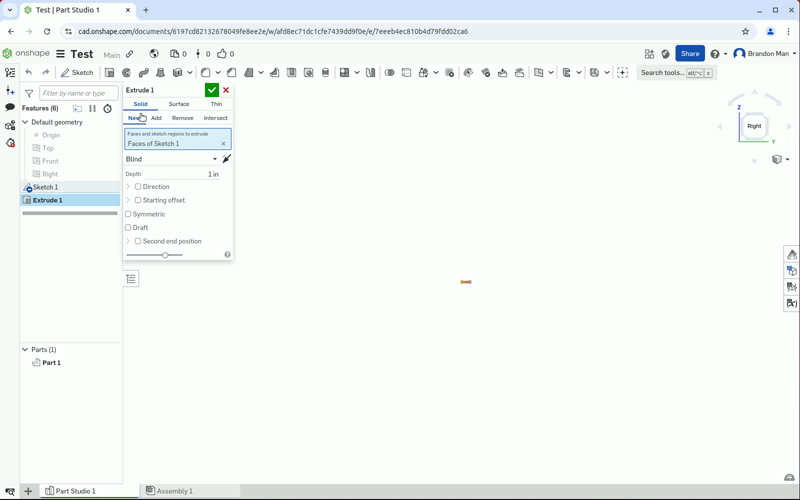
mouse_move(137, 120)
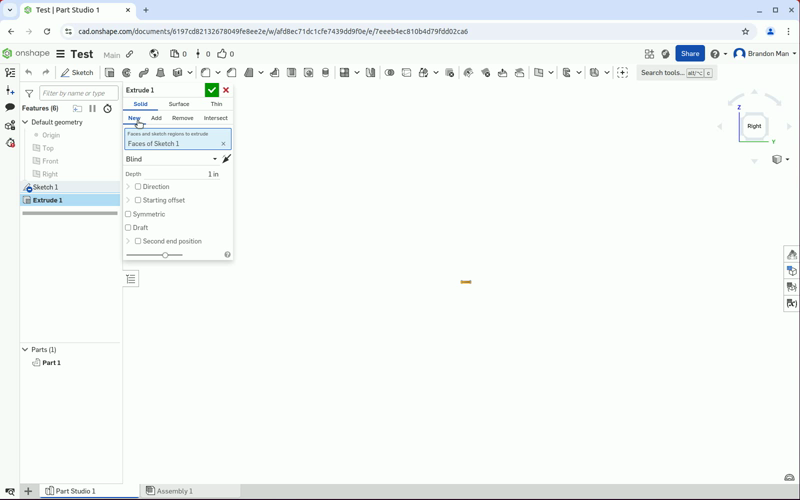
click(137, 120)
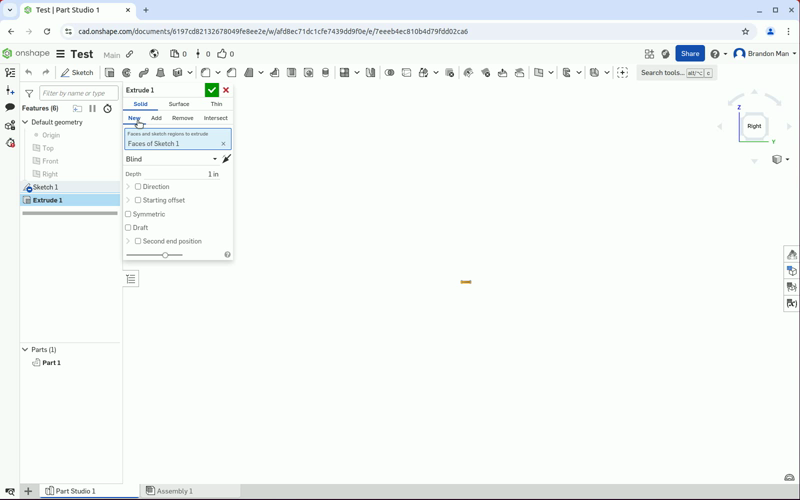
key(tab, 4)
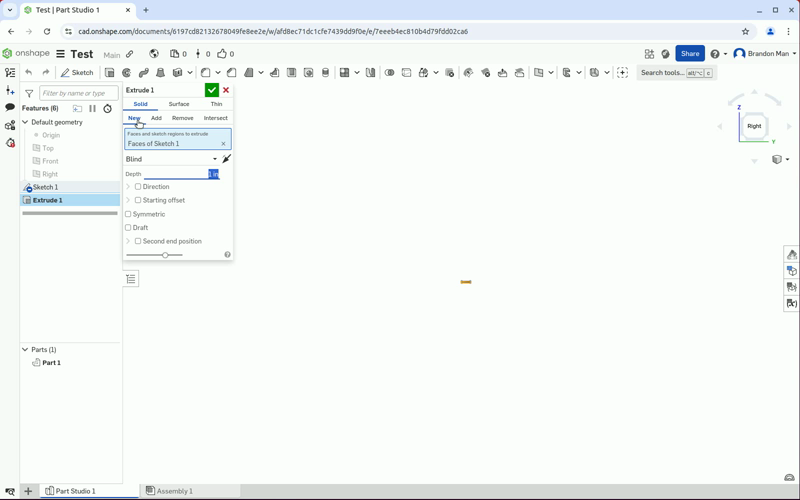
text(-23.108)
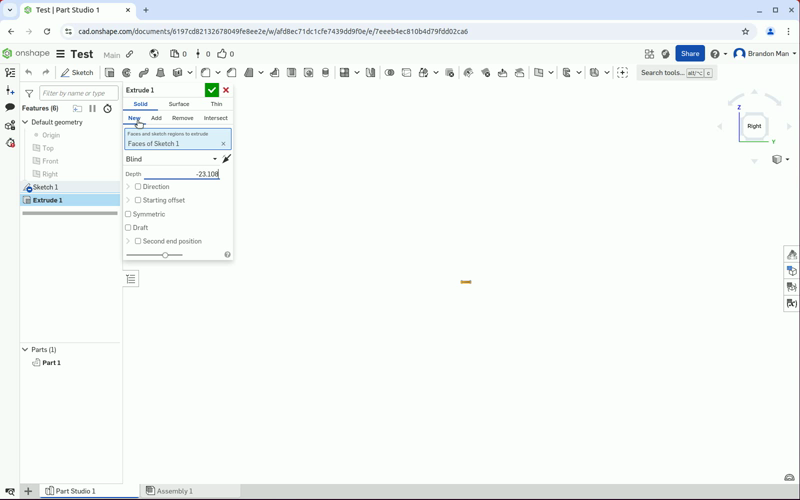
key(enter)
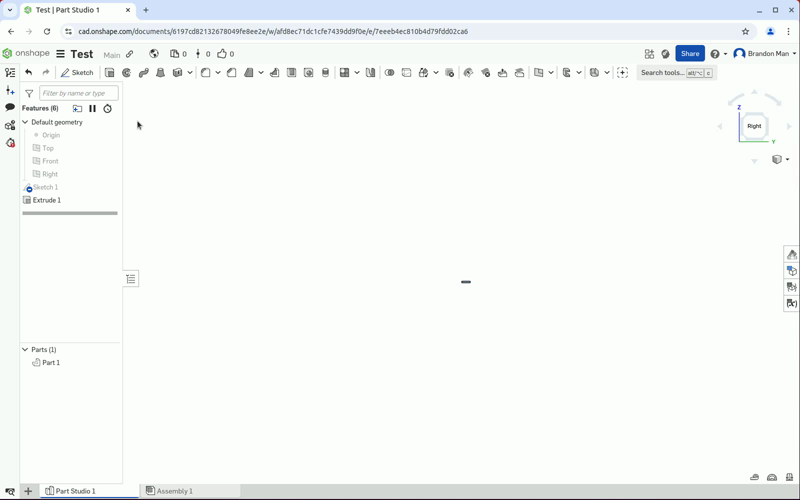
key(shift+h)
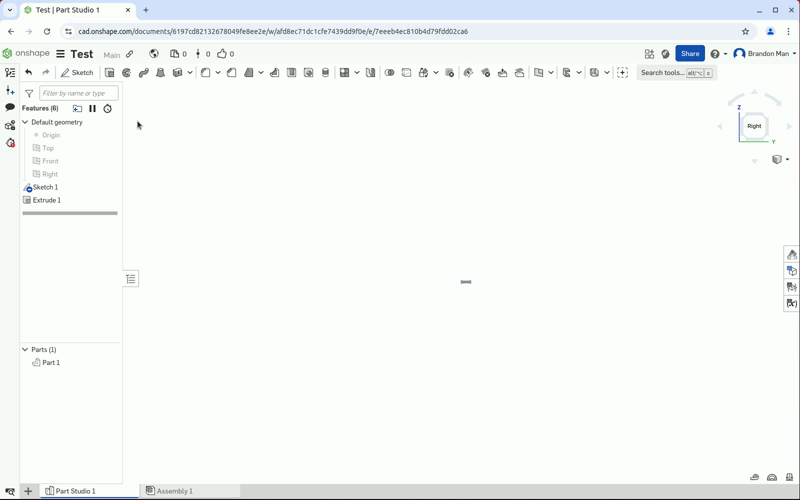
key(shift+h)
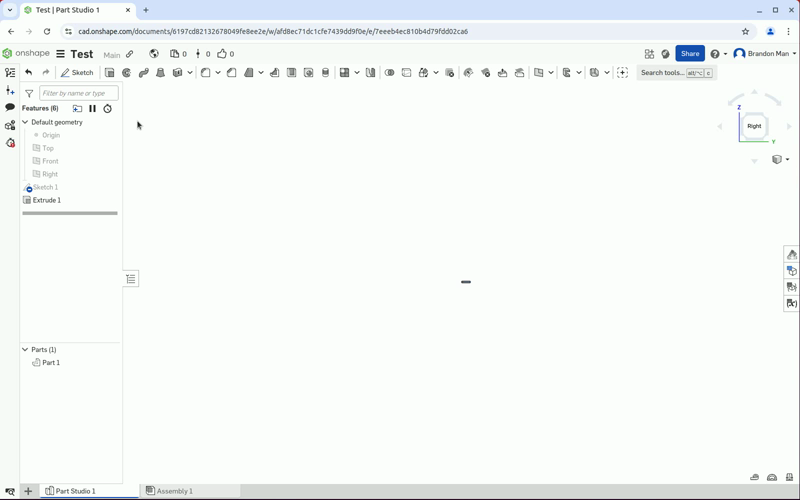
mouse_move(73, 189)
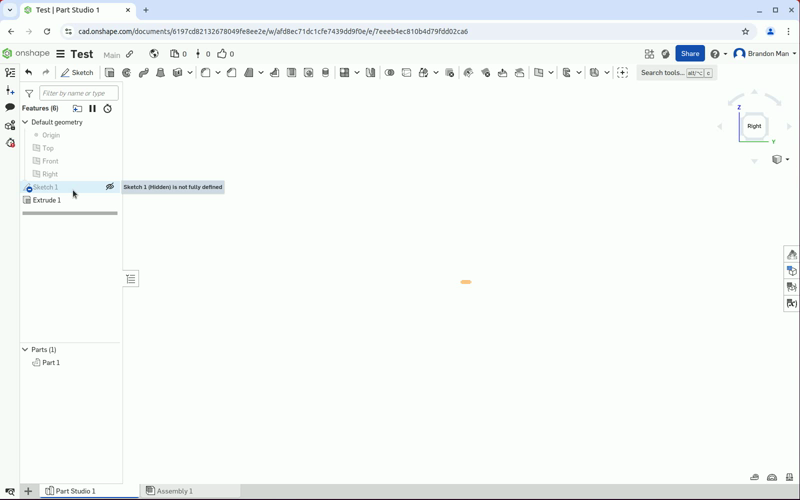
click(73, 189)
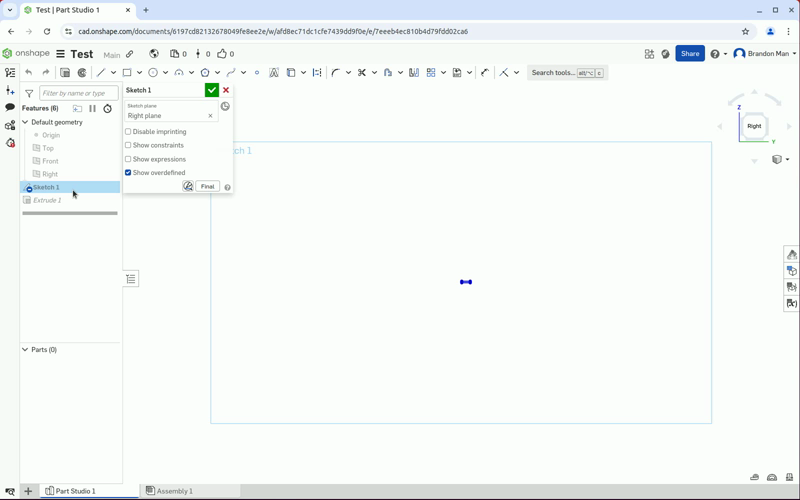
mouse_move(229, 92)
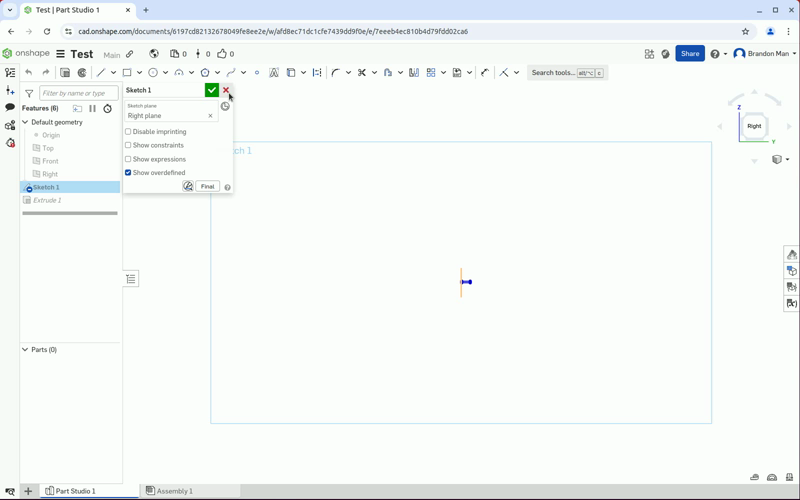
click(229, 92)
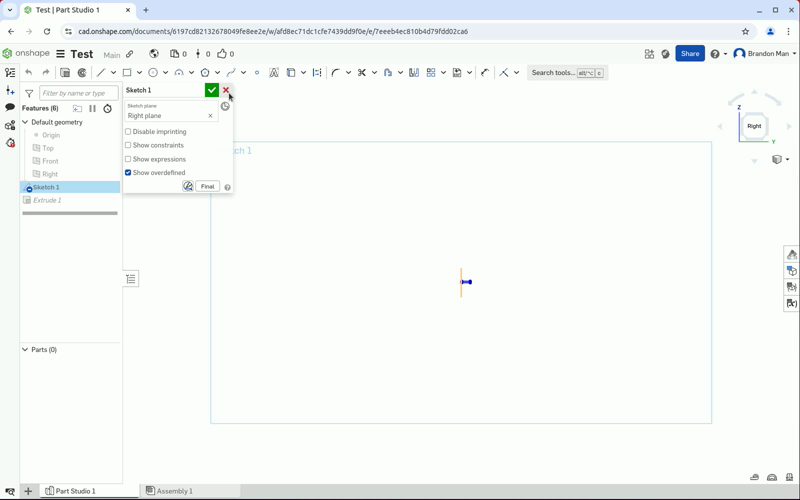
key(shift+s)
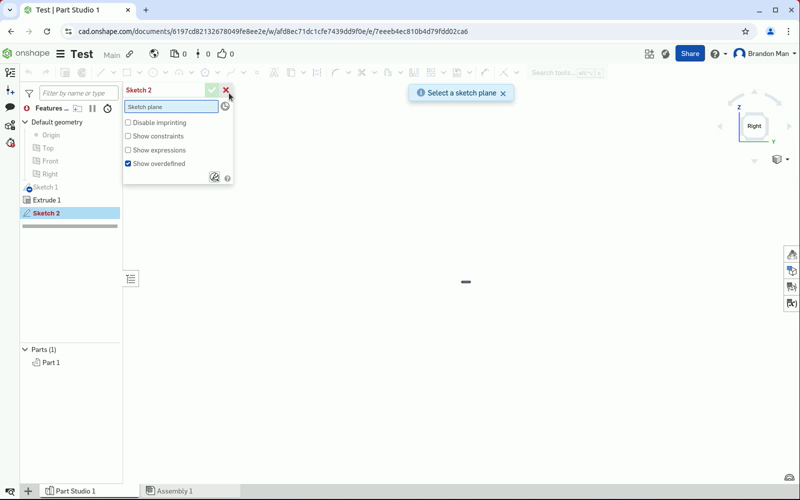
mouse_move(73, 176)
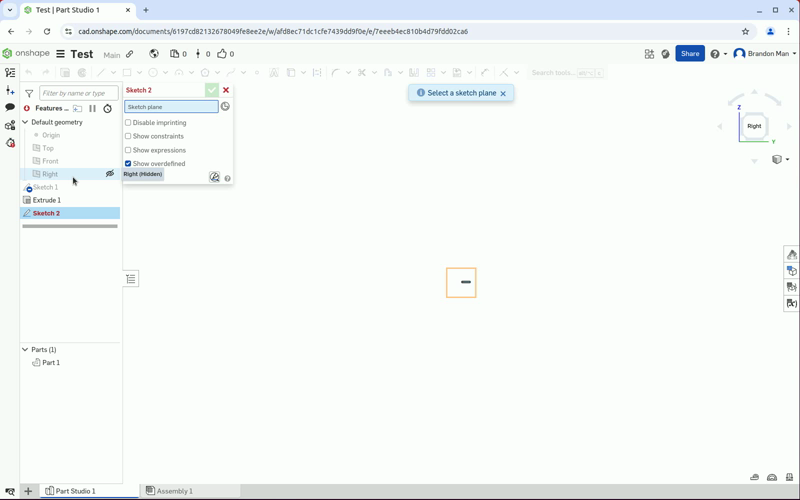
click(73, 176)
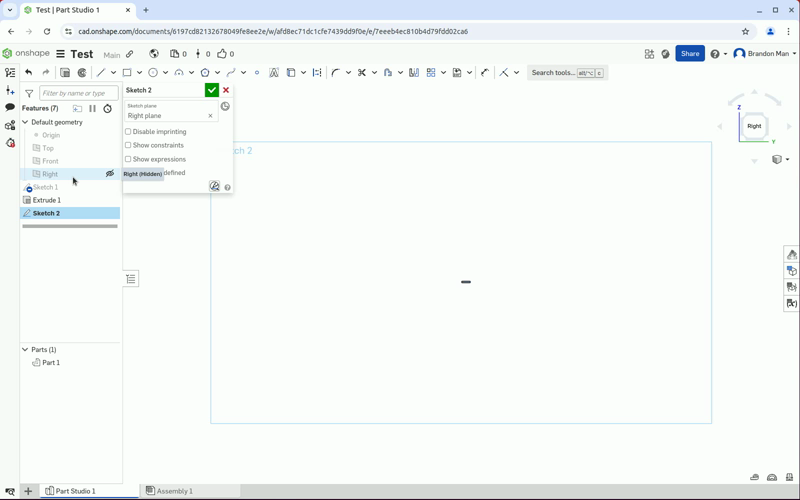
mouse_move(73, 352)
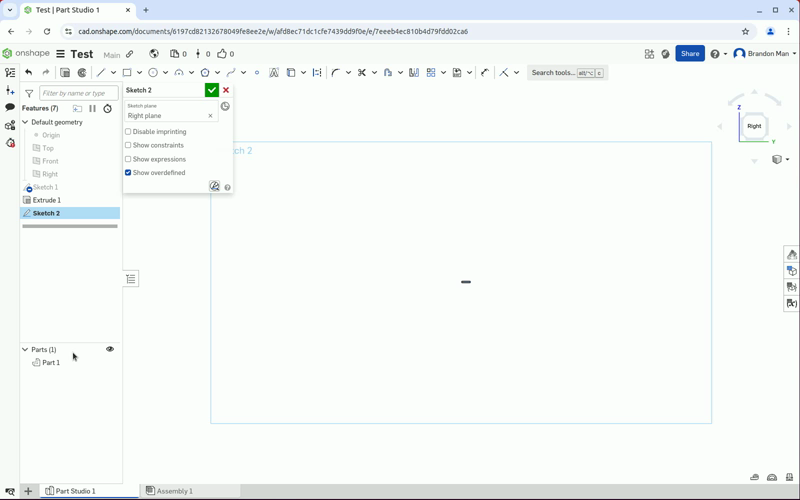
key(y)
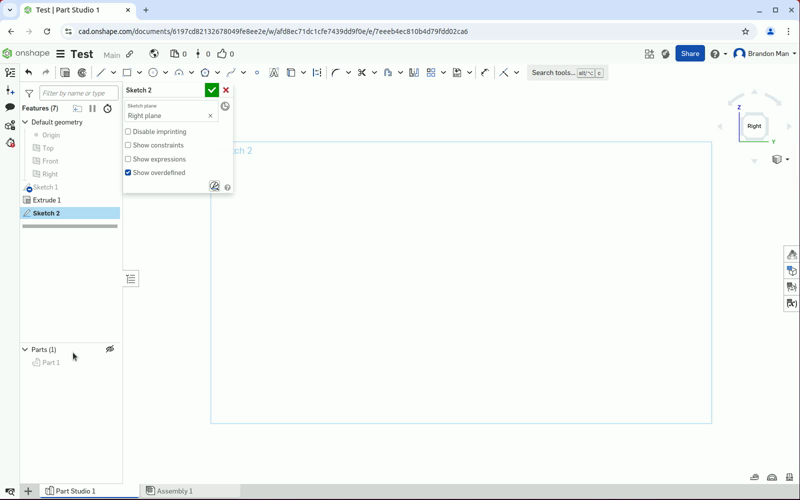
key(l)
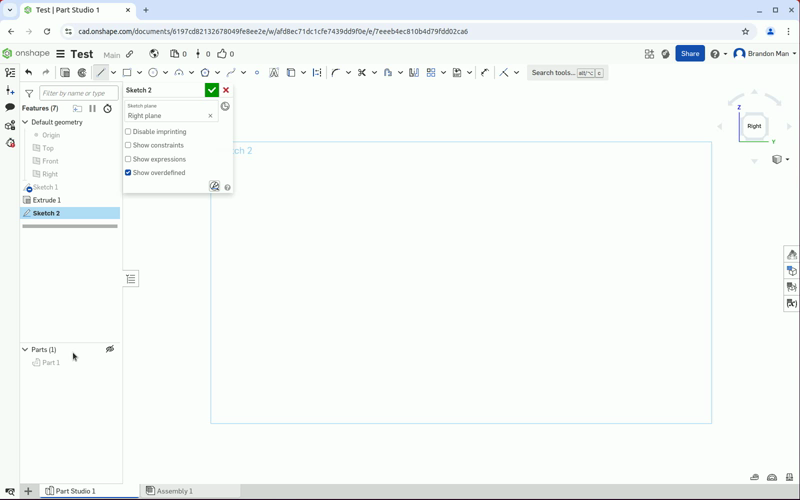
key_down(shift)
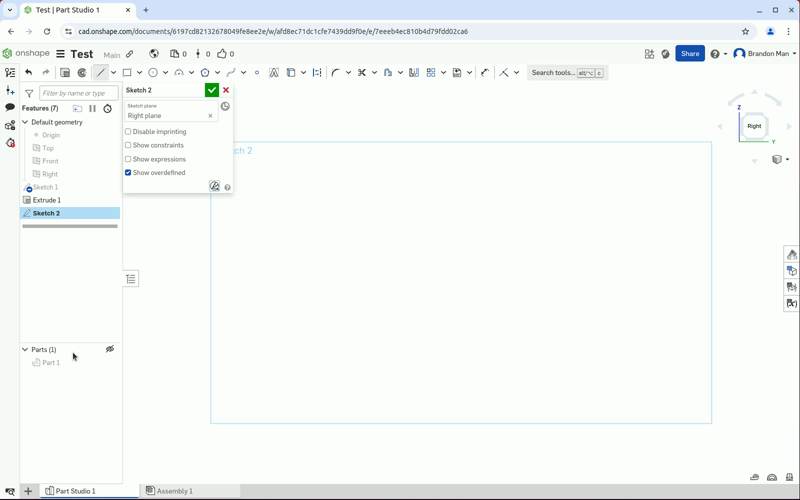
mouse_move(453, 284)
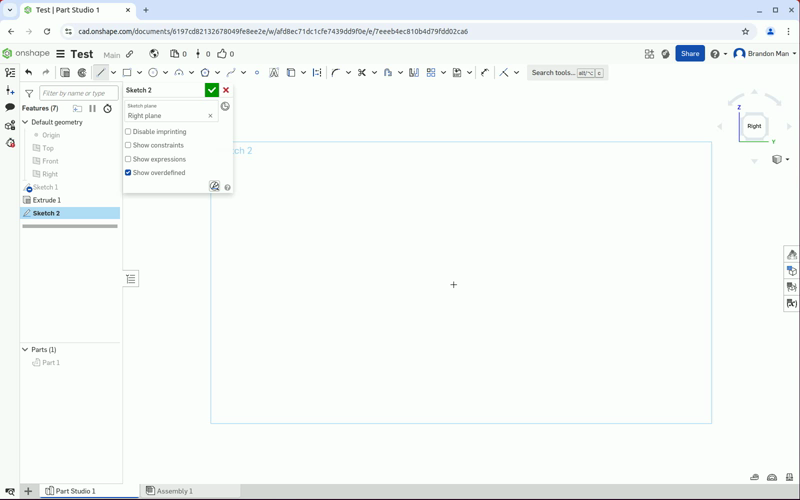
click(453, 284)
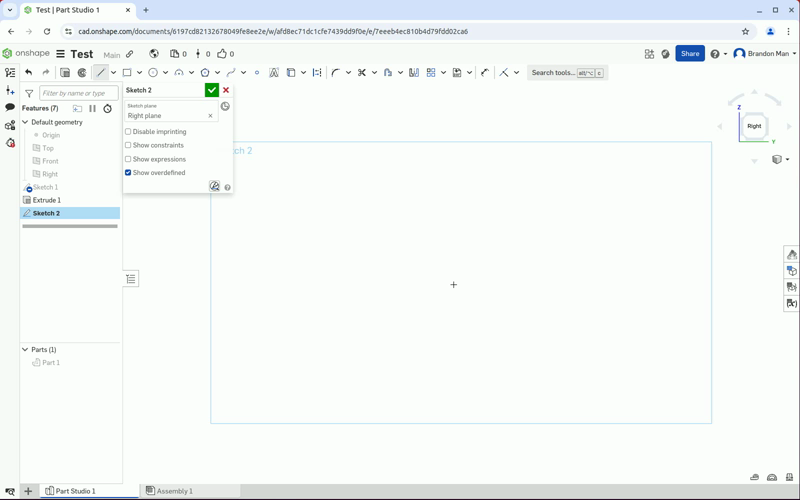
key_up(shift)
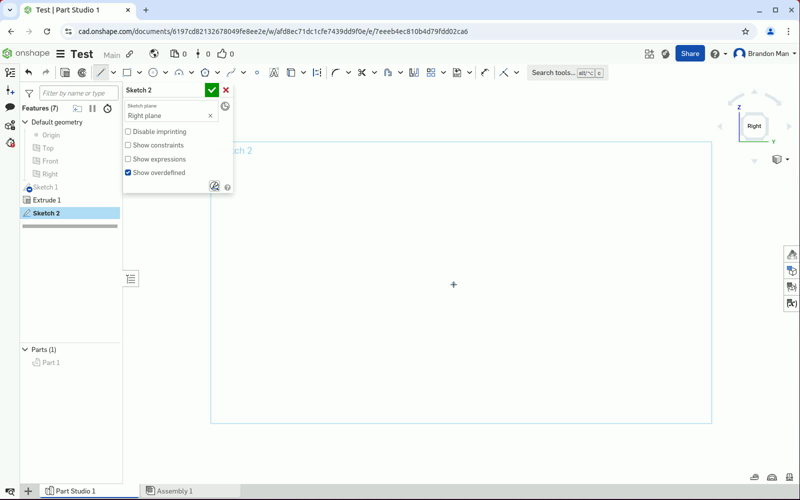
key_down(shift)
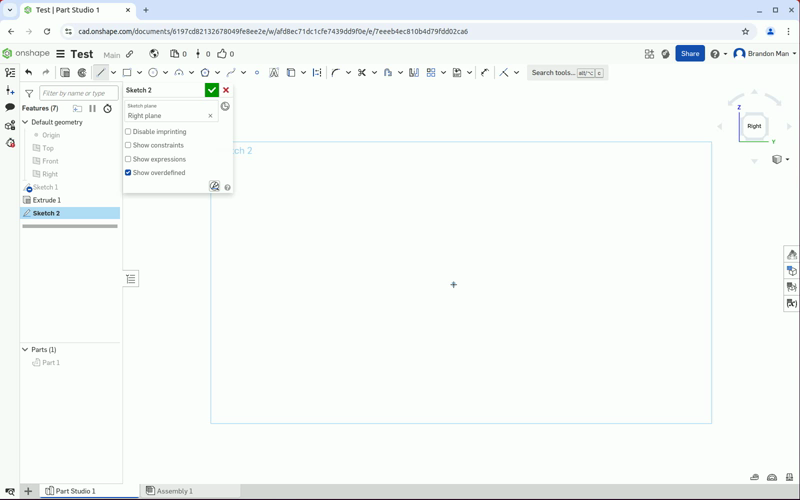
mouse_move(483, 284)
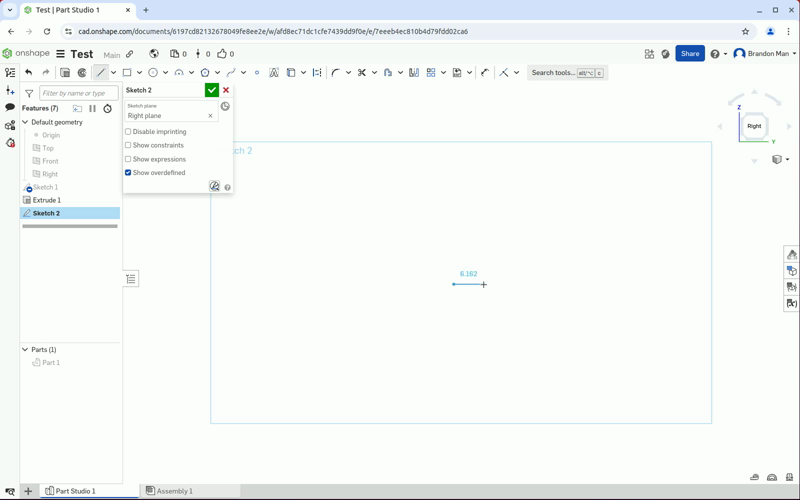
mouse_move(461, 284)
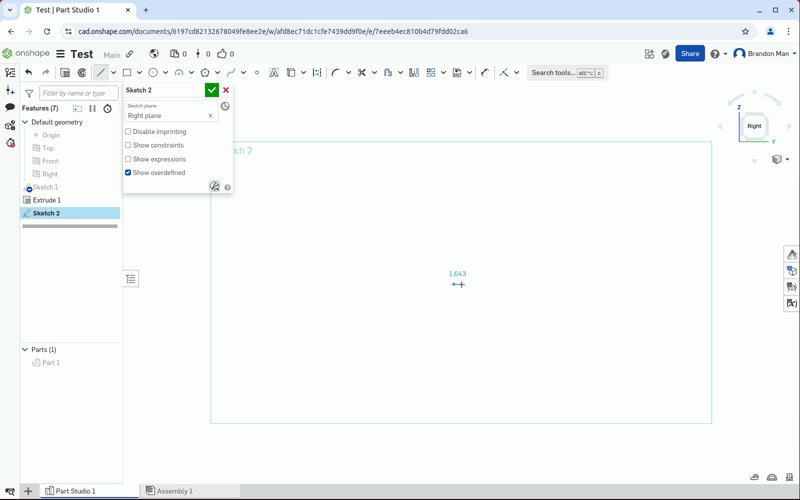
click(461, 284)
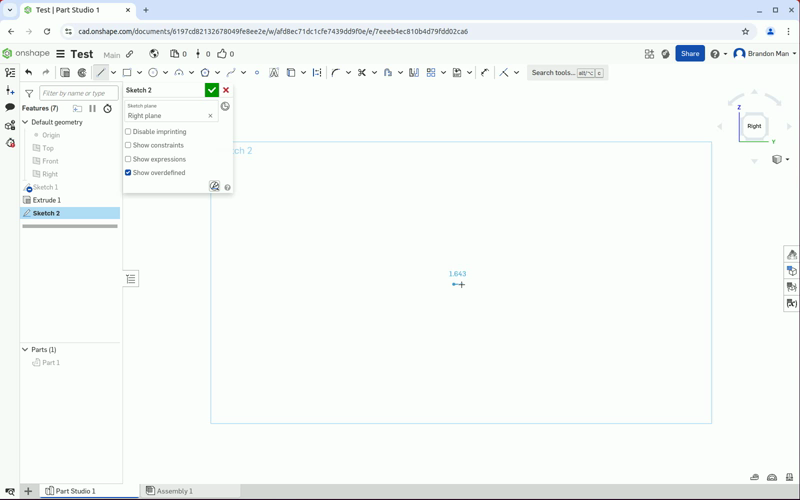
key_up(shift)
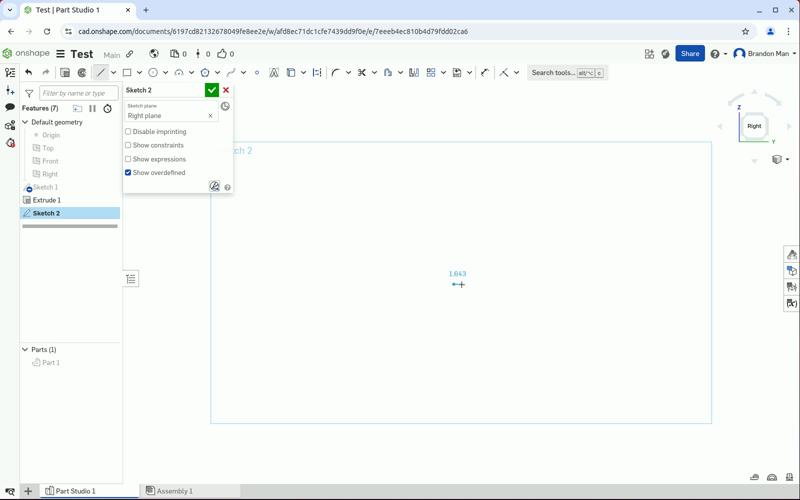
key_down(shift)
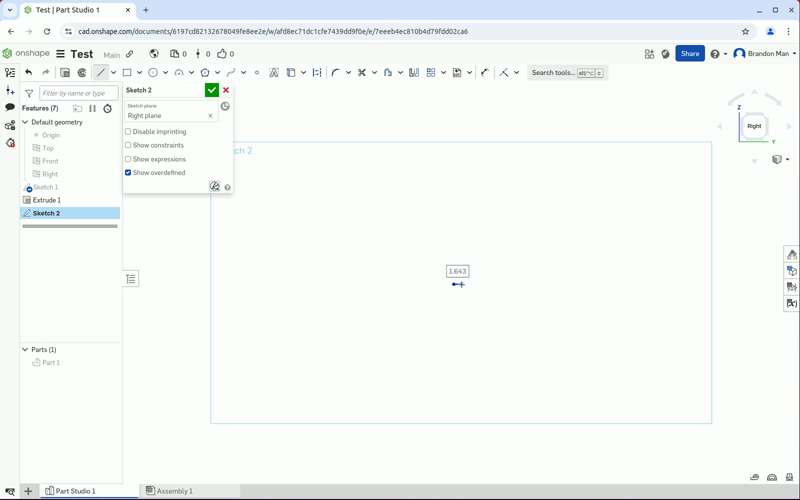
mouse_move(492, 284)
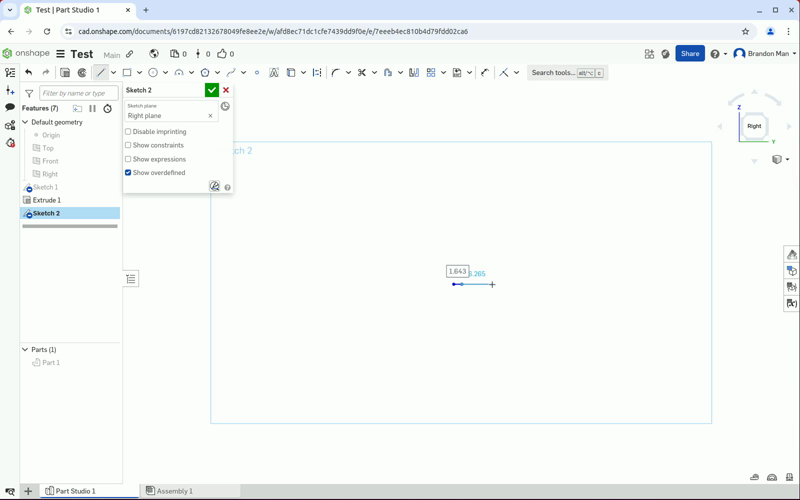
mouse_move(461, 282)
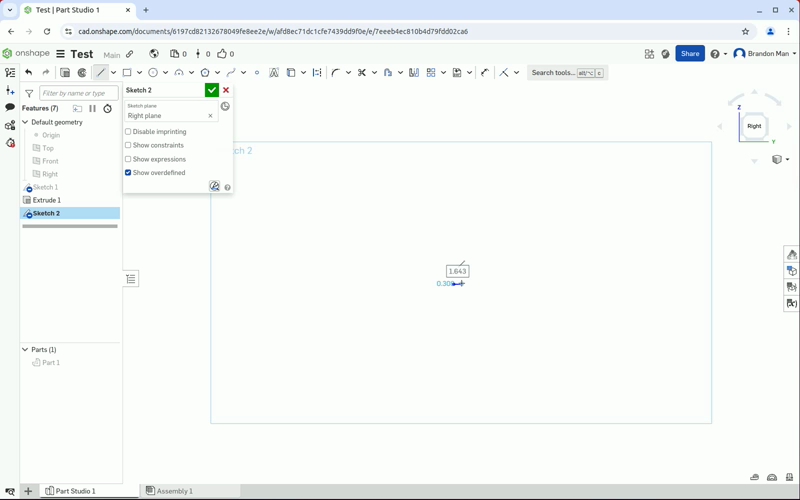
scroll(6)
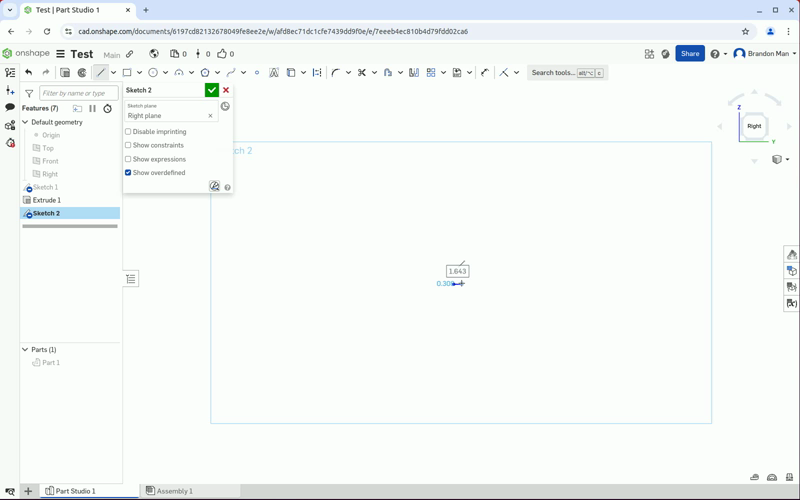
scroll(6)
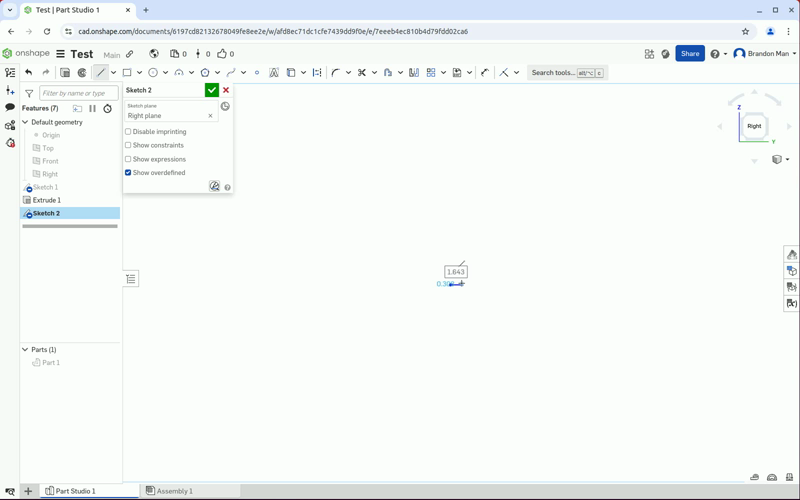
scroll(6)
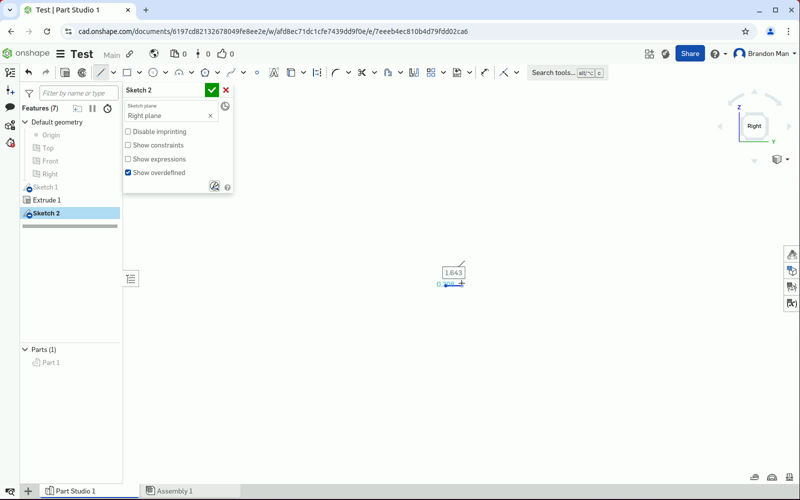
scroll(6)
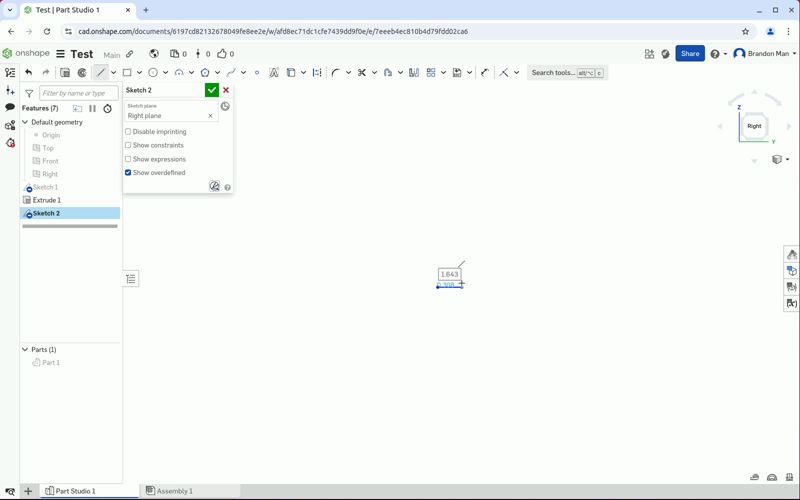
scroll(6)
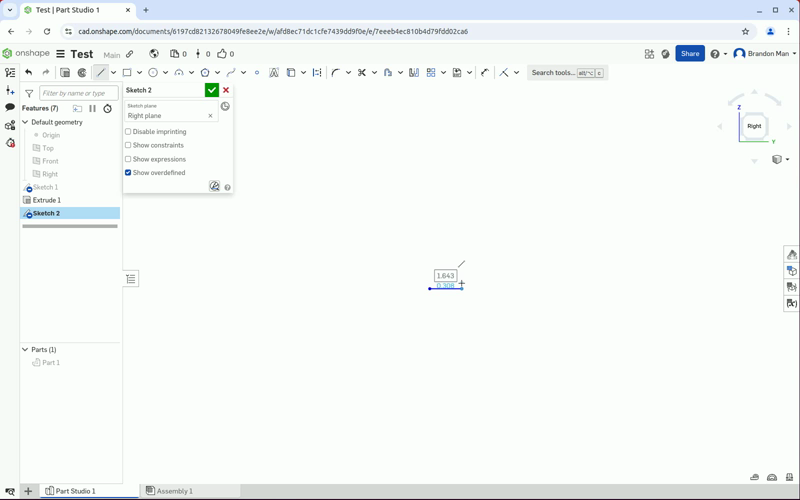
scroll(6)
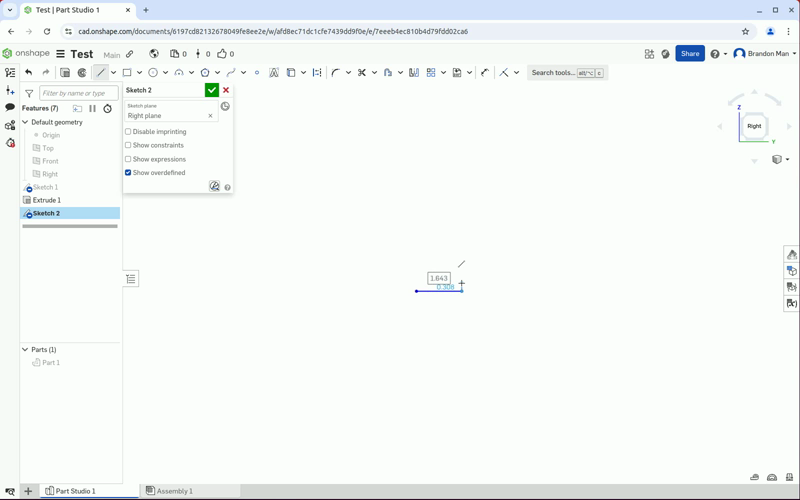
scroll(6)
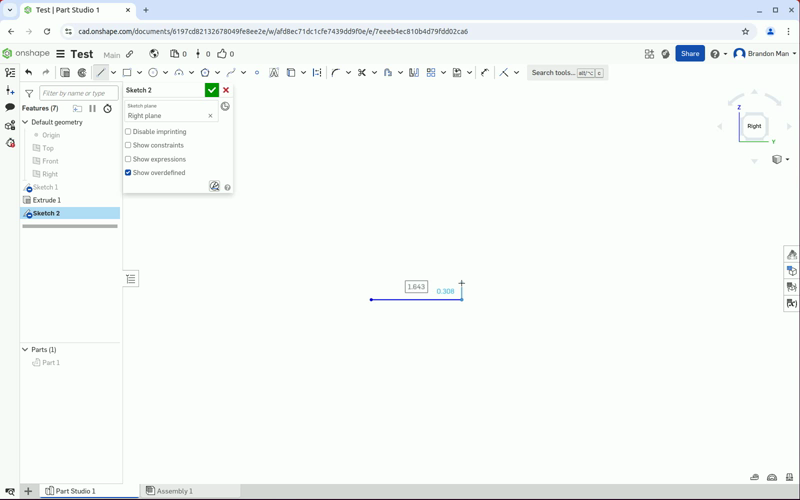
click(461, 282)
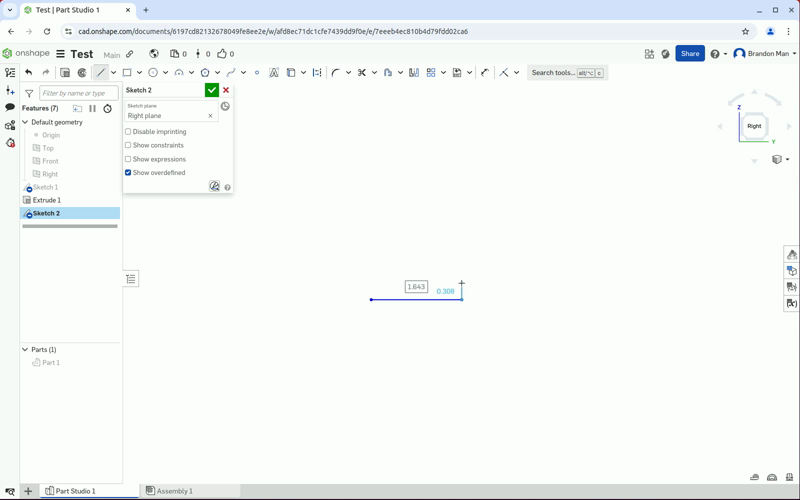
scroll(-6)
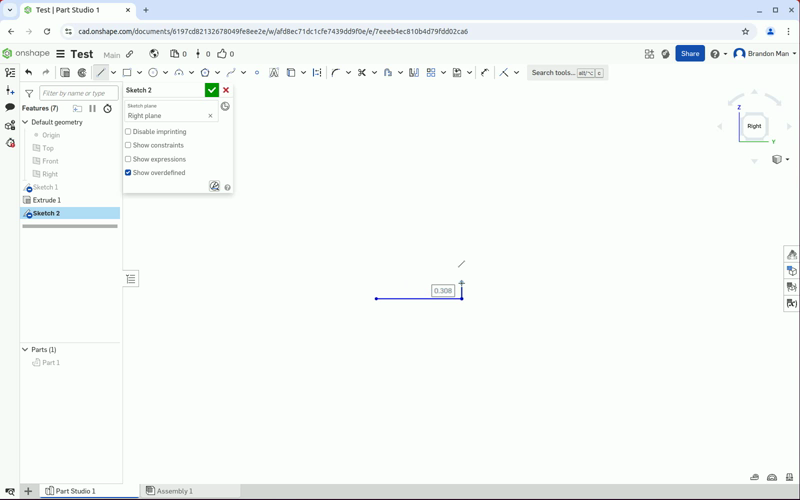
scroll(-6)
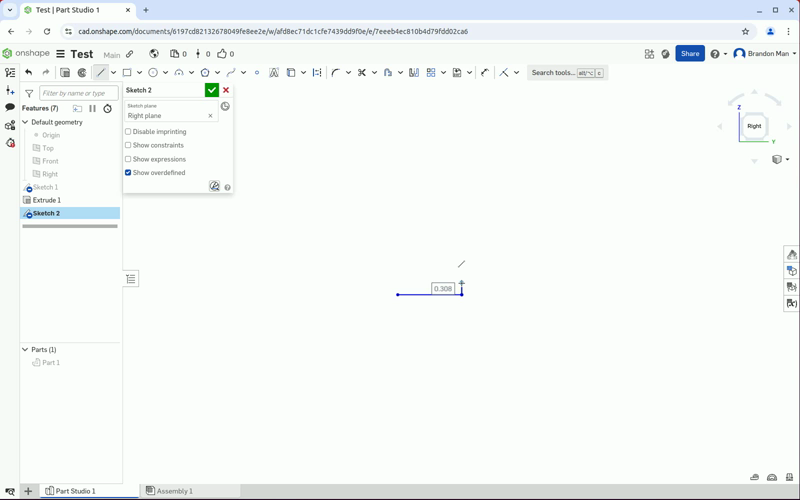
scroll(-6)
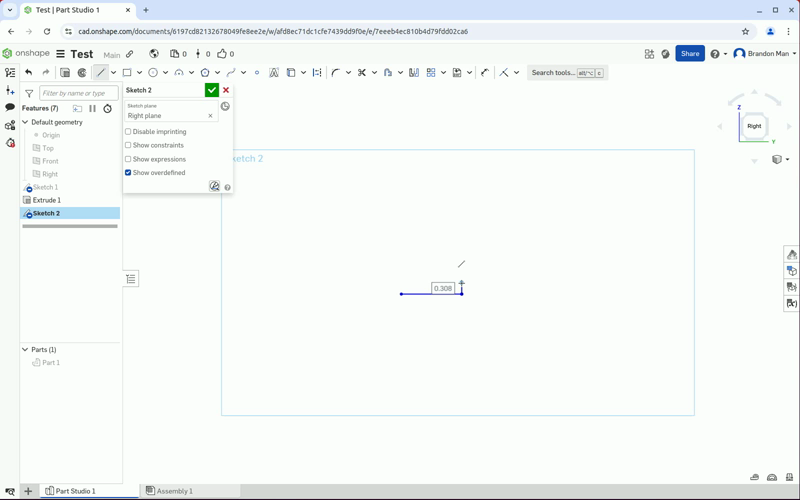
scroll(-6)
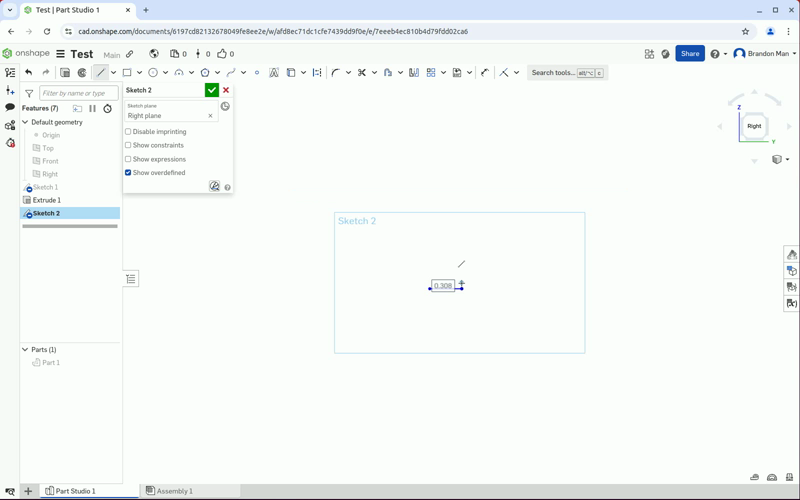
scroll(-6)
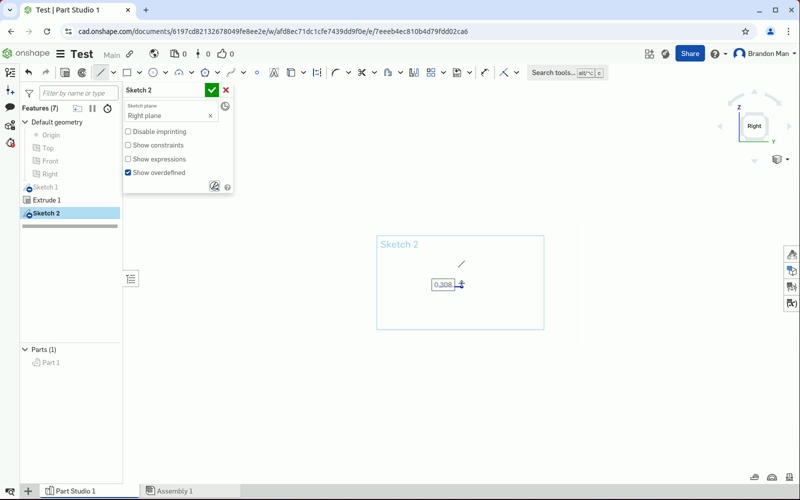
scroll(-6)
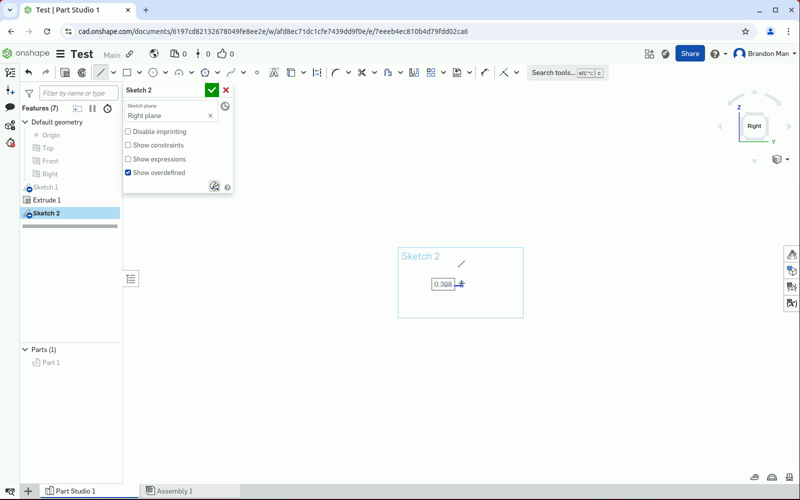
scroll(-6)
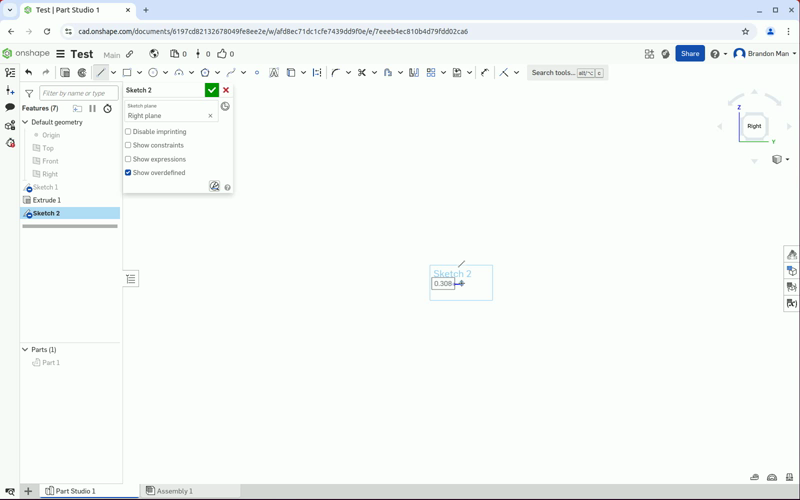
key_up(shift)
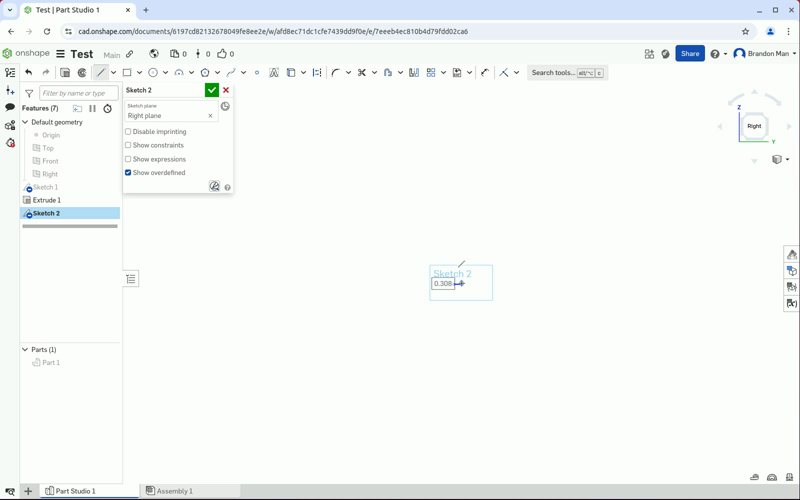
key_down(shift)
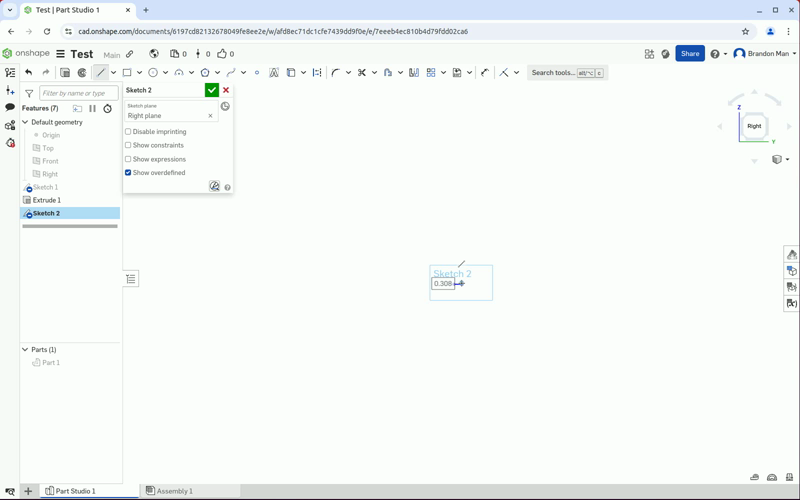
mouse_move(492, 282)
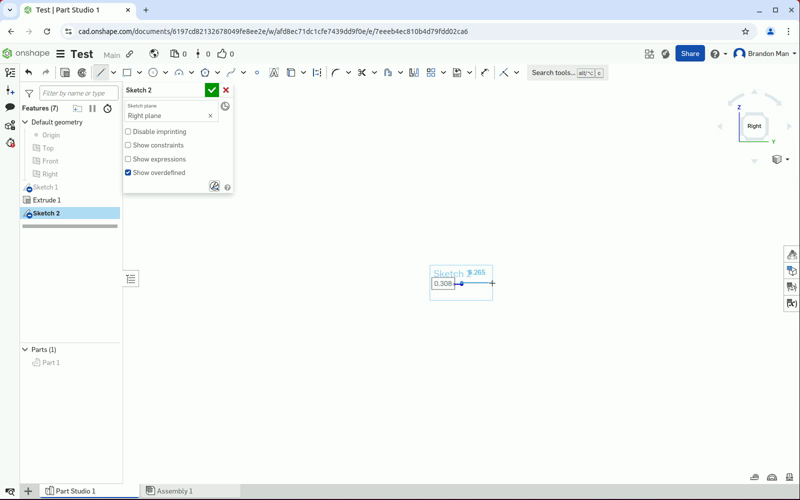
mouse_move(453, 282)
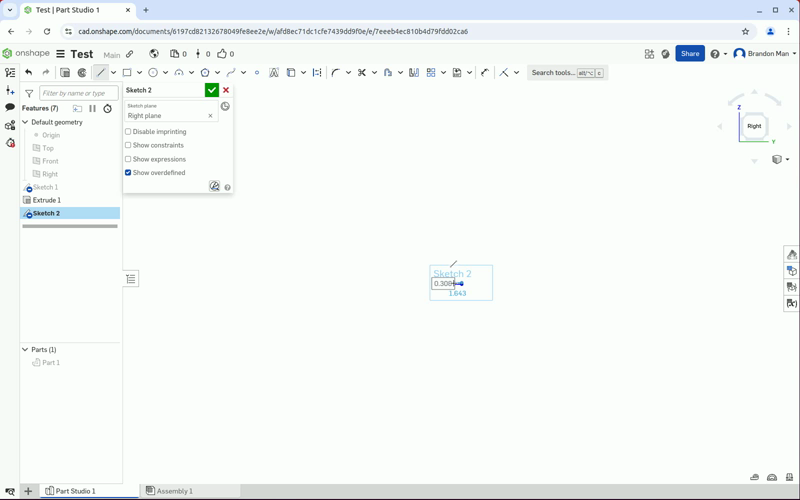
scroll(6)
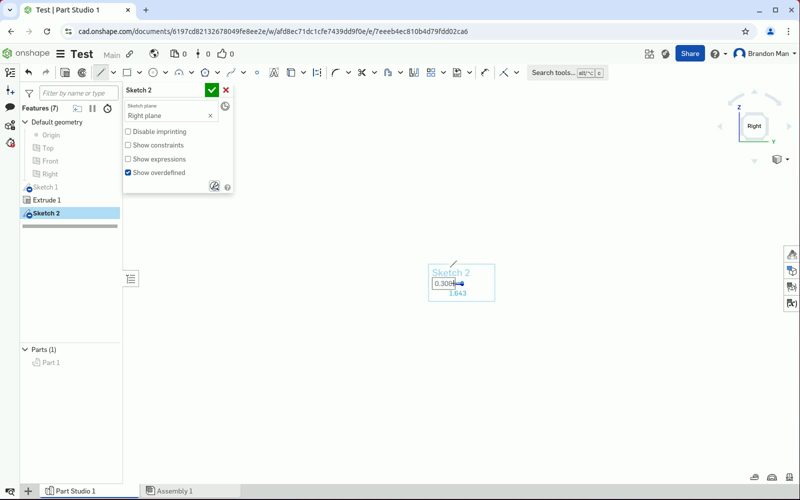
scroll(6)
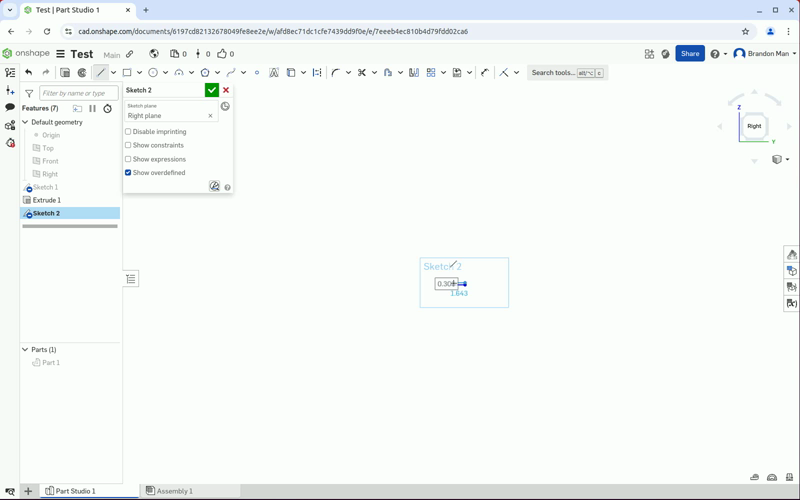
scroll(6)
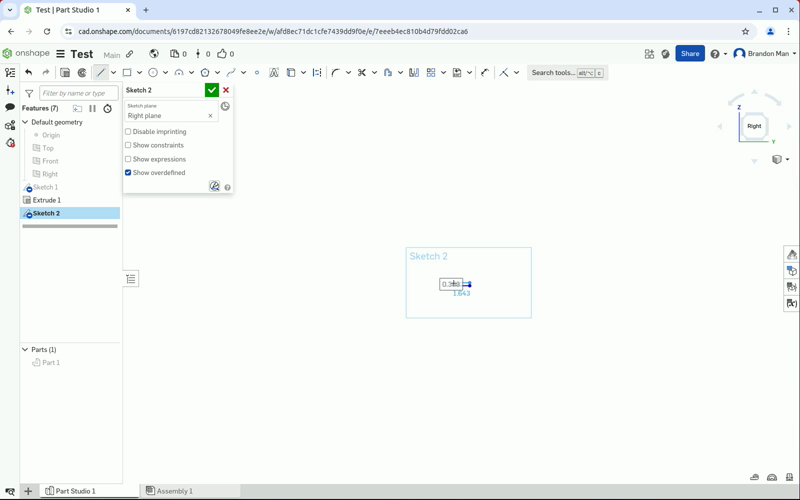
scroll(6)
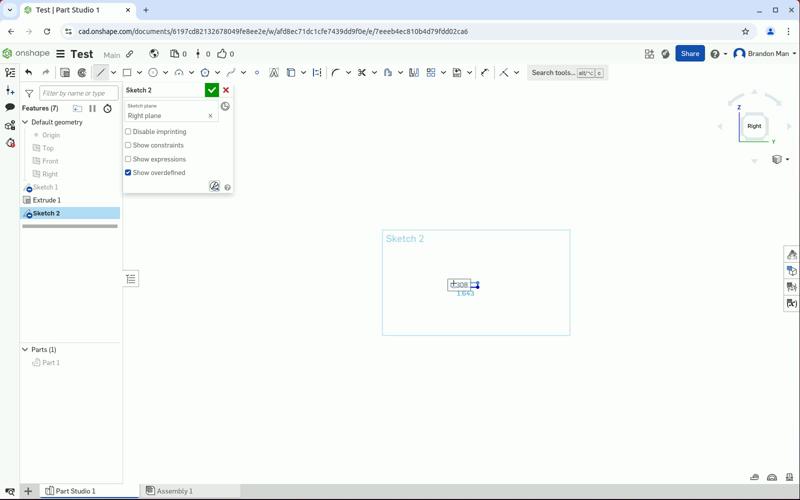
scroll(6)
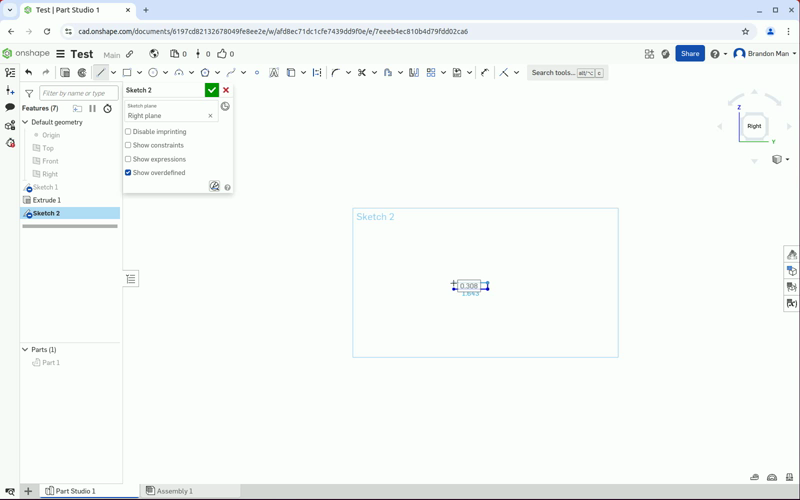
scroll(6)
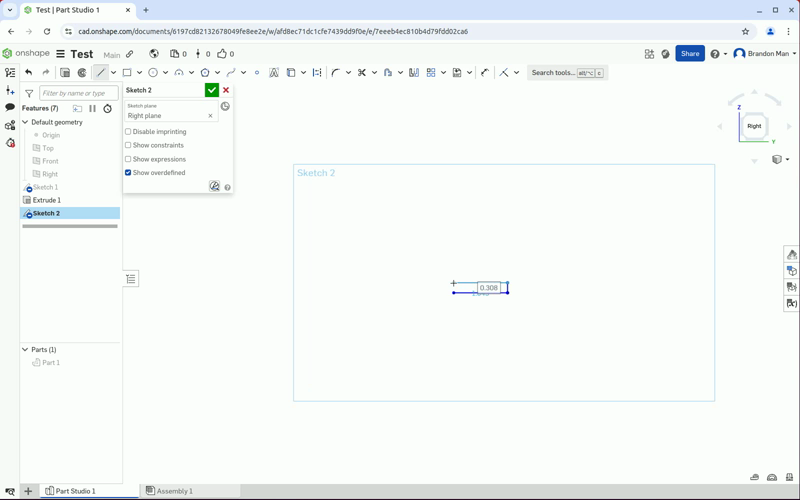
scroll(6)
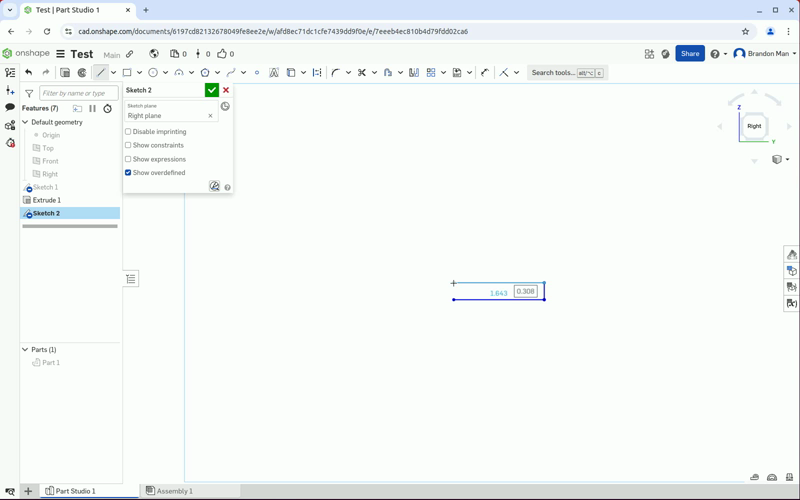
click(453, 282)
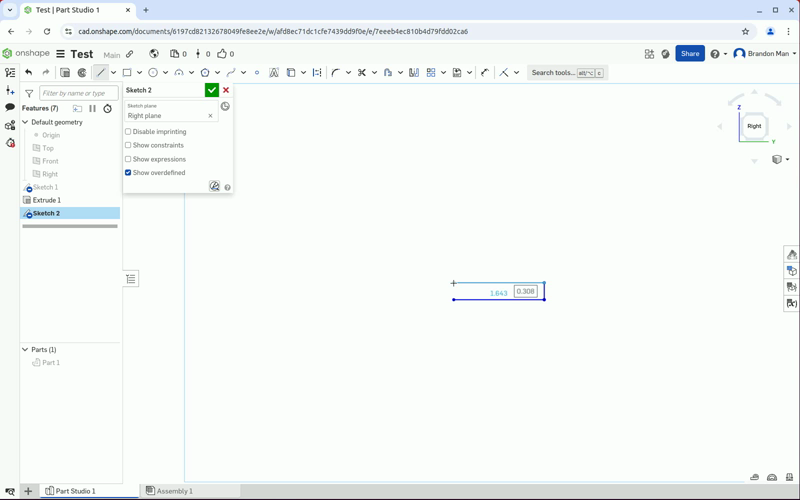
scroll(-6)
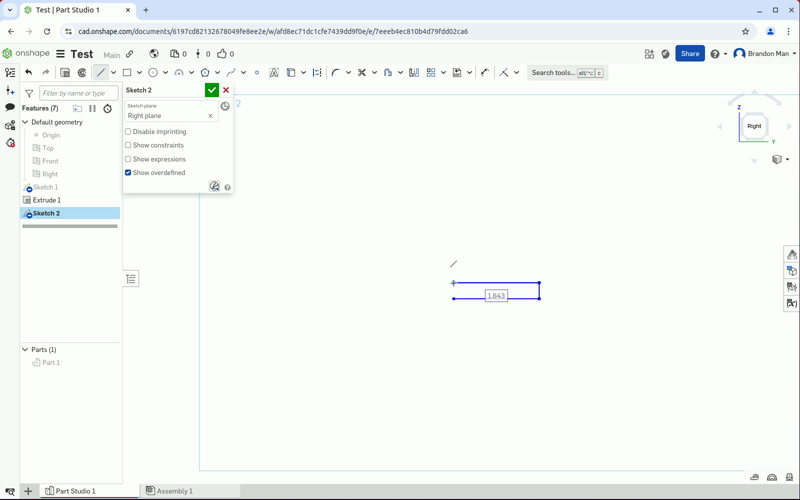
scroll(-6)
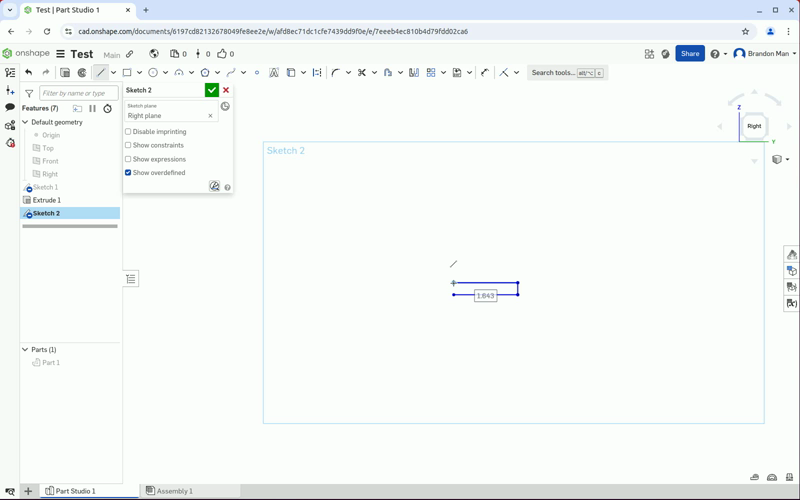
scroll(-6)
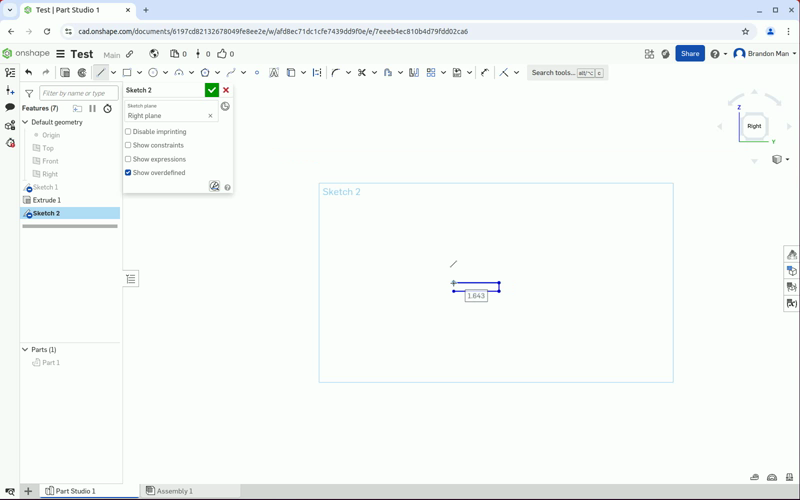
scroll(-6)
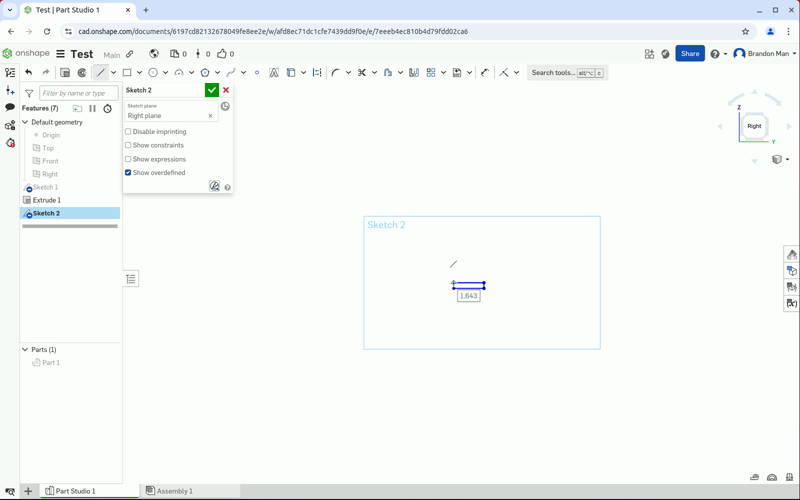
scroll(-6)
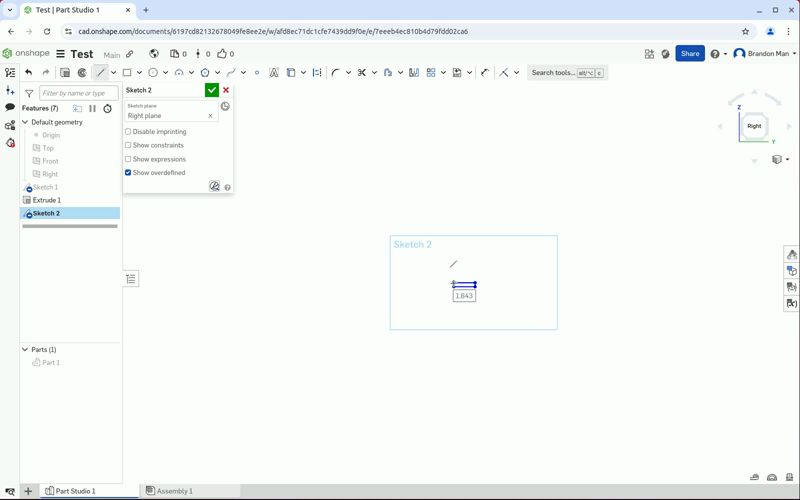
scroll(-6)
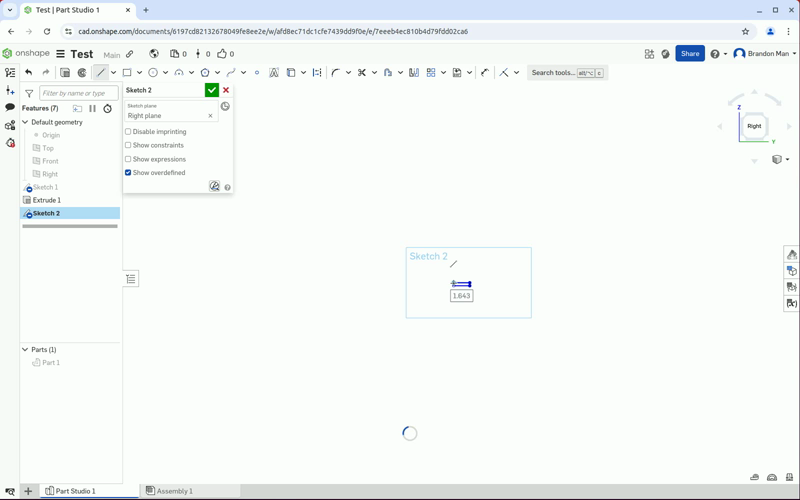
scroll(-6)
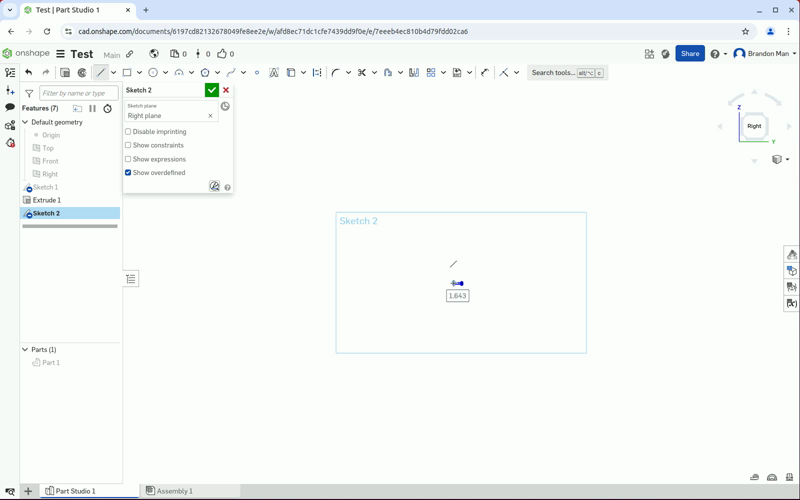
key_up(shift)
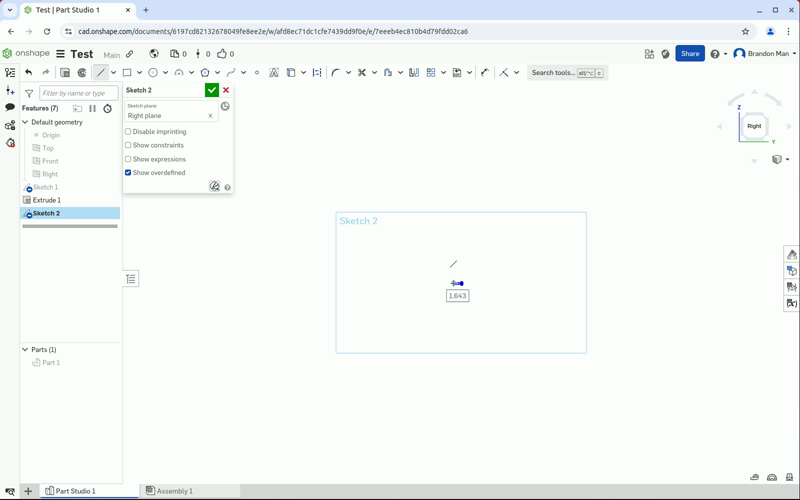
mouse_move(483, 282)
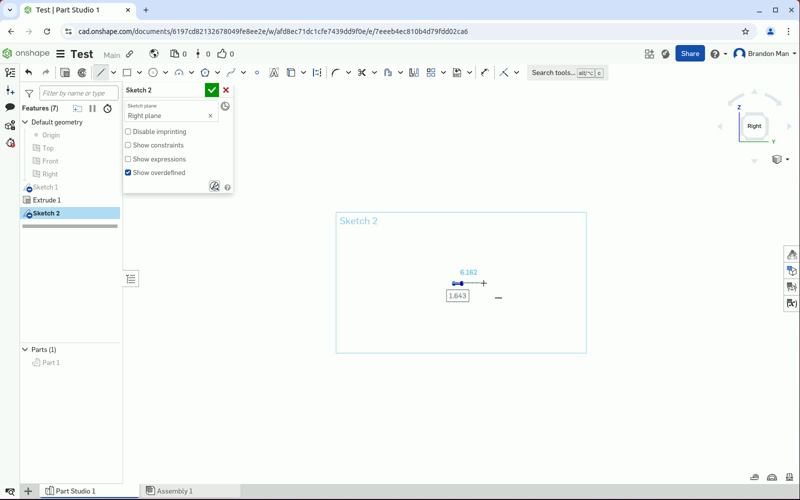
key_down(shift)
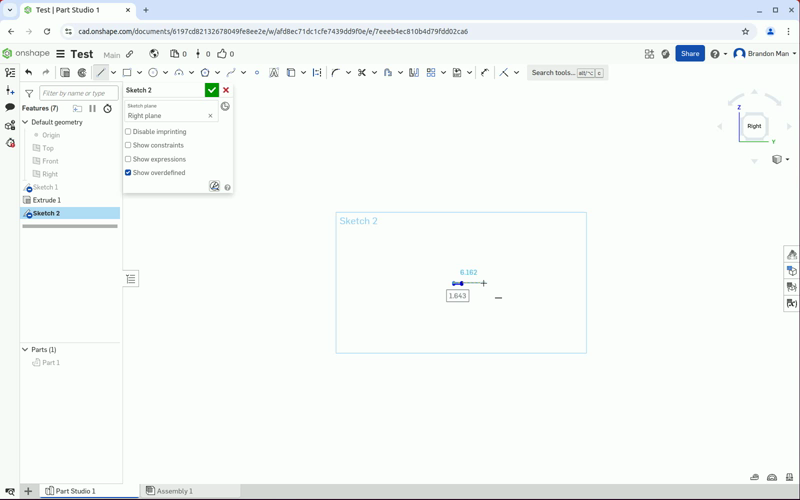
mouse_move(453, 284)
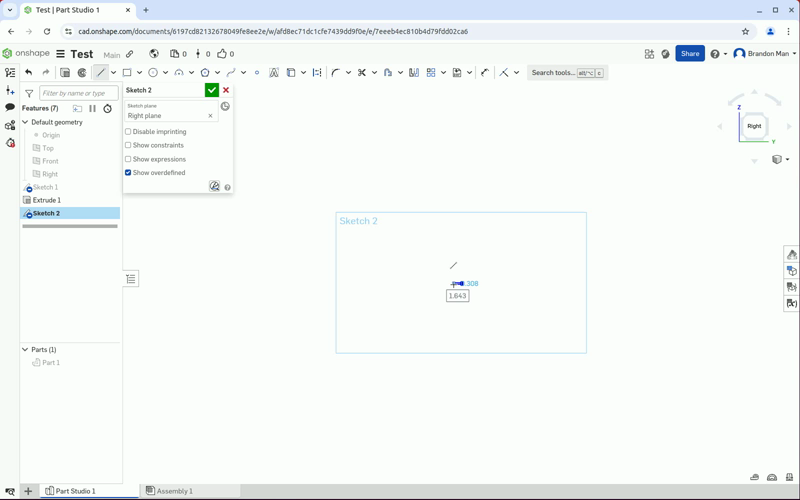
scroll(6)
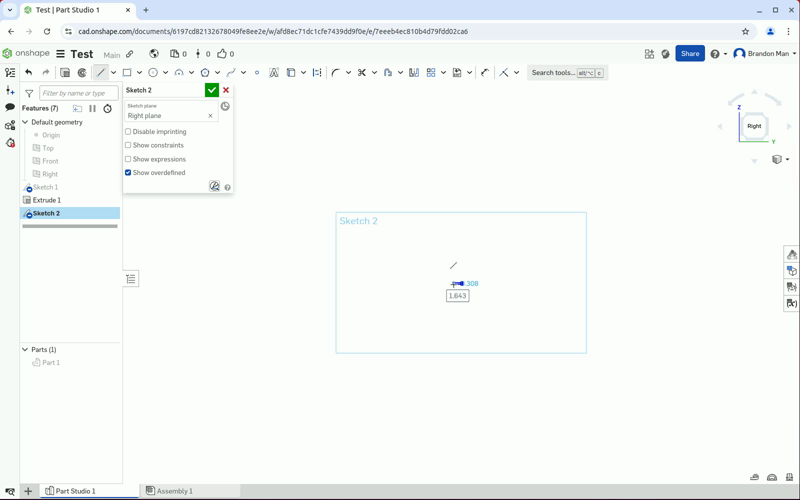
scroll(6)
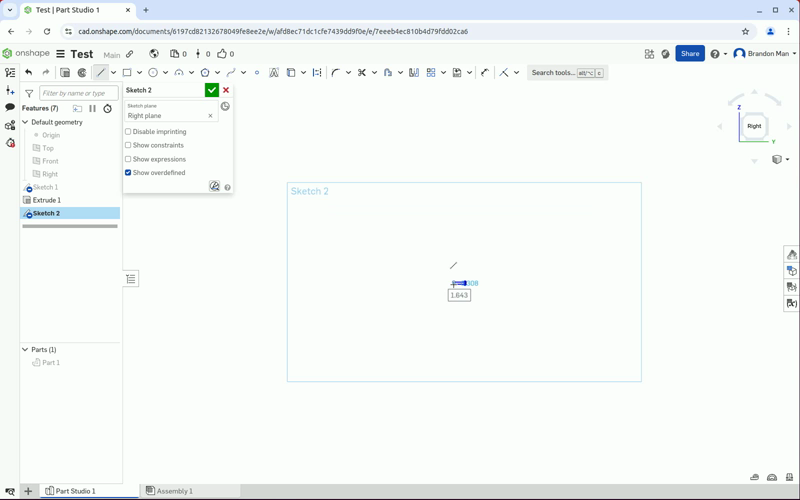
scroll(6)
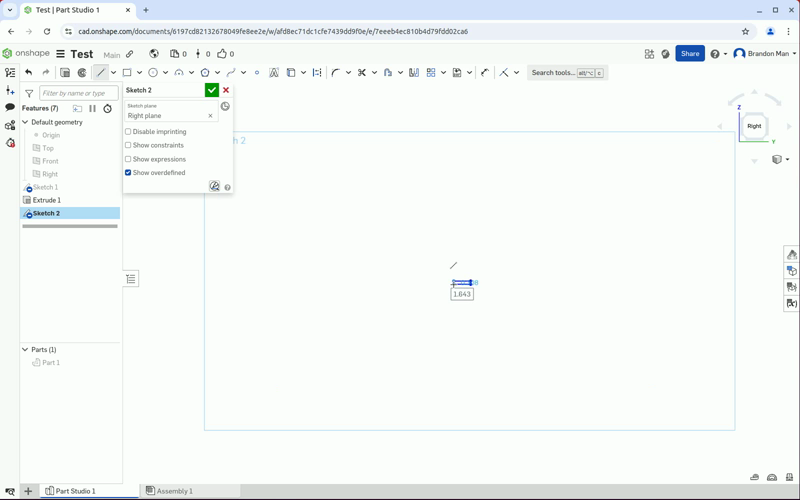
scroll(6)
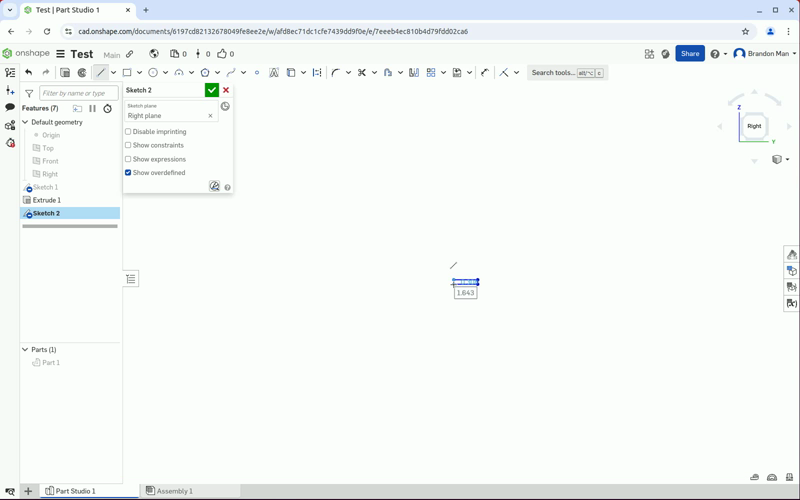
scroll(6)
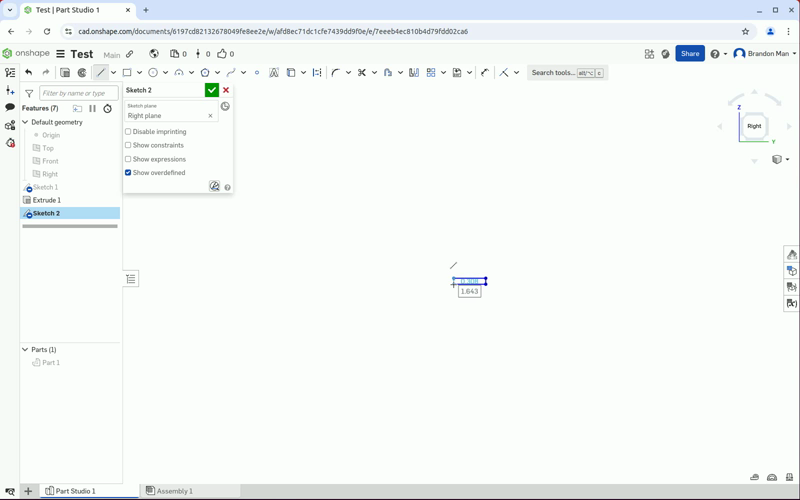
scroll(6)
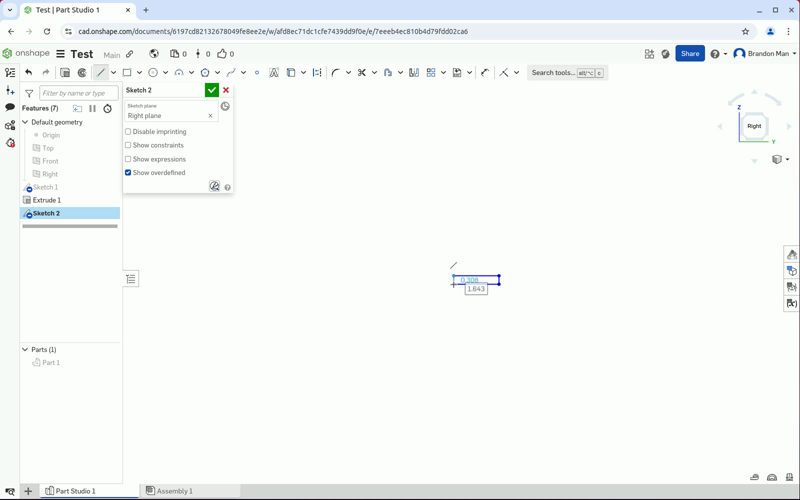
scroll(6)
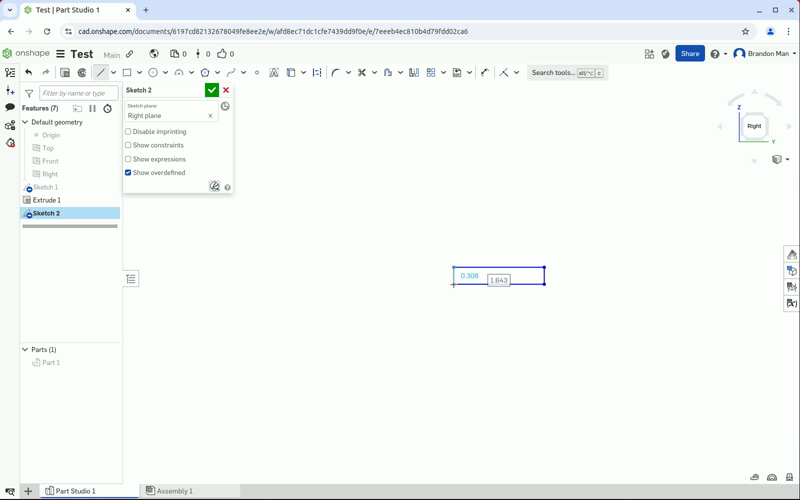
key_up(shift)
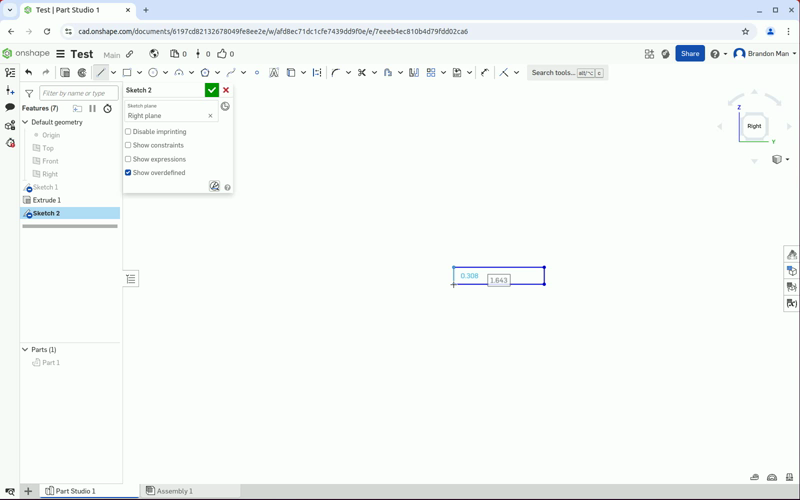
click(453, 284)
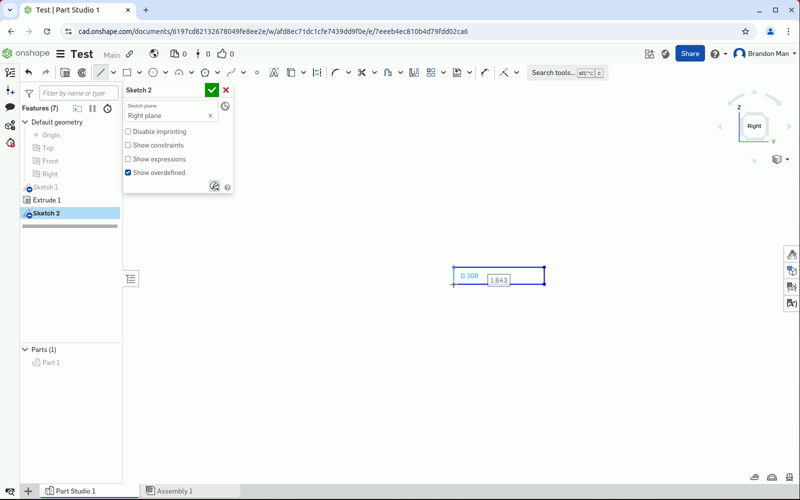
scroll(-6)
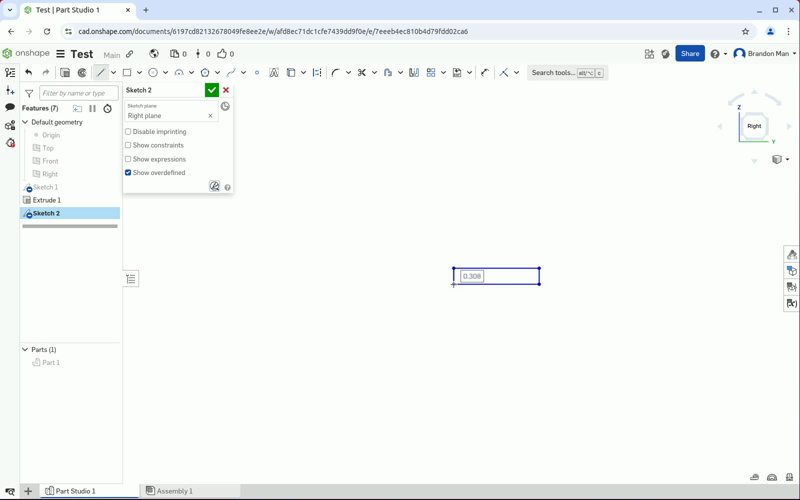
scroll(-6)
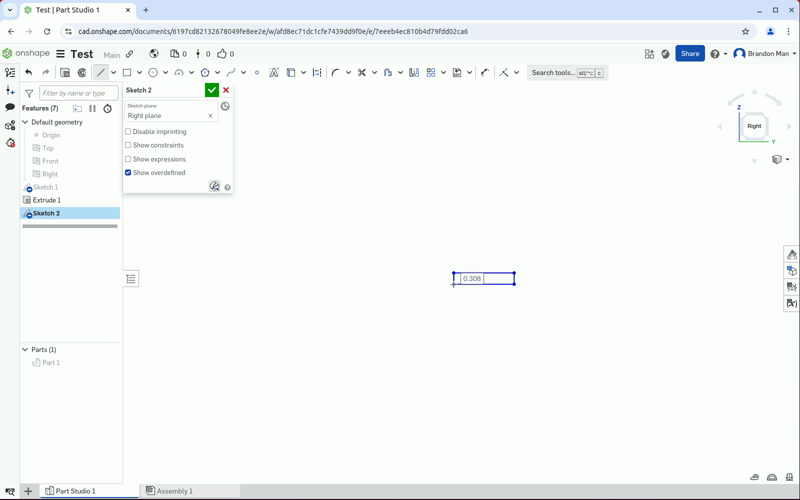
scroll(-6)
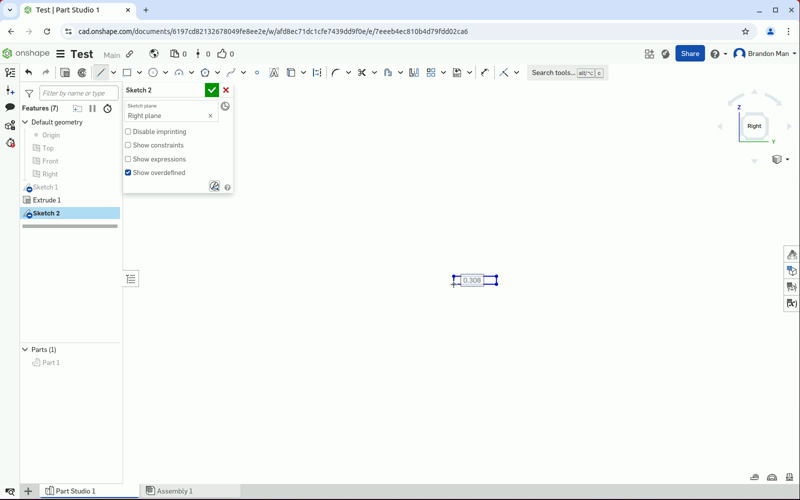
scroll(-6)
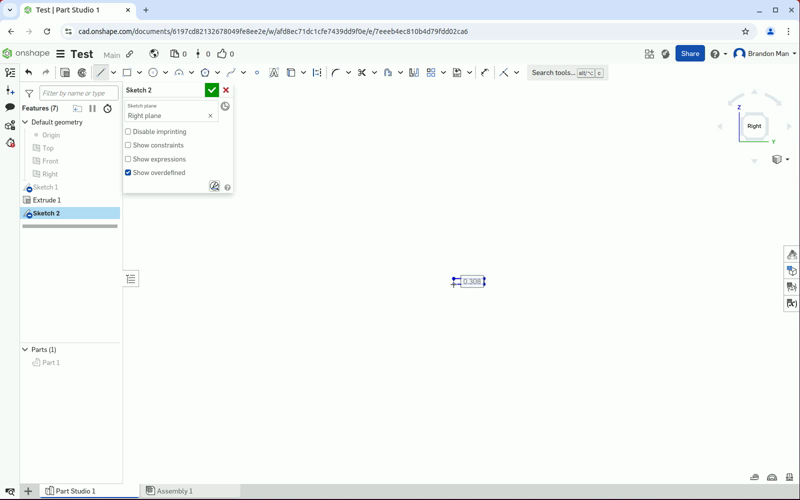
scroll(-6)
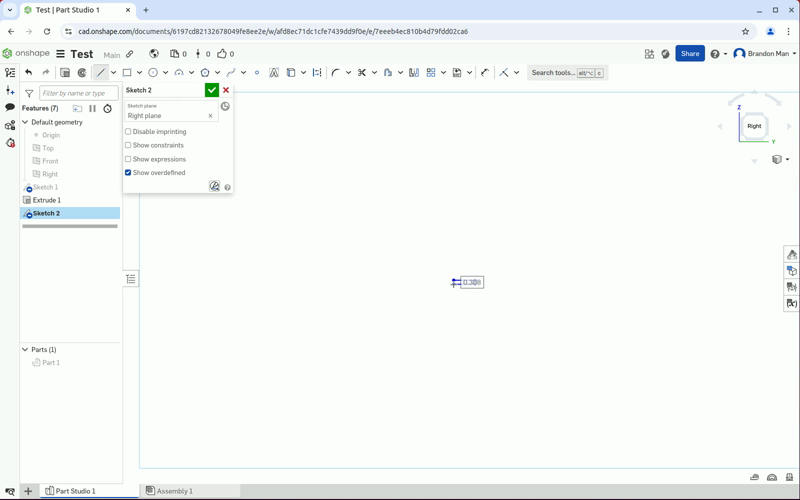
scroll(-6)
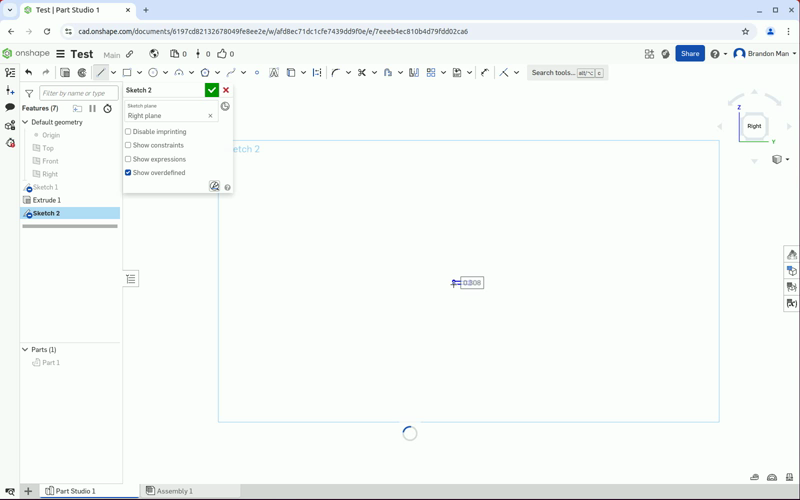
scroll(-6)
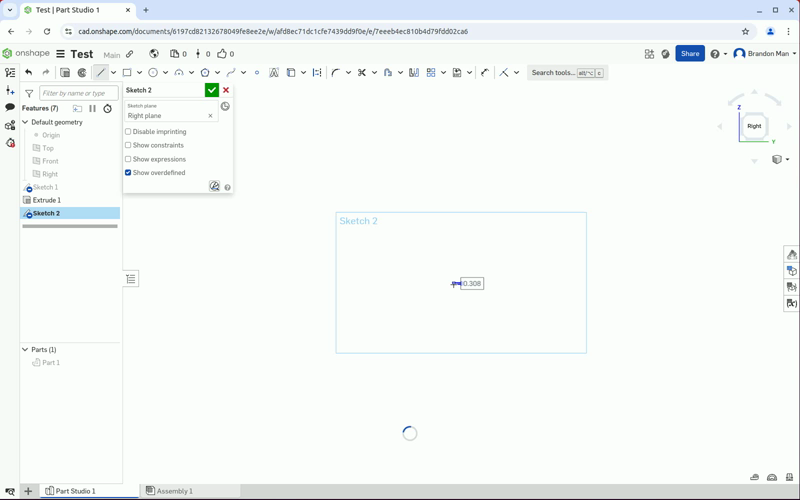
key(esc)
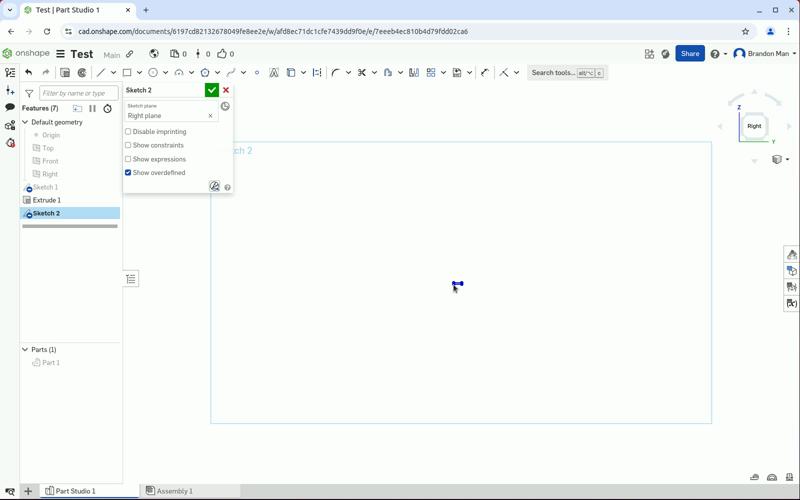
mouse_move(454, 283)
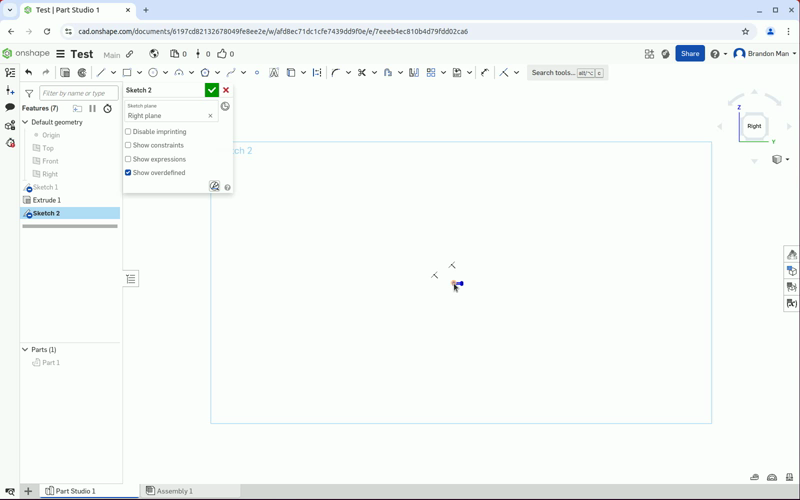
scroll(6)
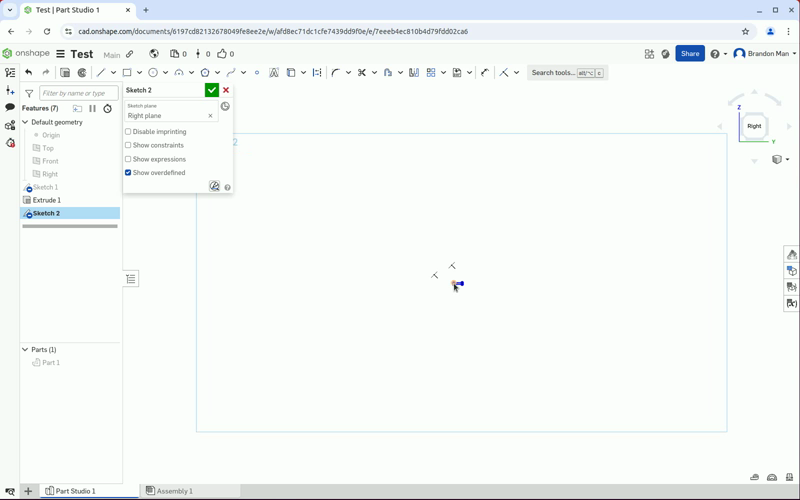
scroll(6)
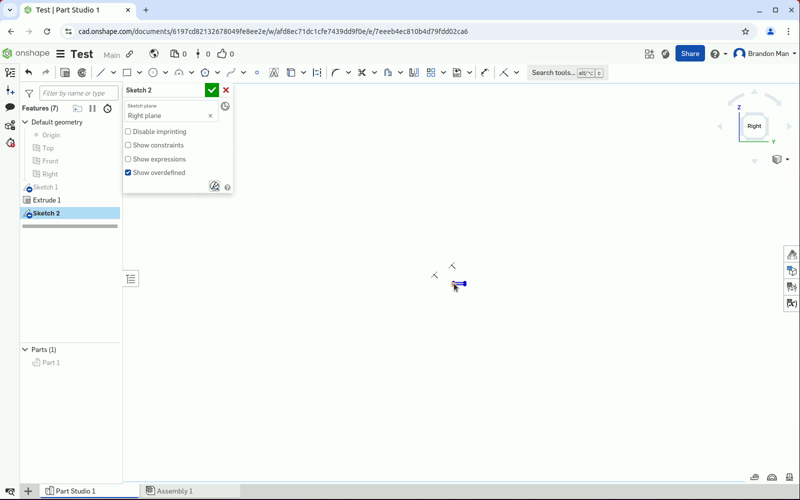
scroll(6)
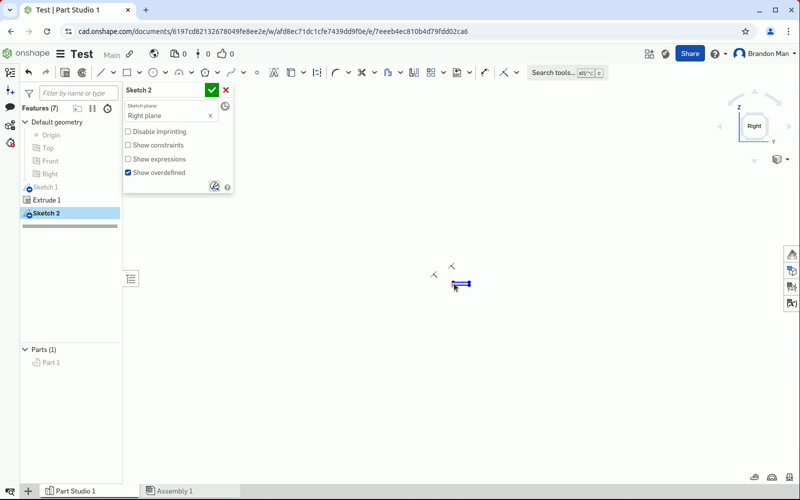
scroll(6)
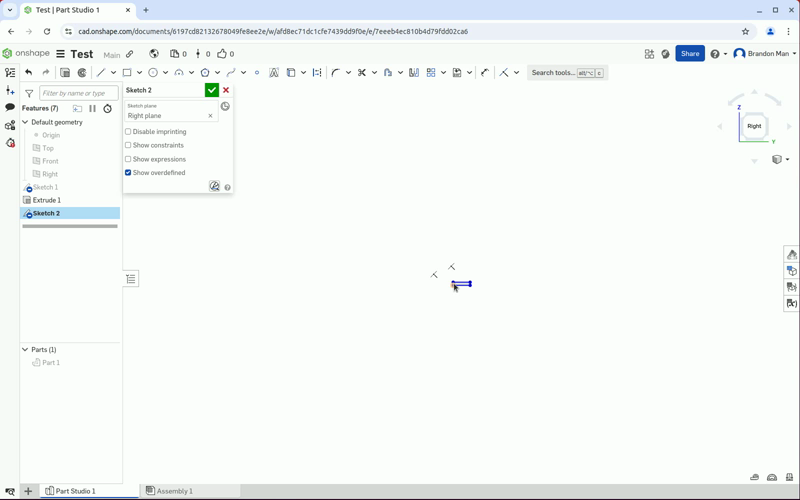
scroll(6)
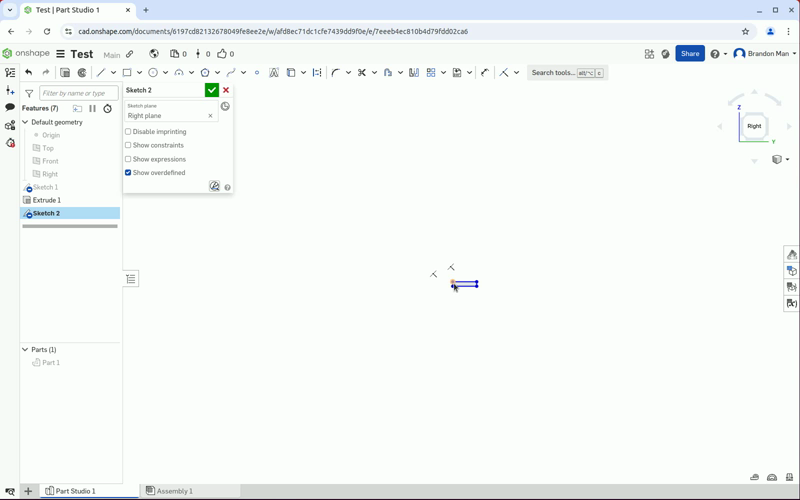
scroll(6)
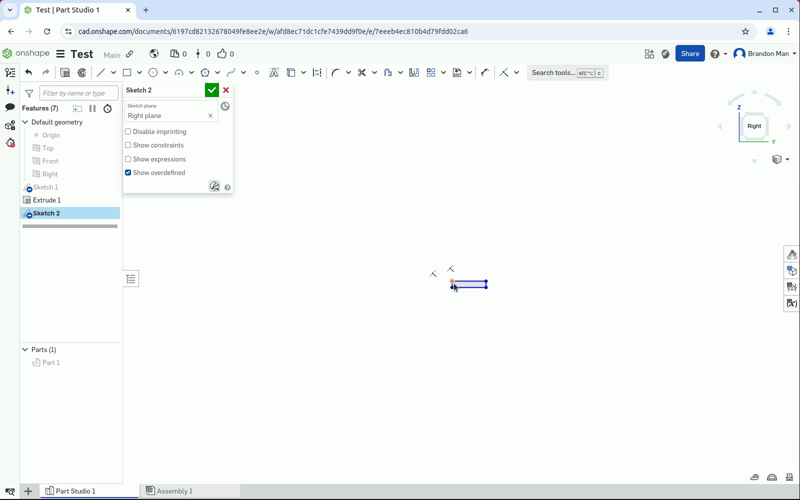
scroll(6)
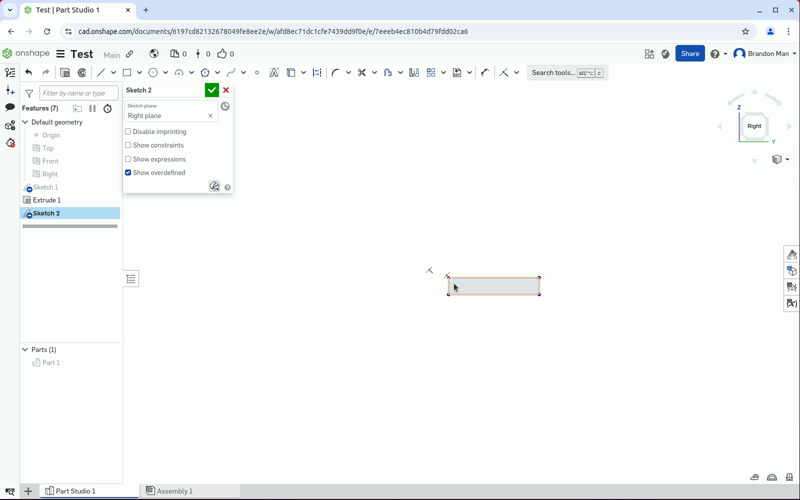
click(454, 283)
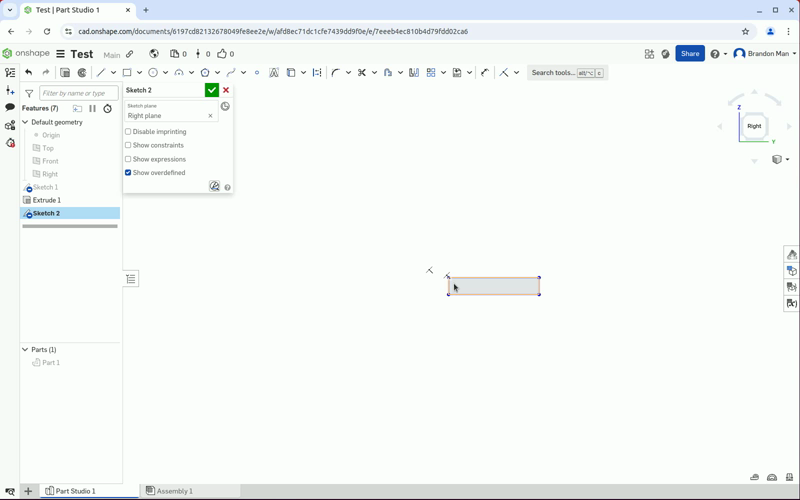
scroll(-6)
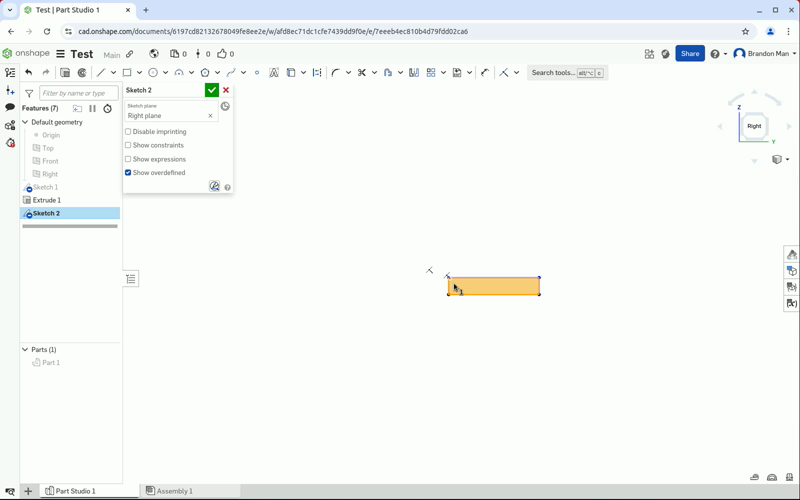
scroll(-6)
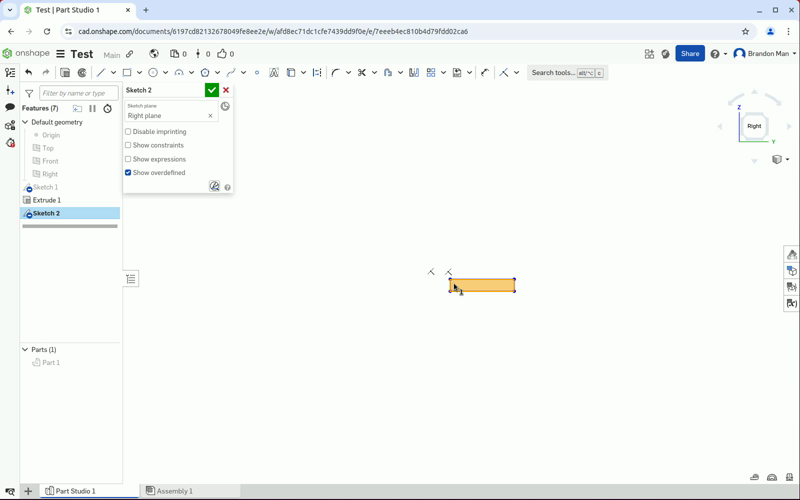
scroll(-6)
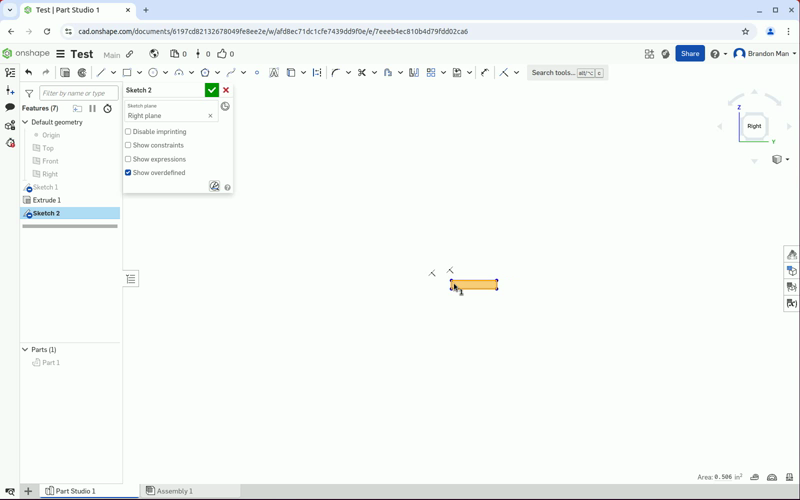
scroll(-6)
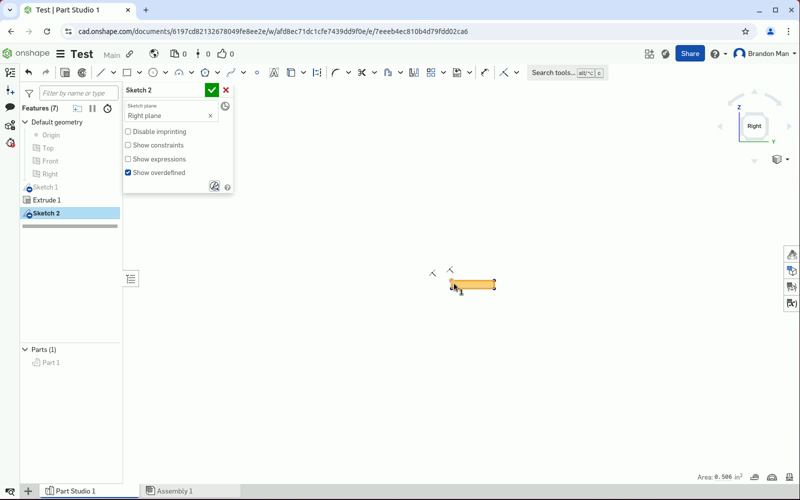
scroll(-6)
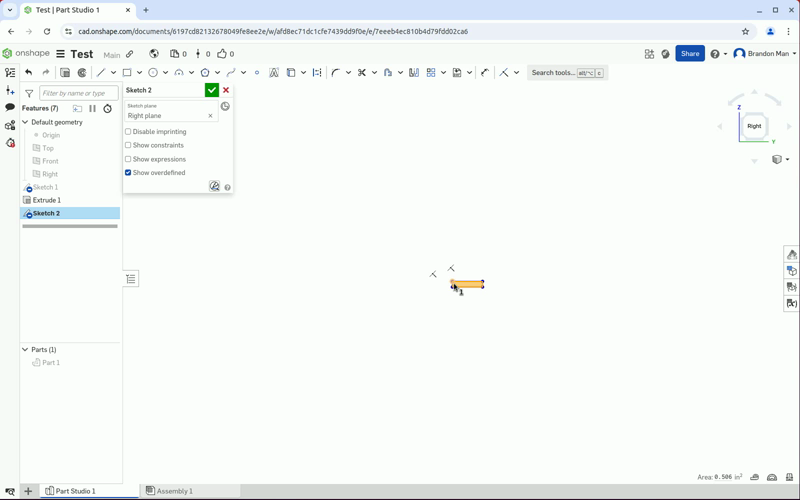
scroll(-6)
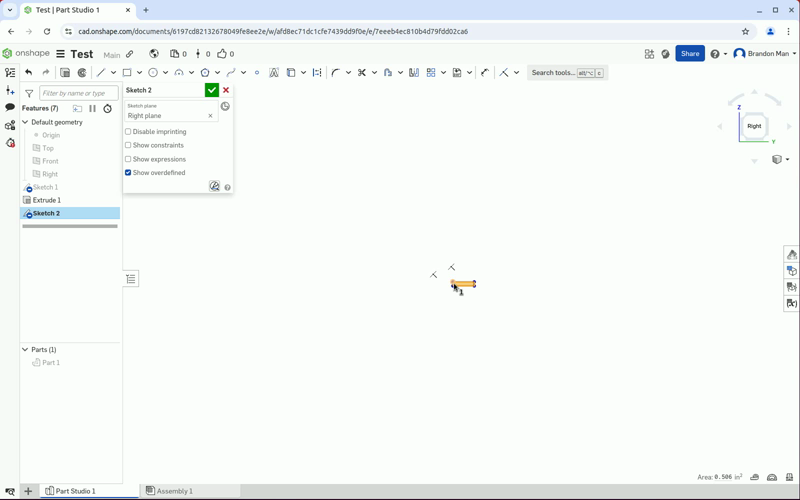
scroll(-6)
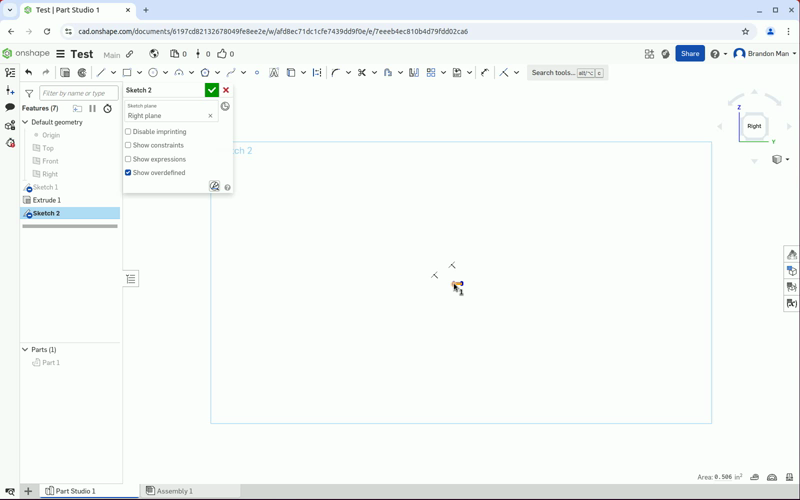
mouse_move(73, 352)
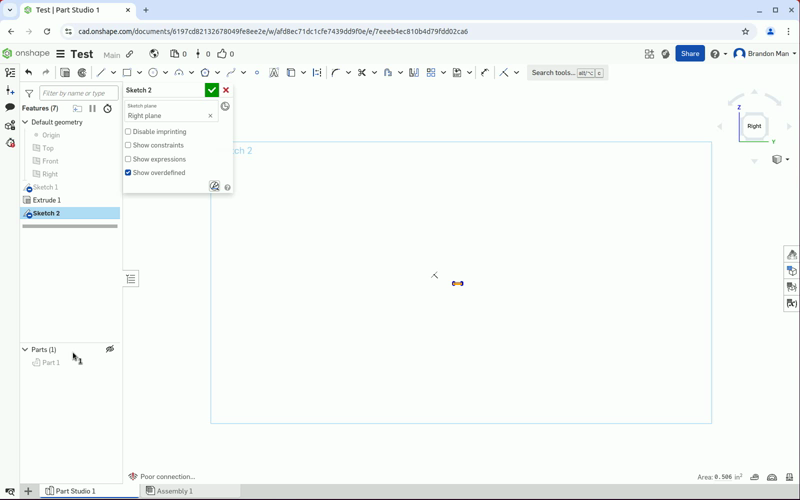
key(shift+y)
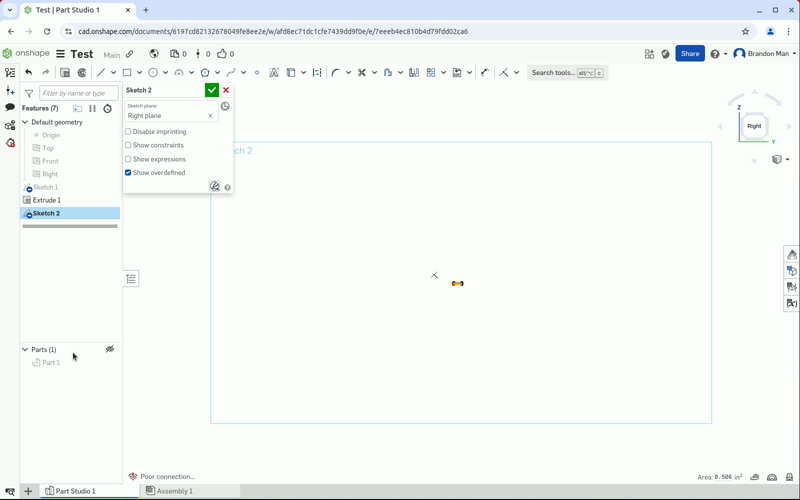
key(shift+e)
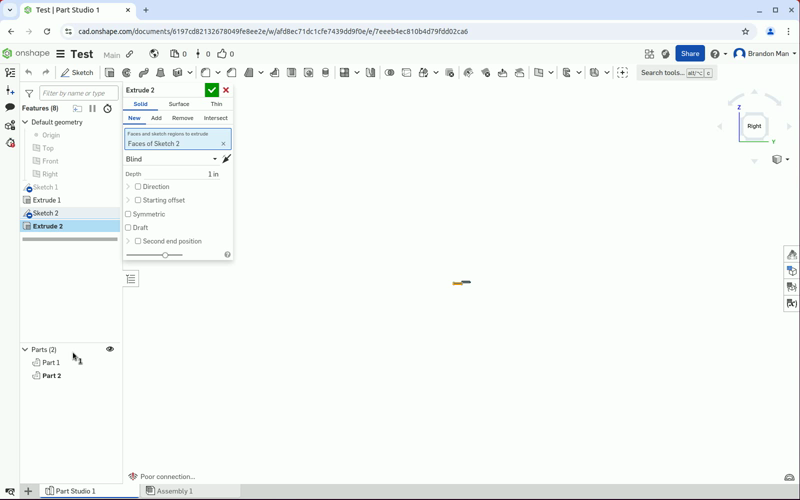
mouse_move(143, 106)
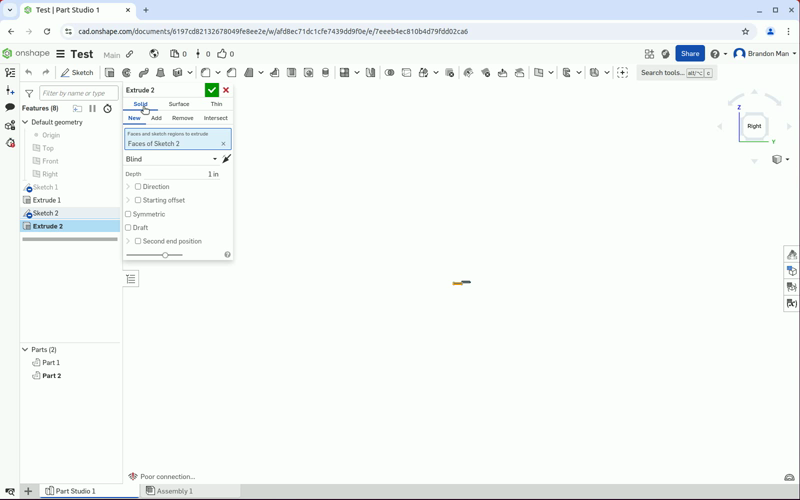
click(143, 106)
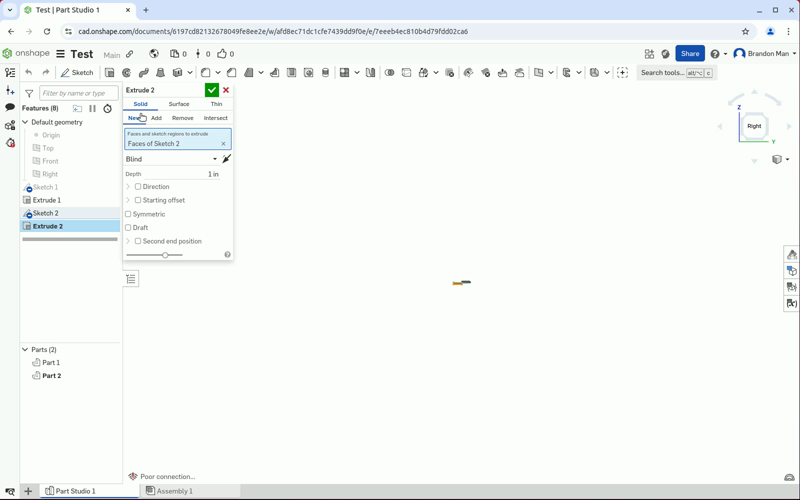
mouse_move(137, 120)
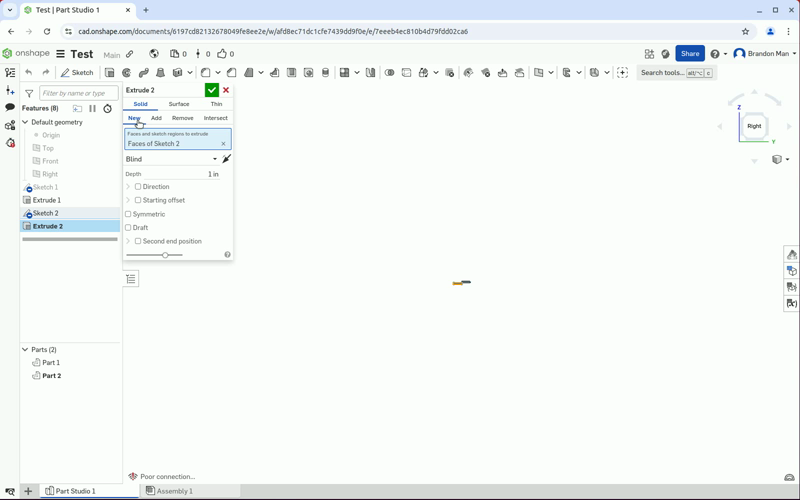
click(137, 120)
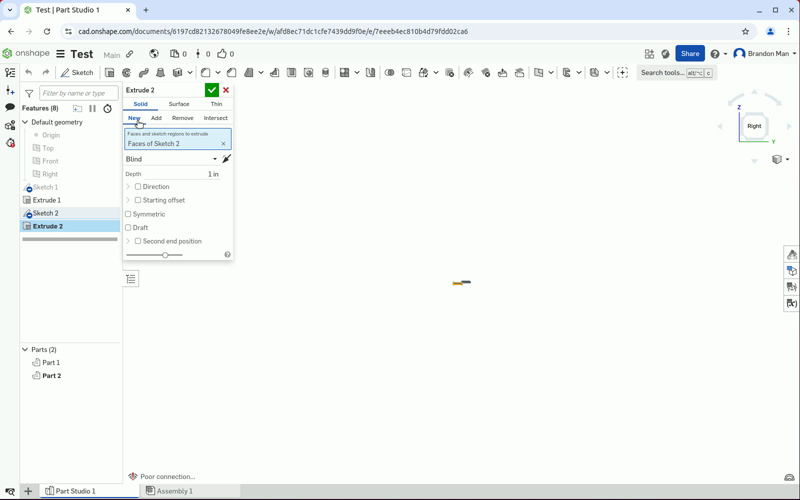
key(tab, 4)
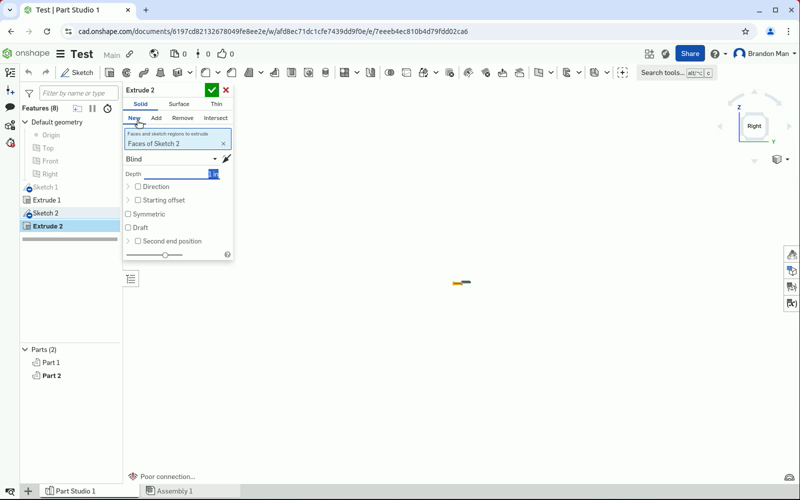
text(-3.611)
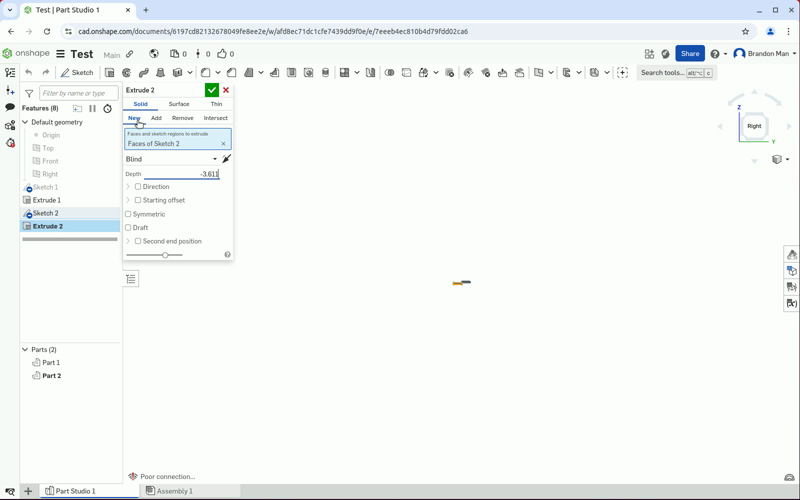
key(enter)
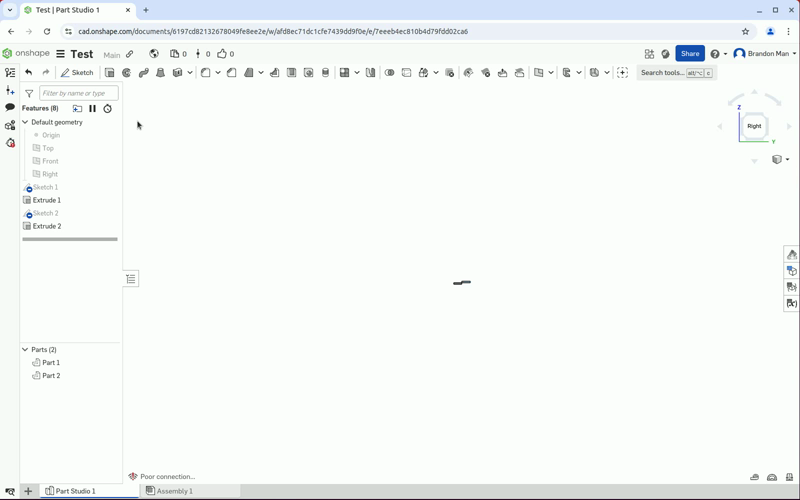
key(shift+h)
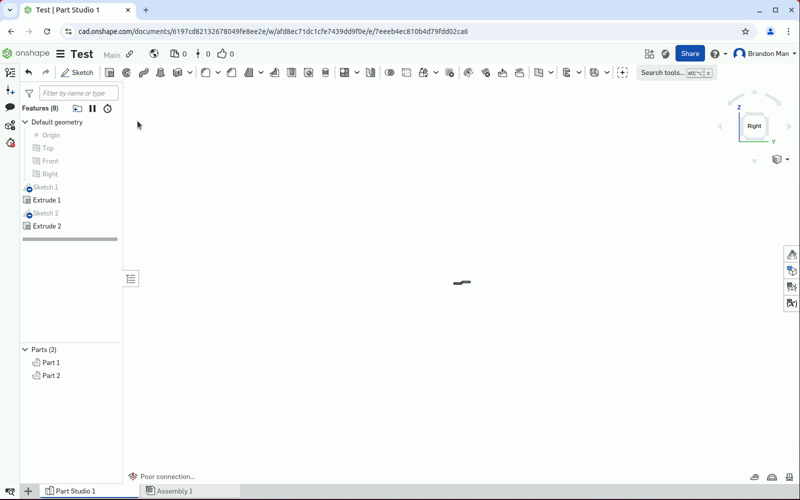
key(shift+h)
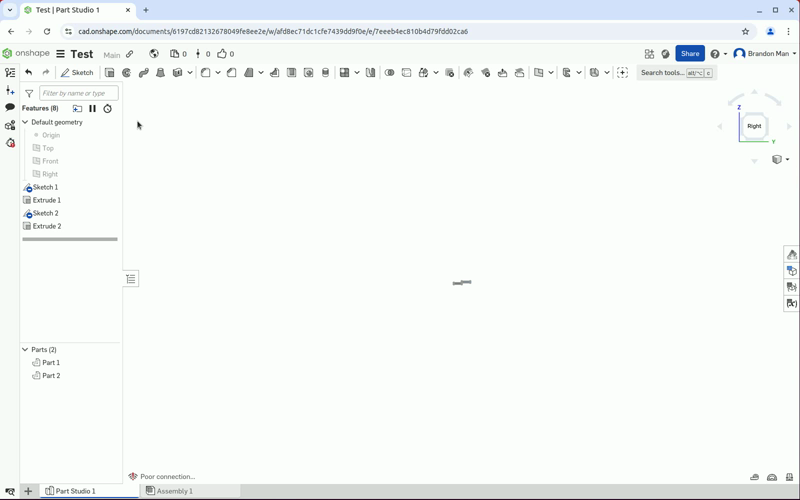
key(shift+7)
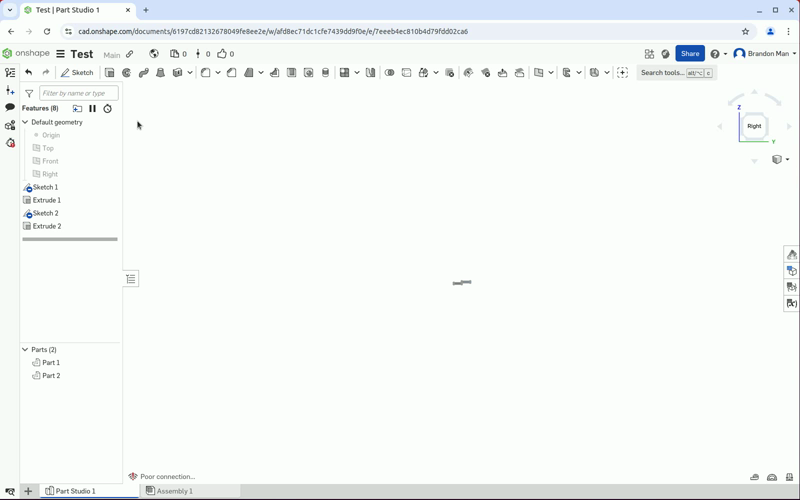
key(right, 2)
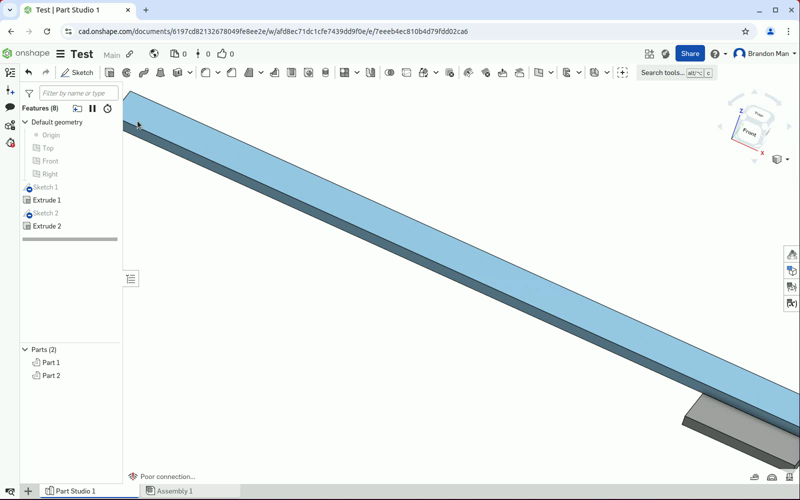
key(down, 2)
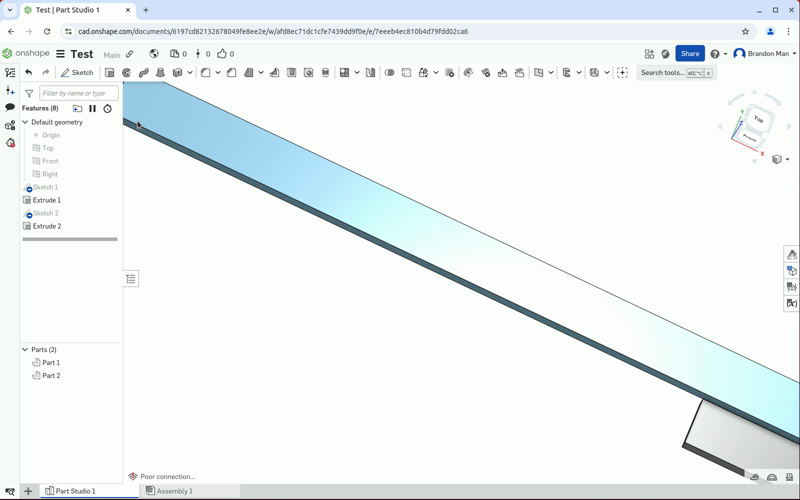
key(up, 2)
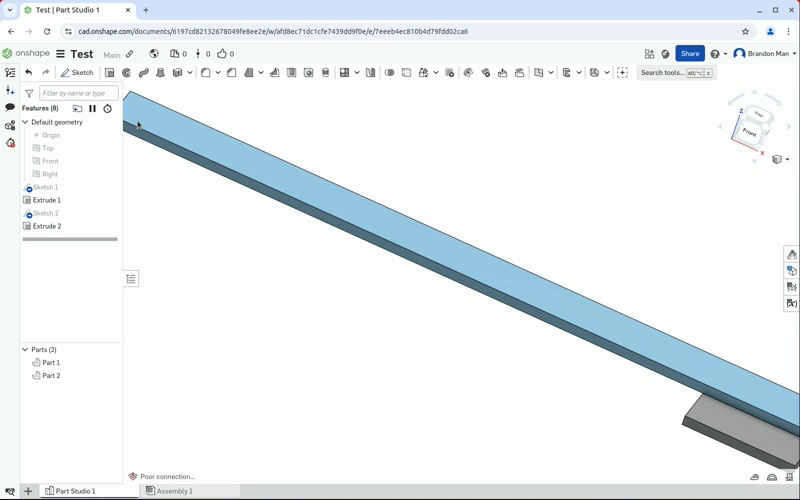
key(left, 2)
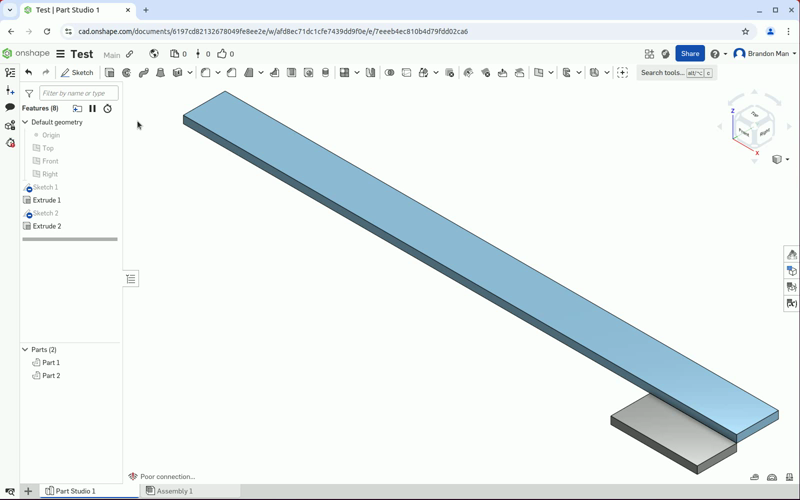
mouse_move(73, 189)
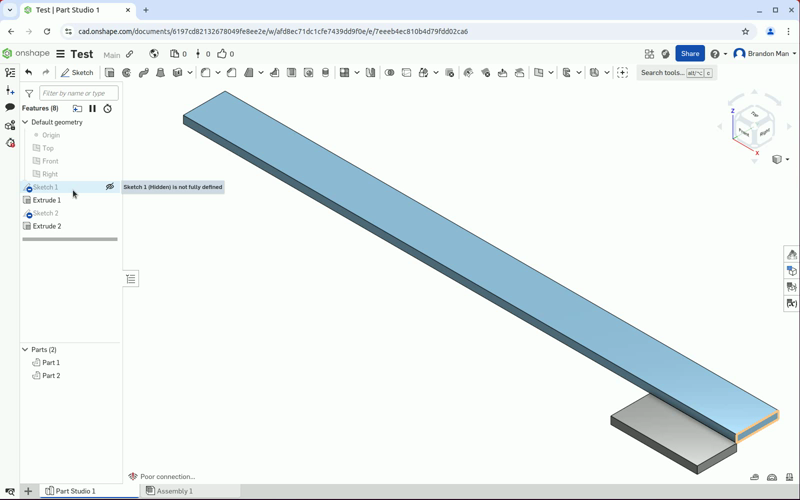
click(73, 189)